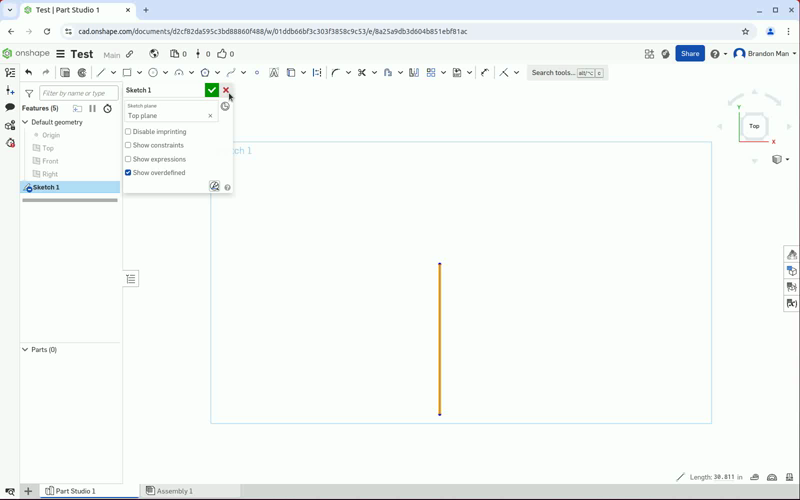
key(shift+h)
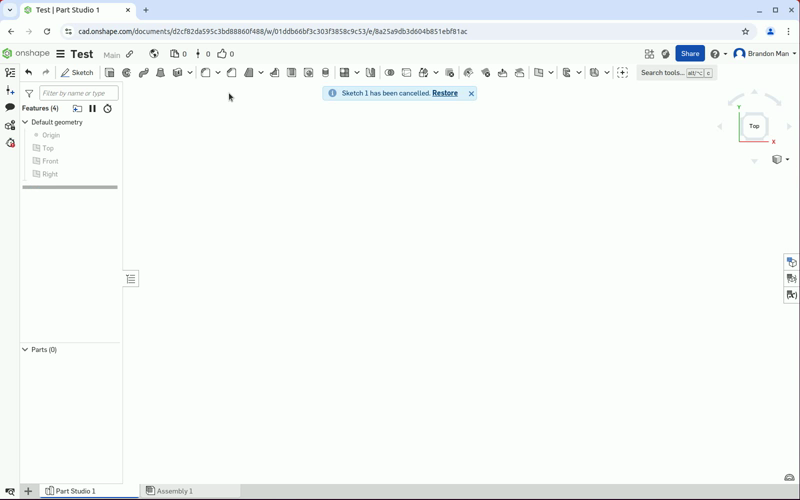
mouse_move(73, 352)
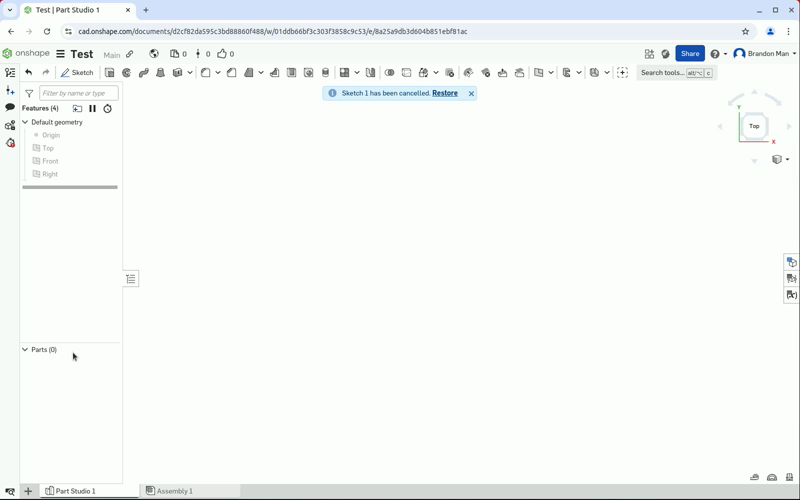
key(y)
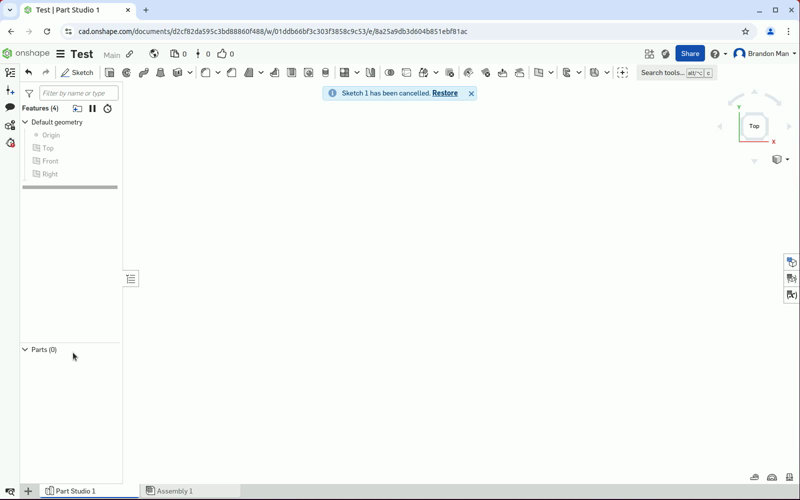
key(shift+p)
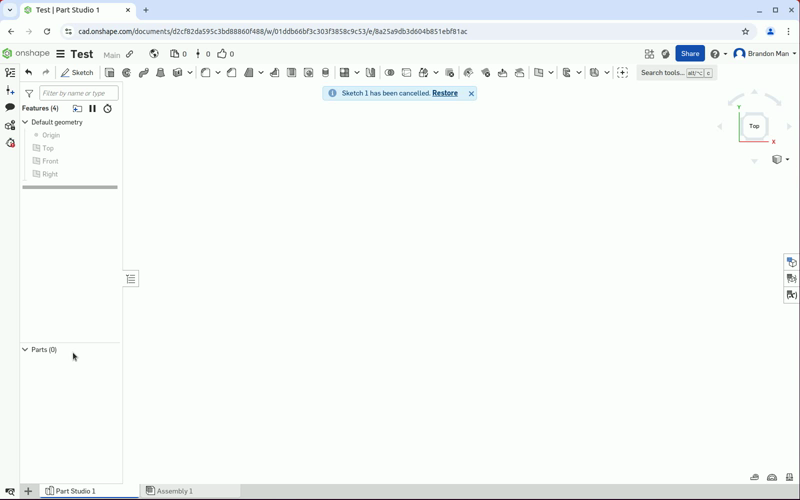
key(space)
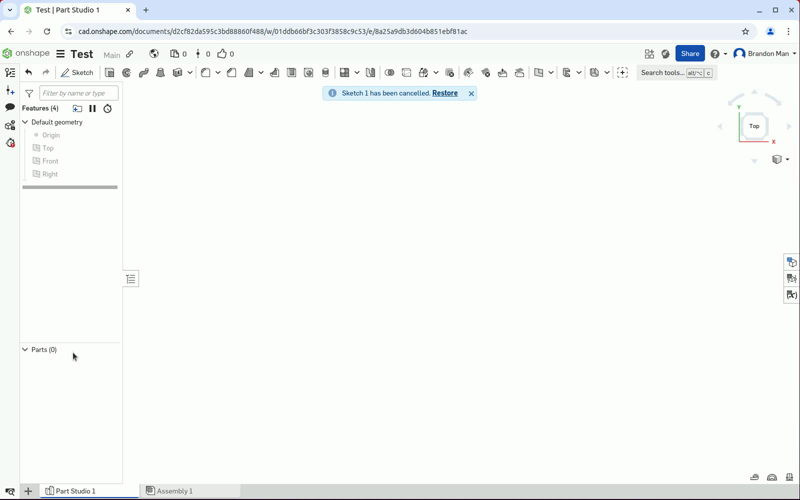
key_down(shift)
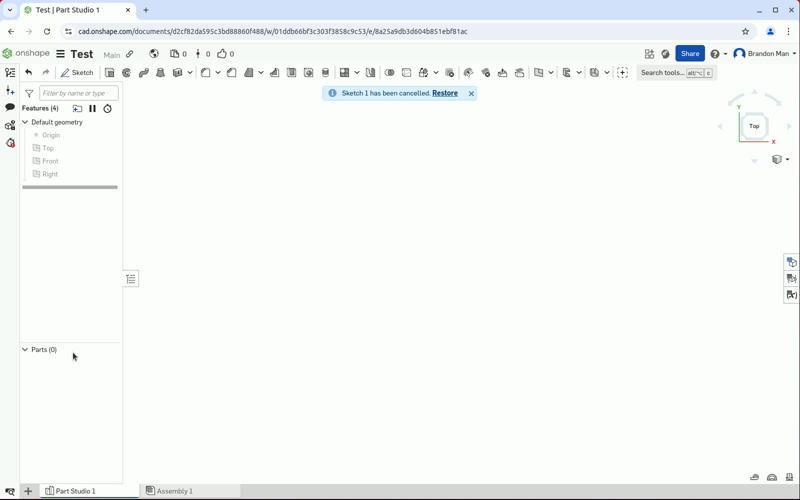
key(up)
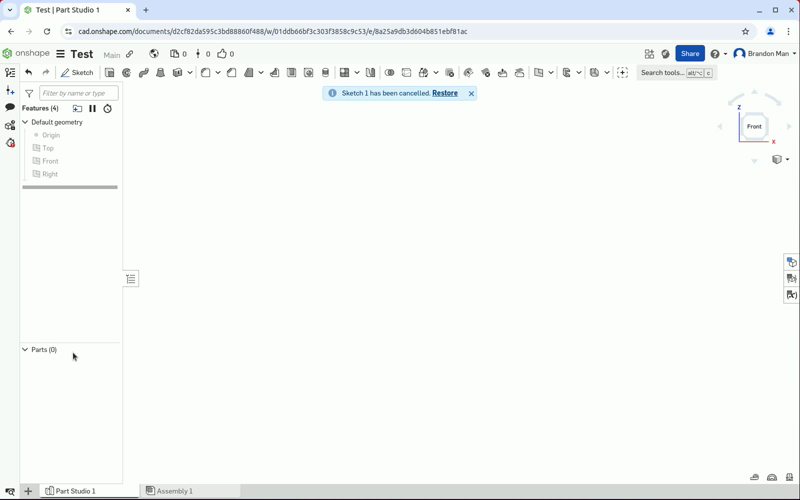
key_up(shift)
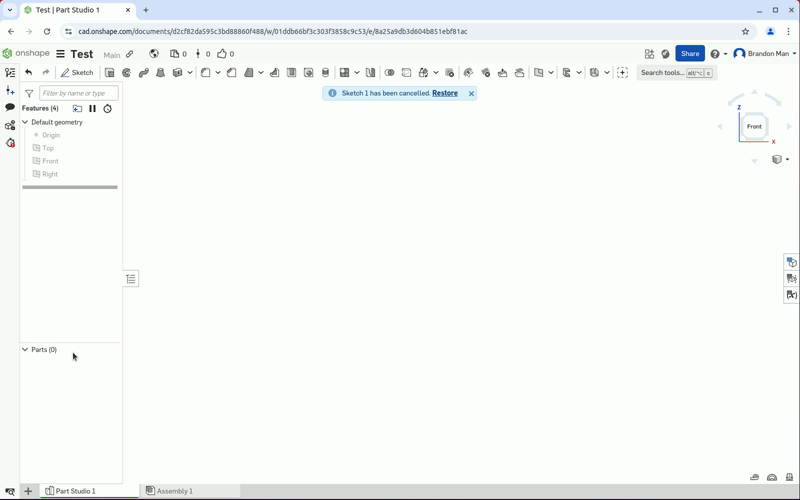
mouse_move(73, 352)
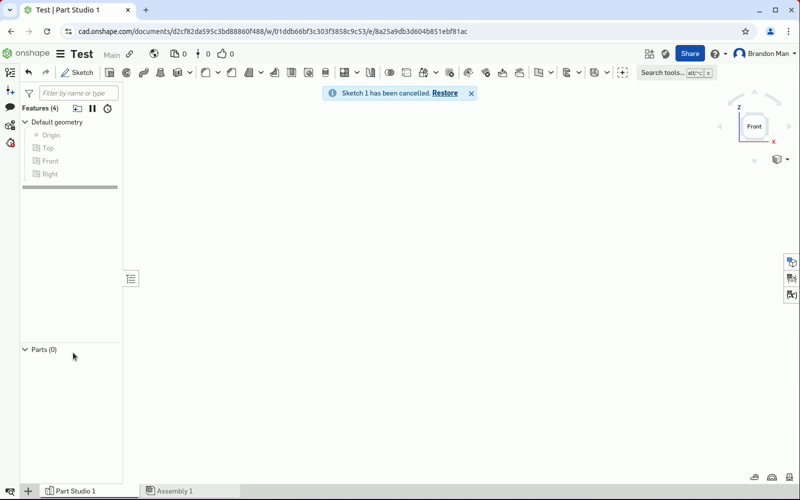
key(shift+y)
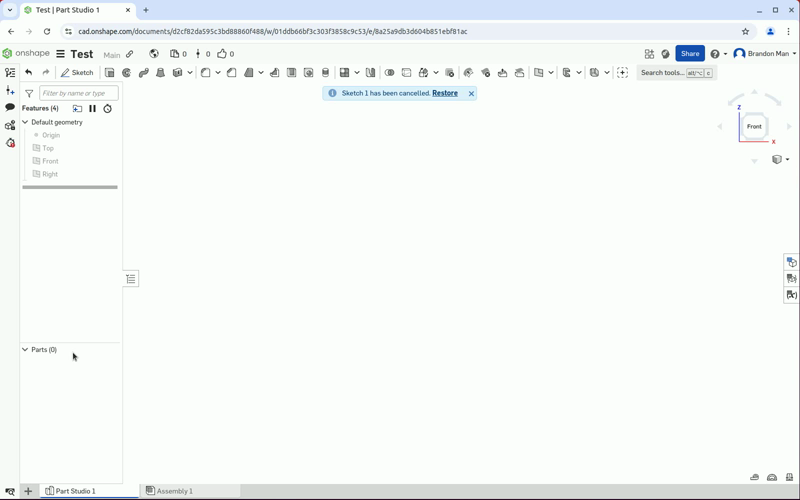
key(shift+s)
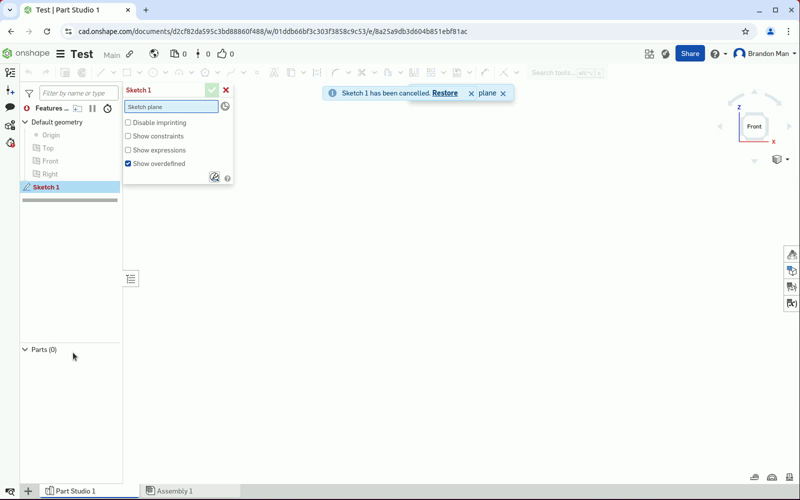
mouse_move(73, 163)
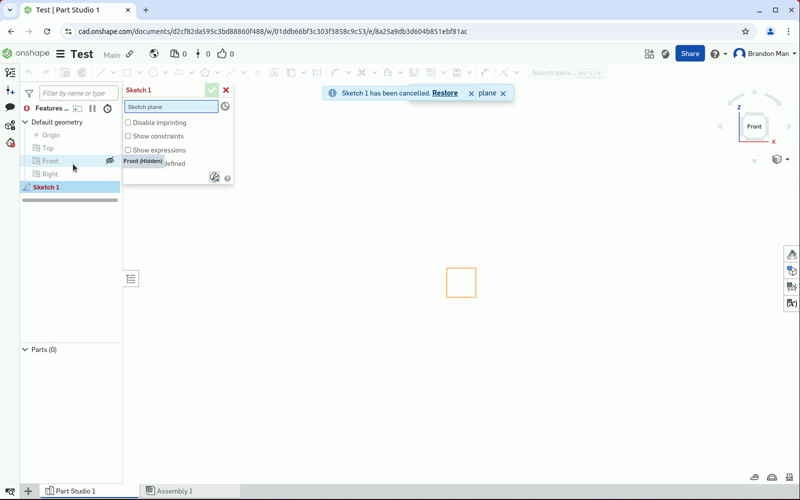
click(73, 163)
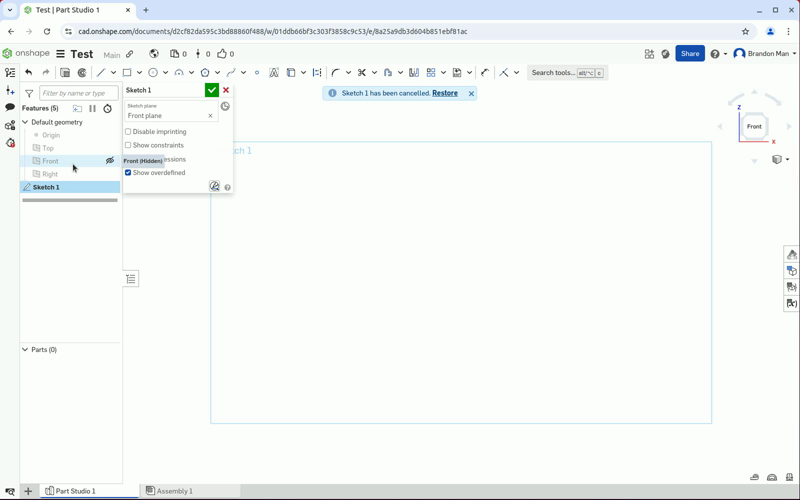
mouse_move(73, 352)
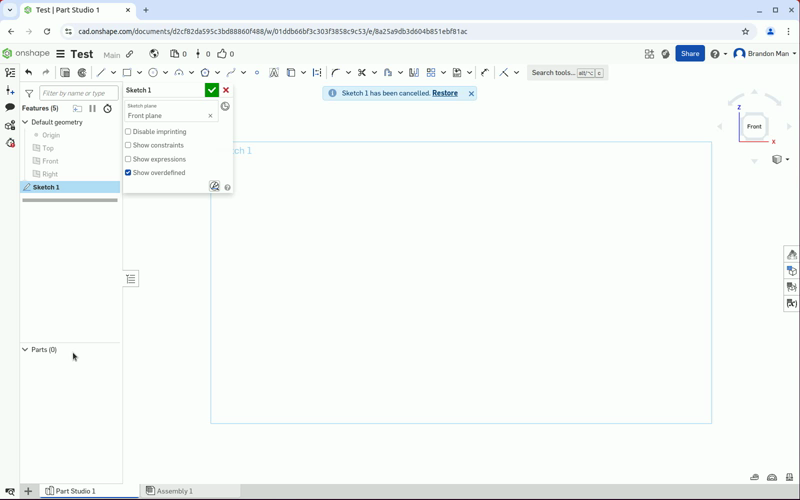
key(y)
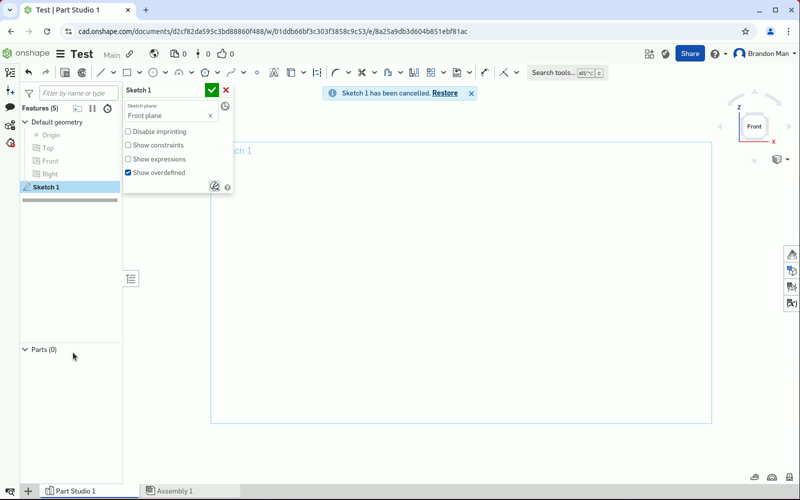
key(l)
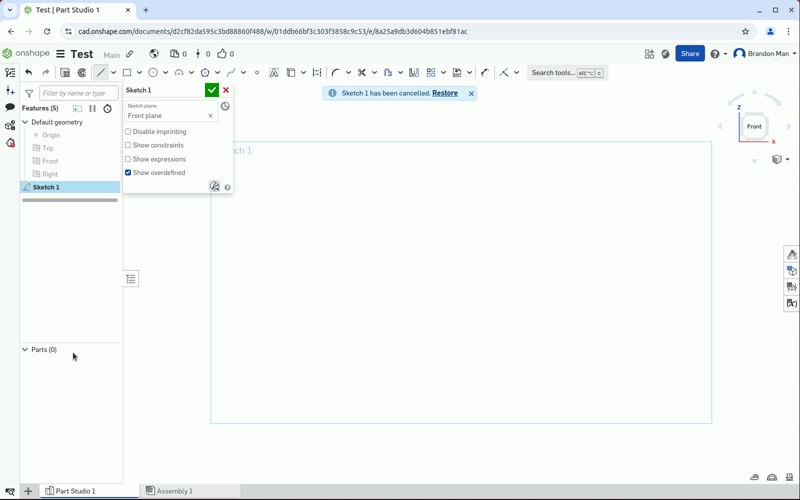
key_down(shift)
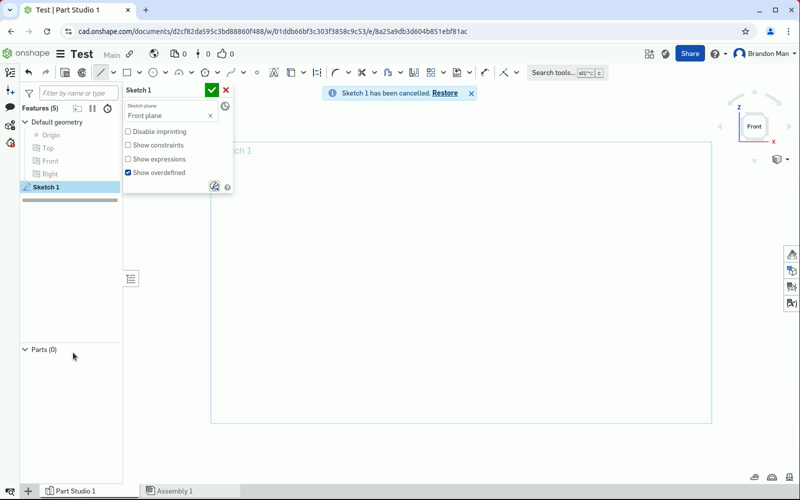
mouse_move(425, 290)
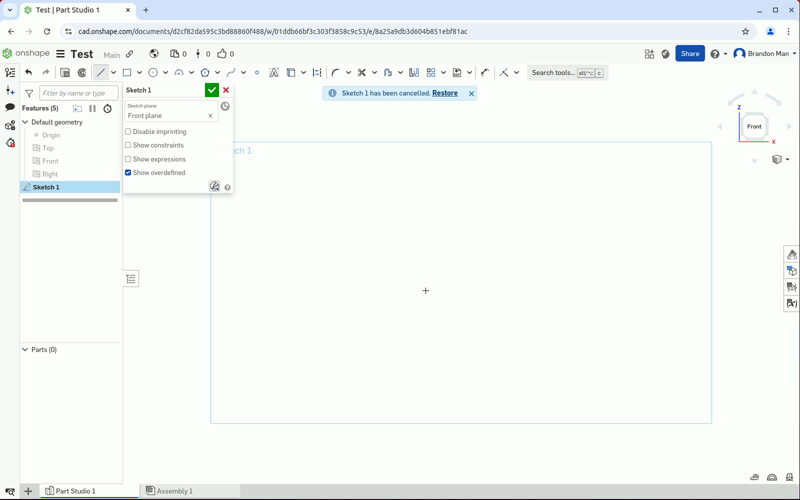
click(425, 290)
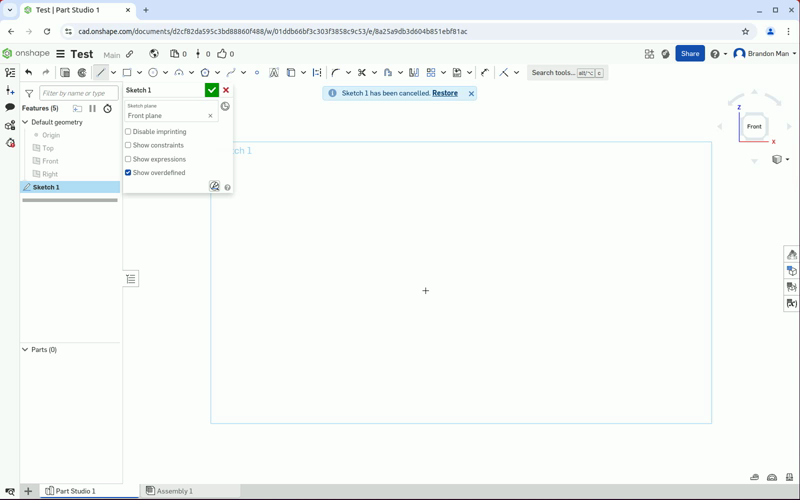
key_up(shift)
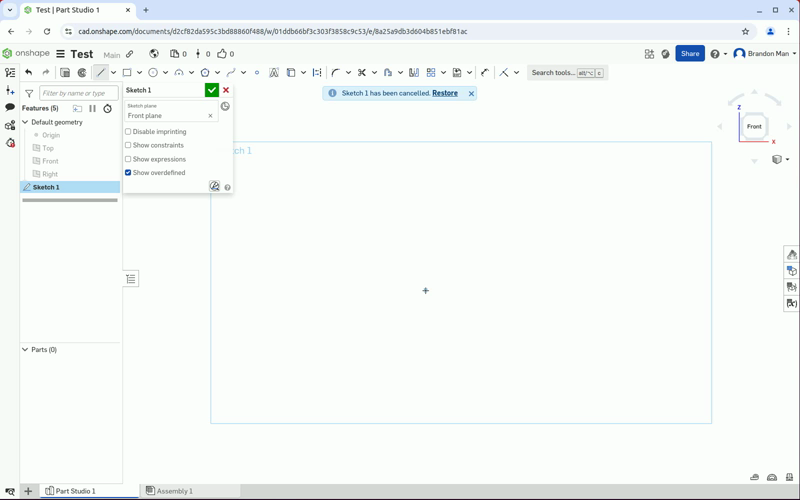
key_down(shift)
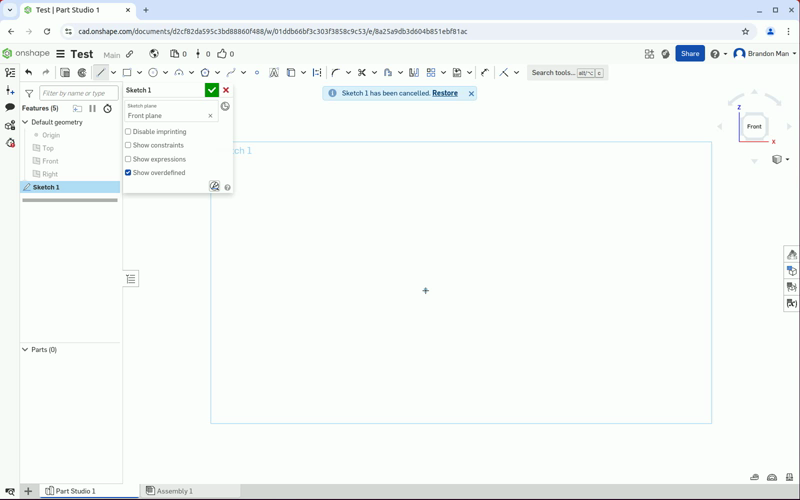
mouse_move(455, 290)
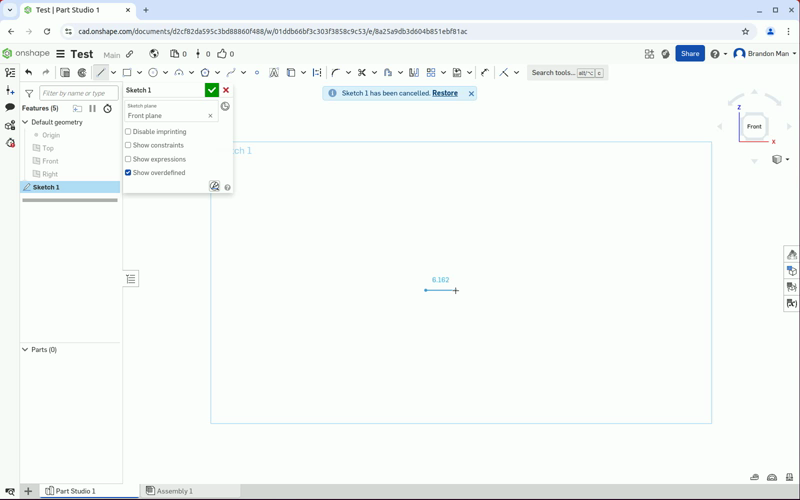
mouse_move(441, 290)
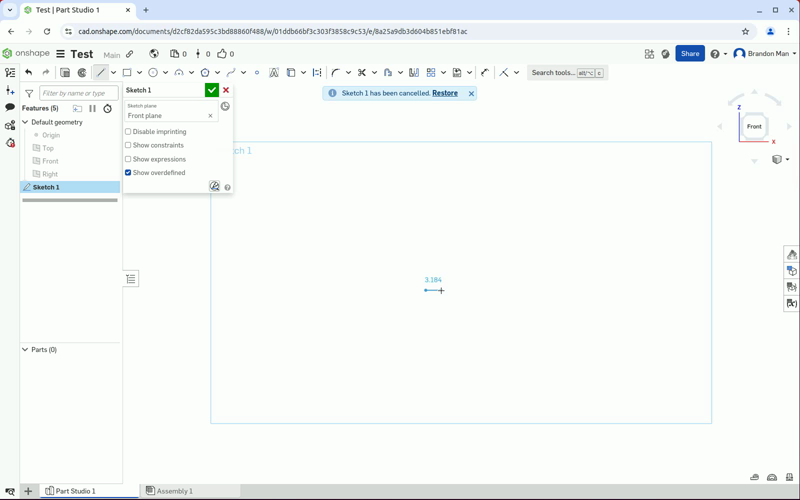
click(441, 290)
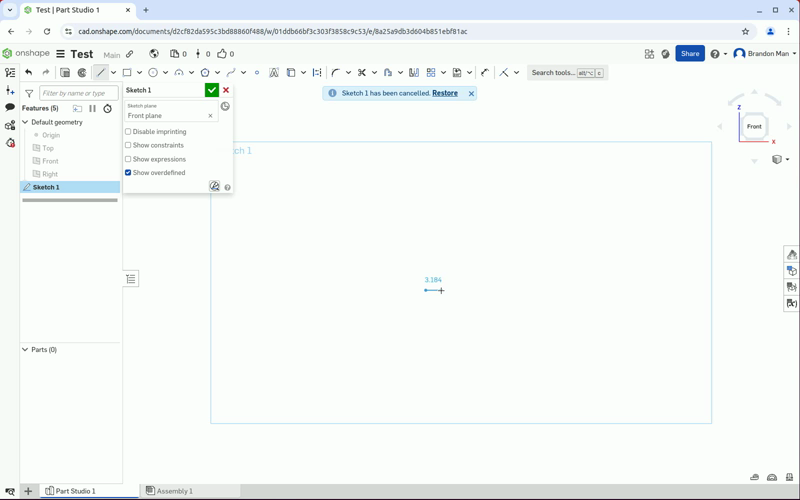
key_up(shift)
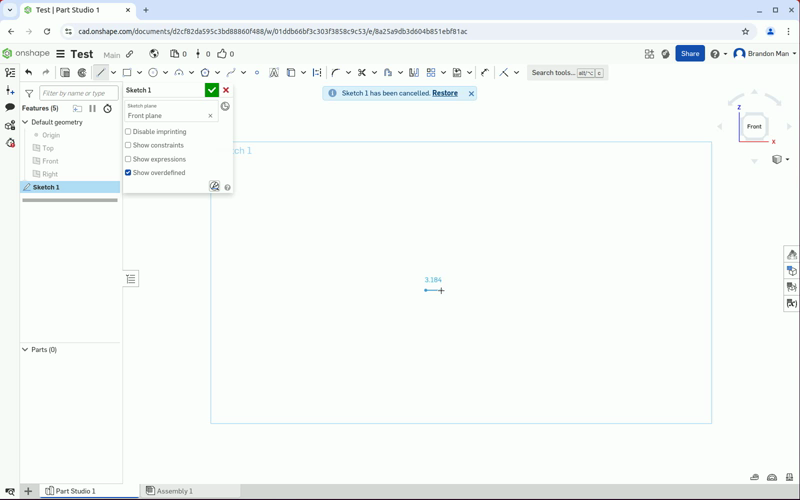
key(esc)
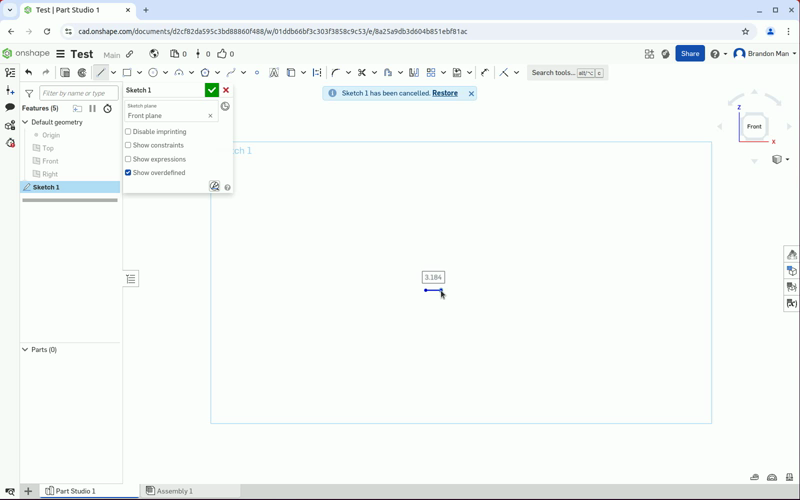
key(a)
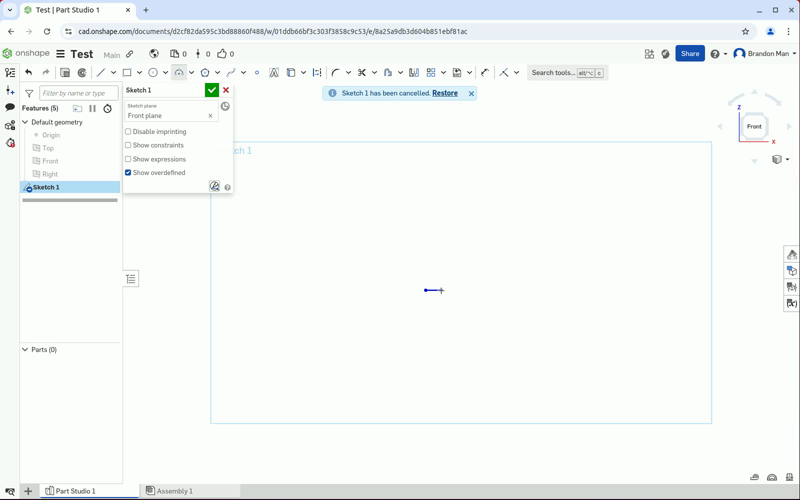
mouse_move(441, 290)
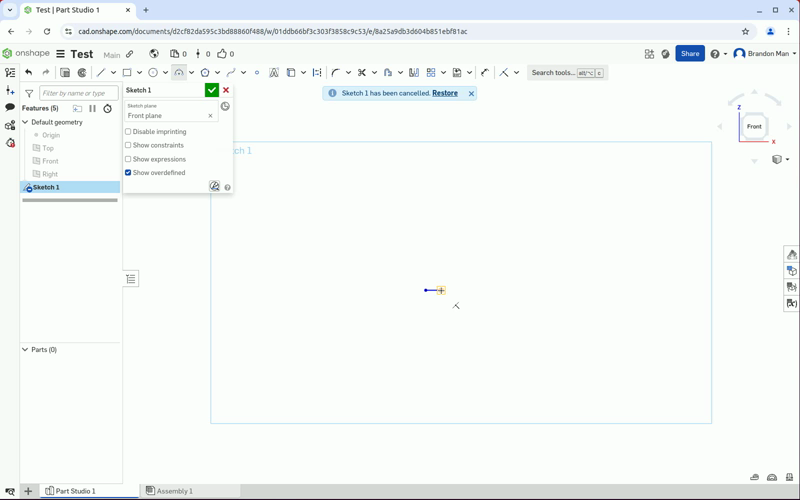
click(441, 290)
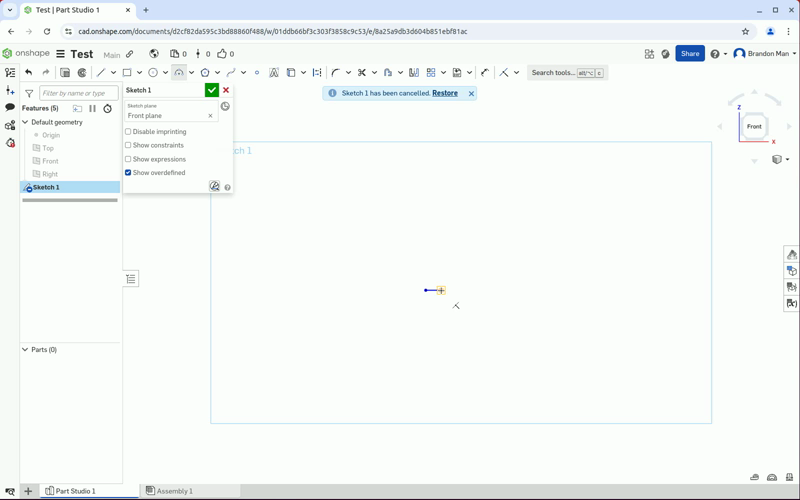
key_down(shift)
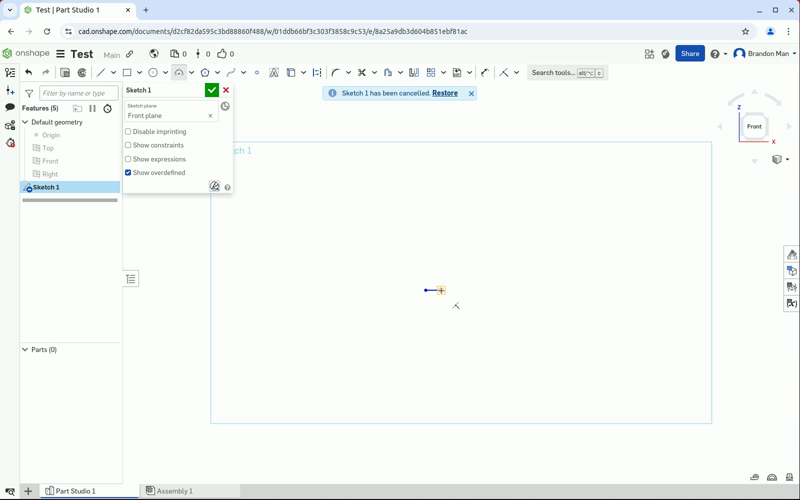
mouse_move(441, 273)
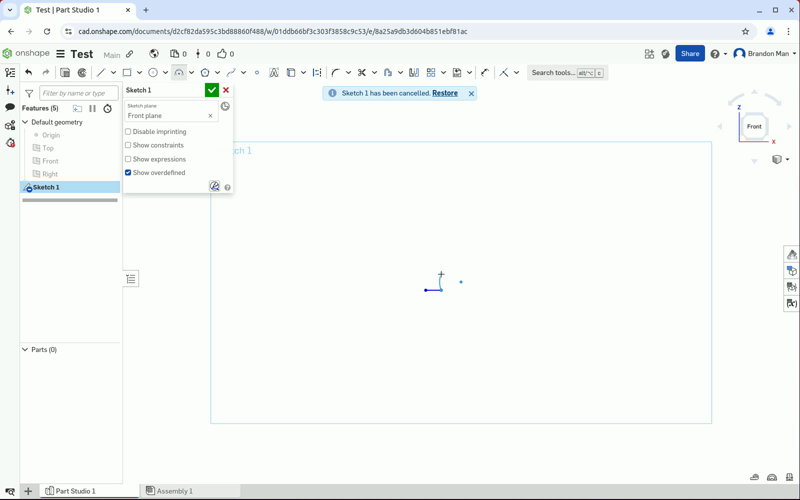
click(441, 273)
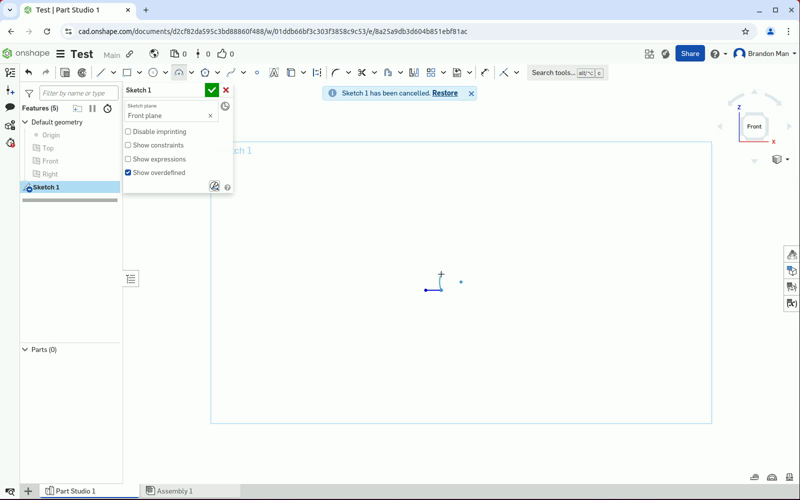
mouse_move(440, 281)
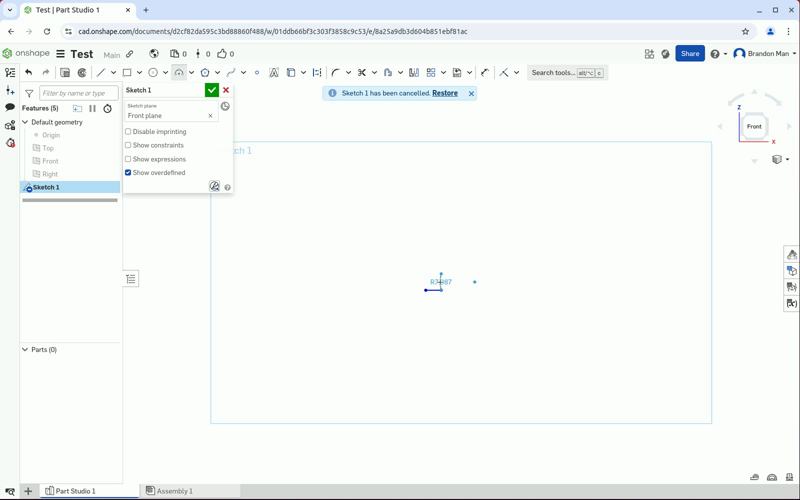
click(440, 281)
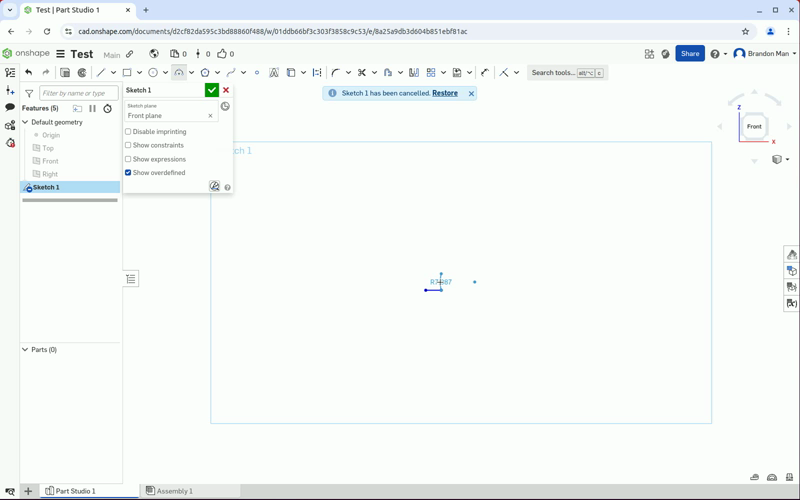
key_up(shift)
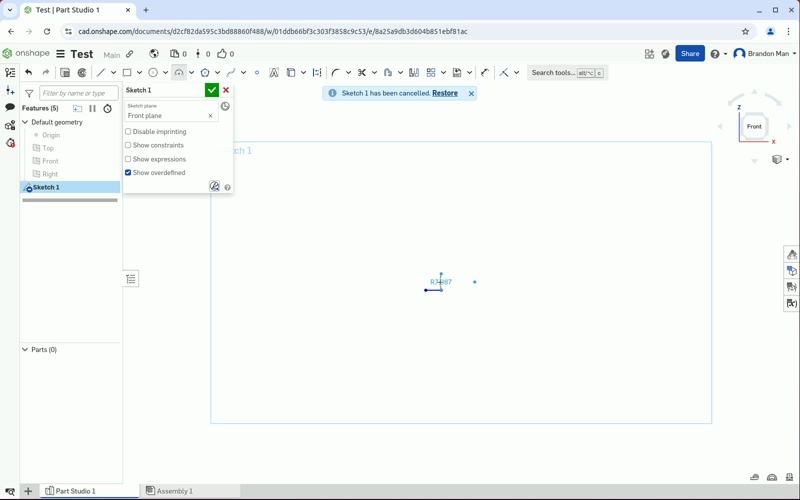
key(esc)
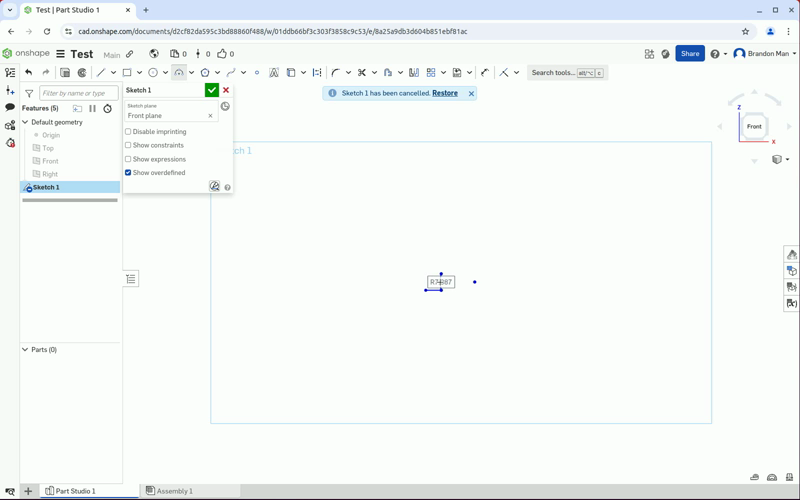
key(l)
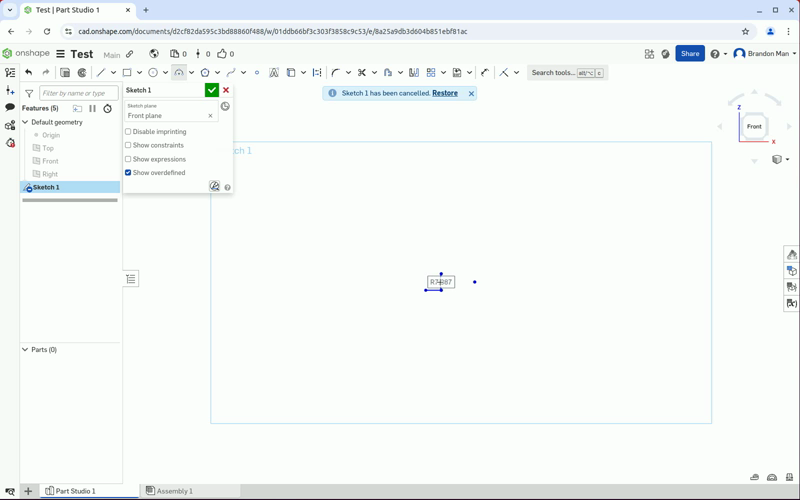
mouse_move(441, 273)
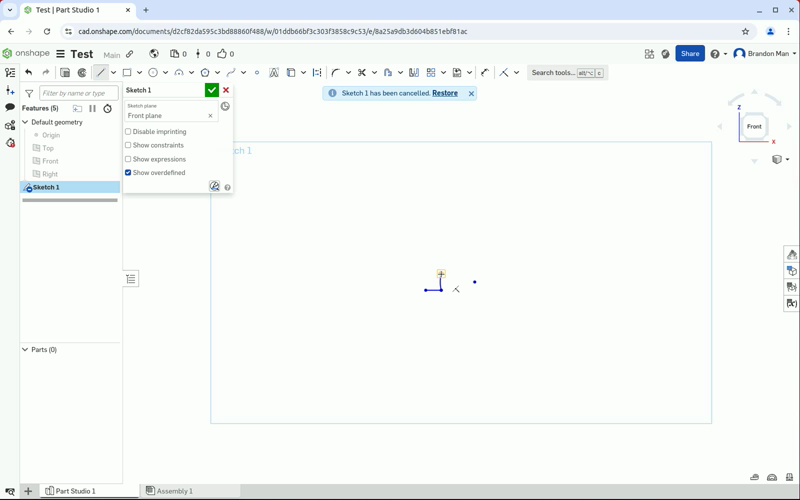
click(441, 273)
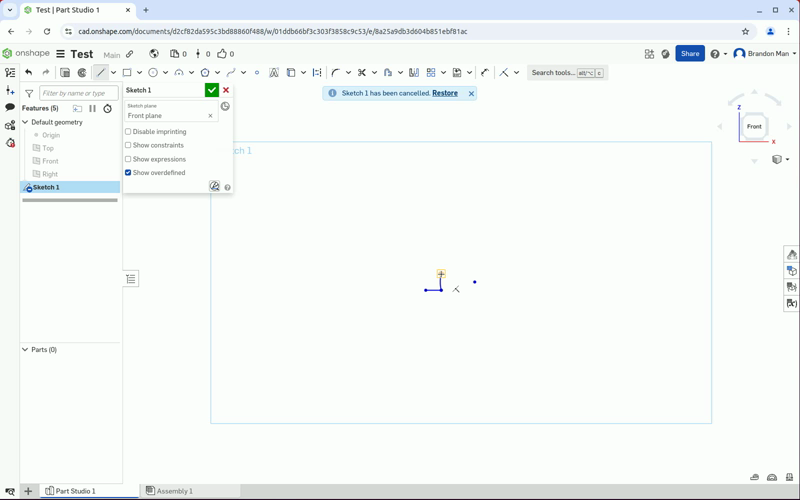
key_down(shift)
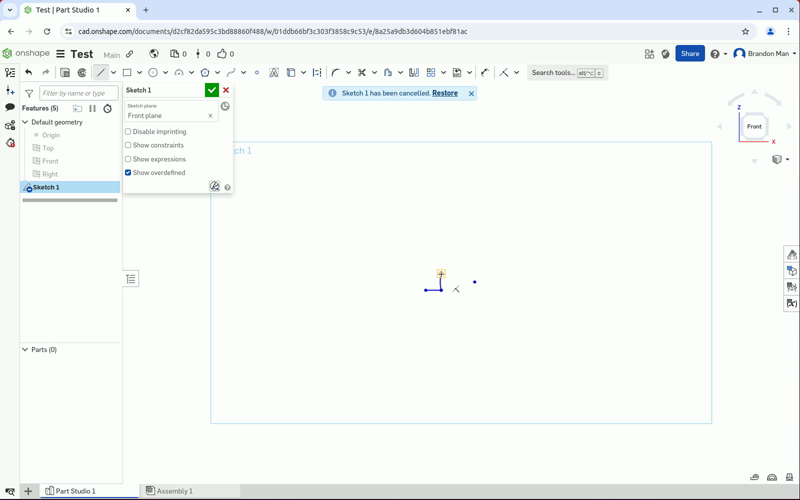
mouse_move(471, 273)
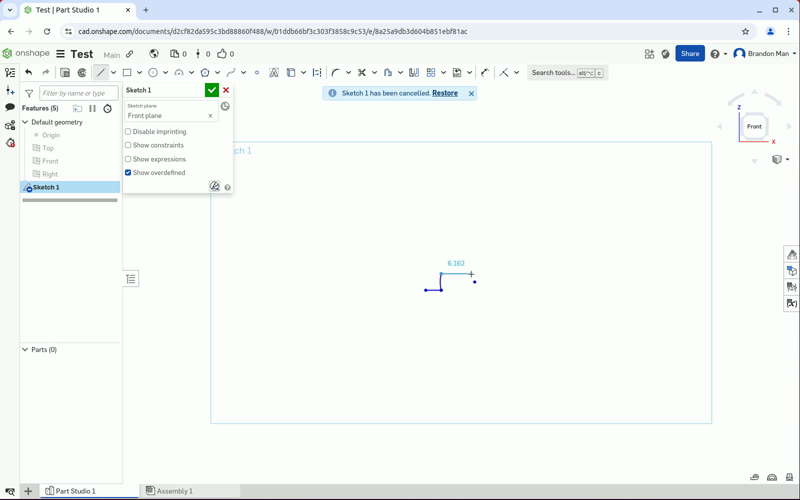
mouse_move(425, 273)
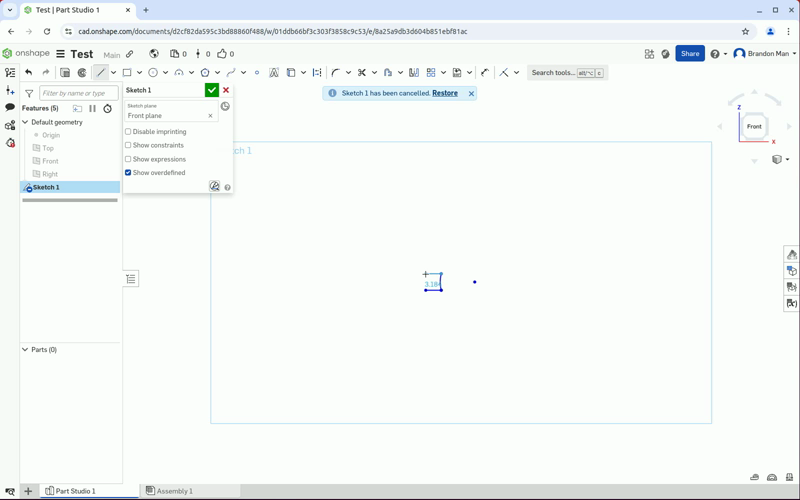
click(425, 273)
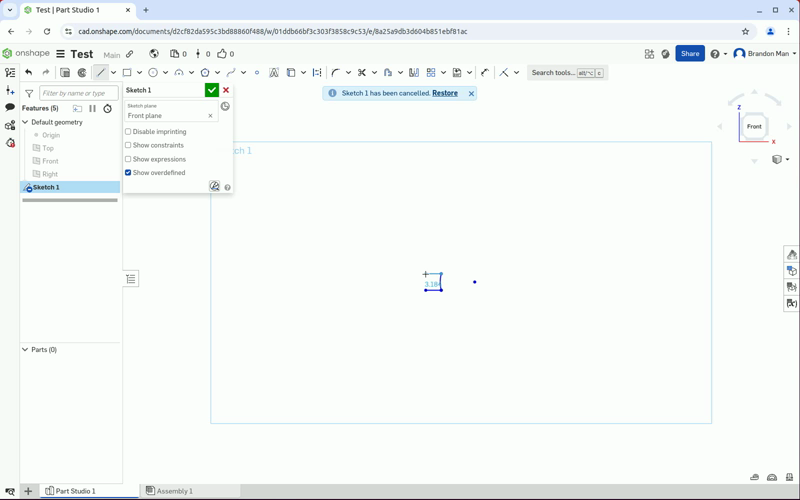
key_up(shift)
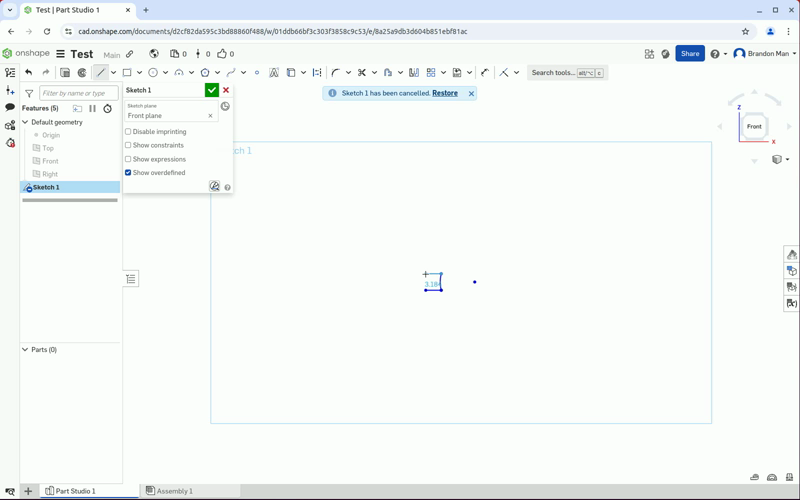
mouse_move(455, 273)
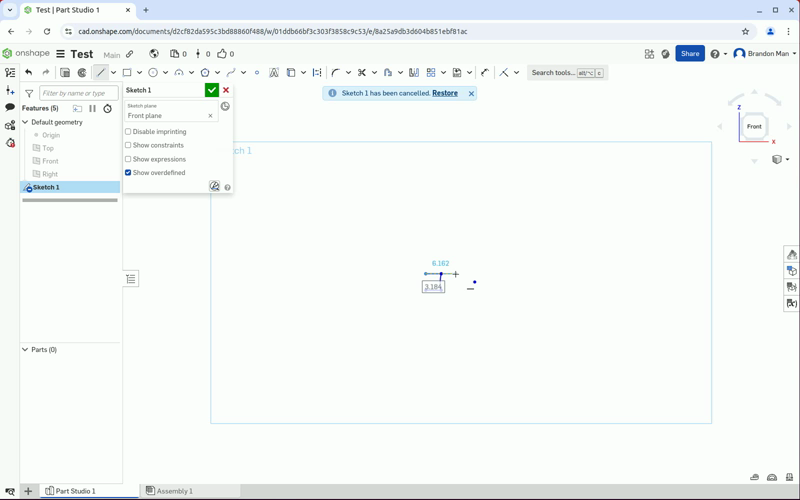
key_down(shift)
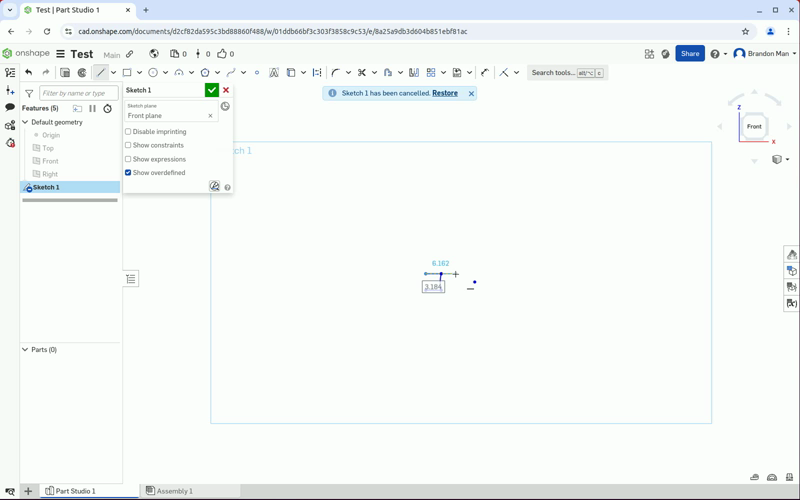
mouse_move(425, 290)
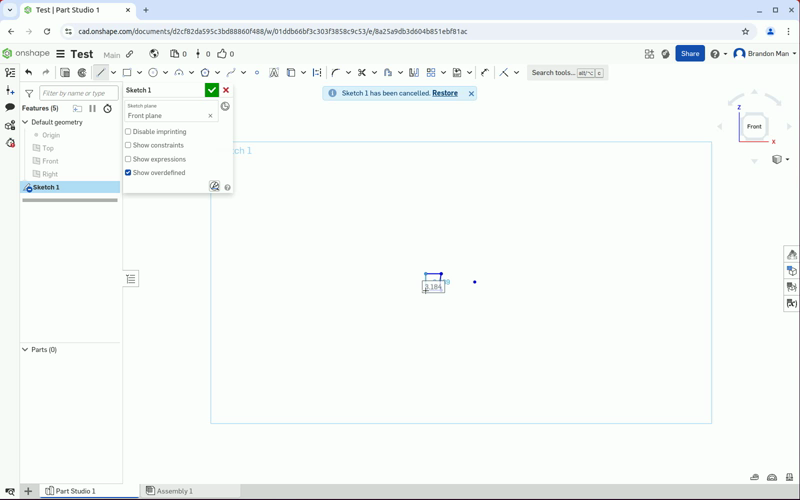
key_up(shift)
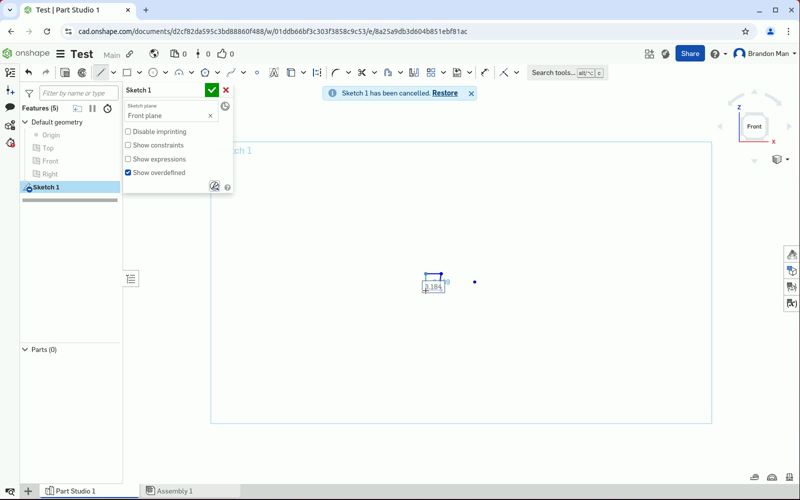
click(425, 290)
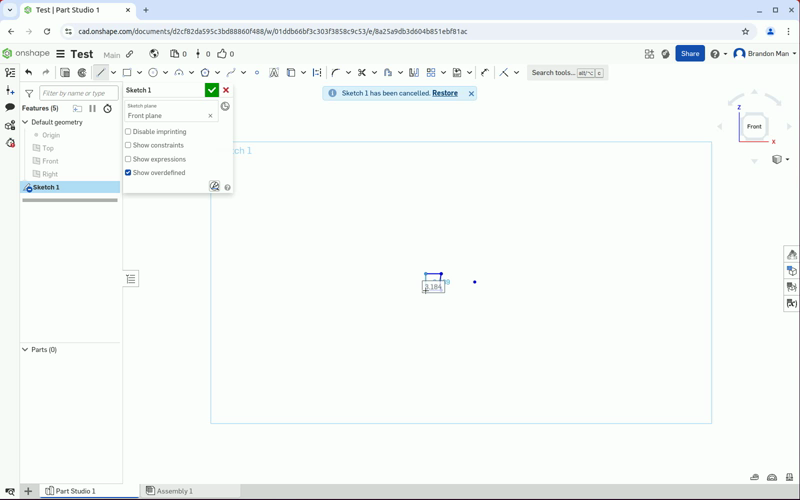
key(esc)
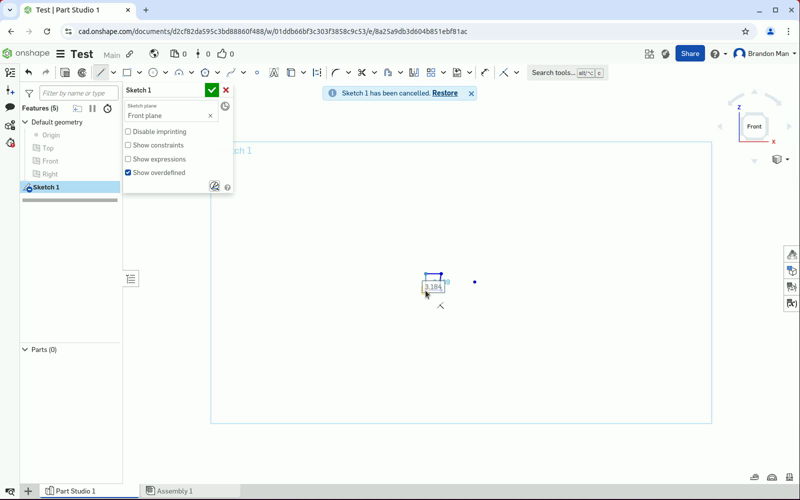
mouse_move(435, 275)
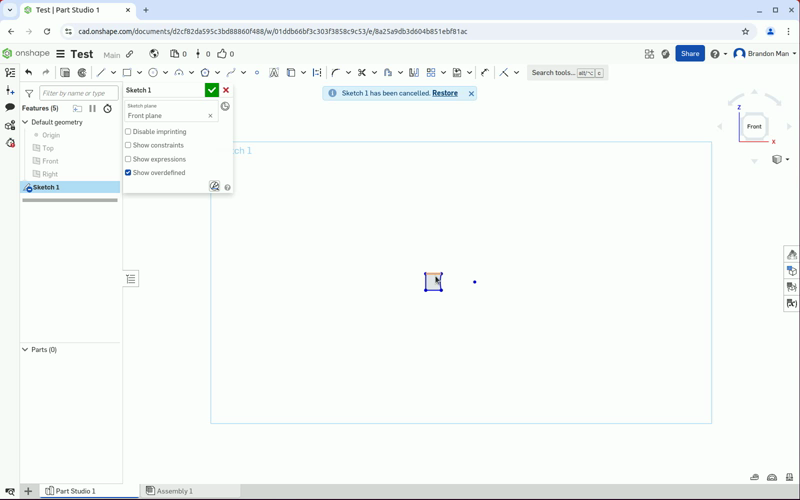
scroll(6)
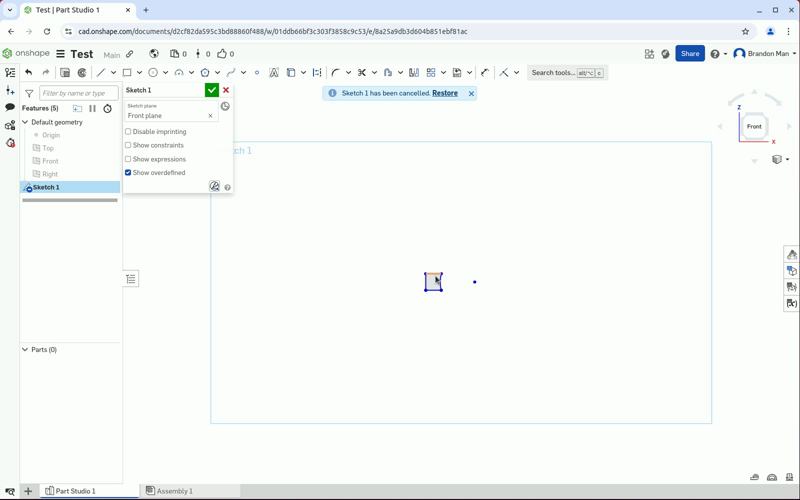
scroll(6)
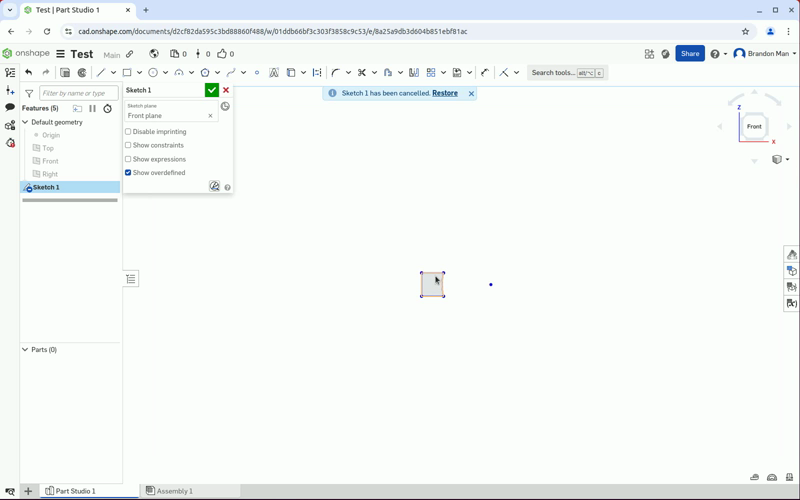
scroll(6)
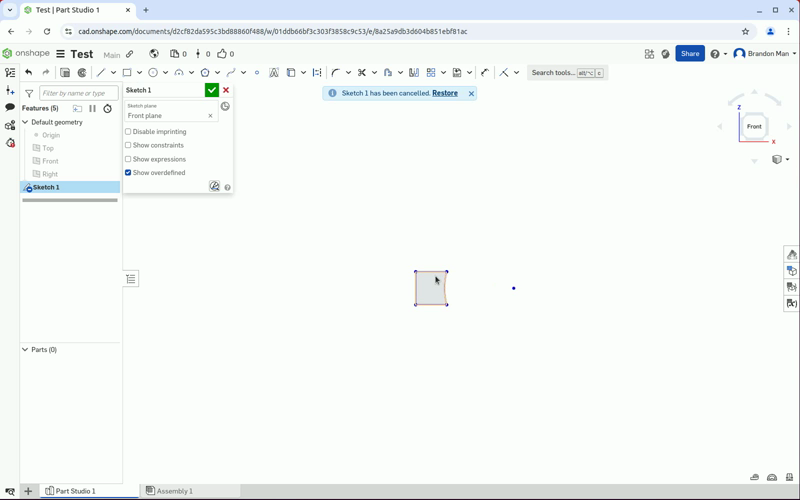
scroll(6)
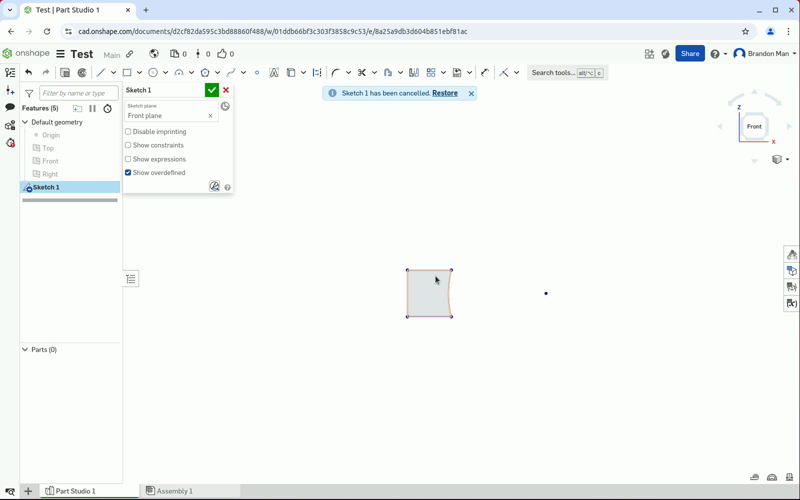
scroll(6)
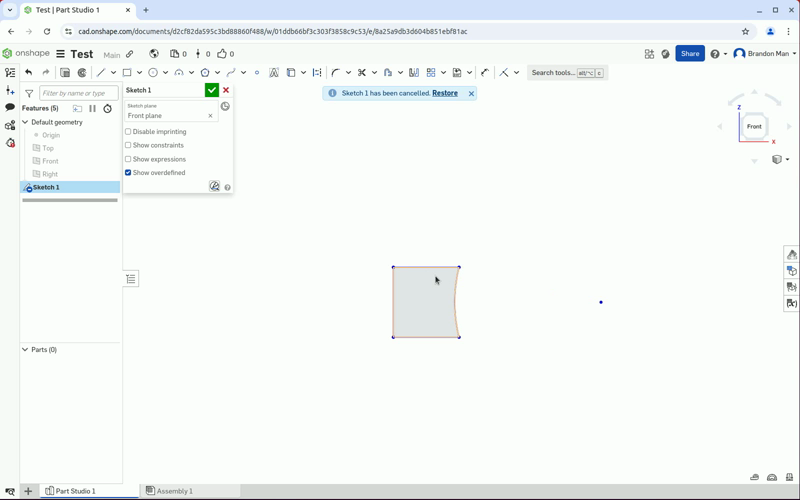
scroll(6)
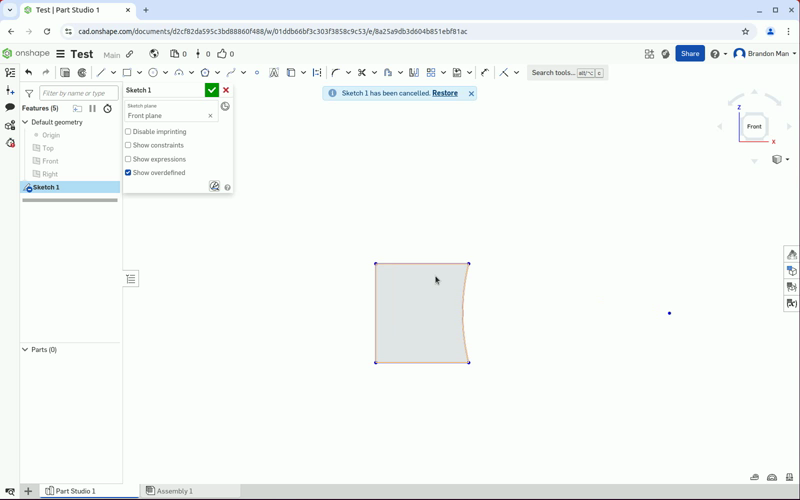
scroll(6)
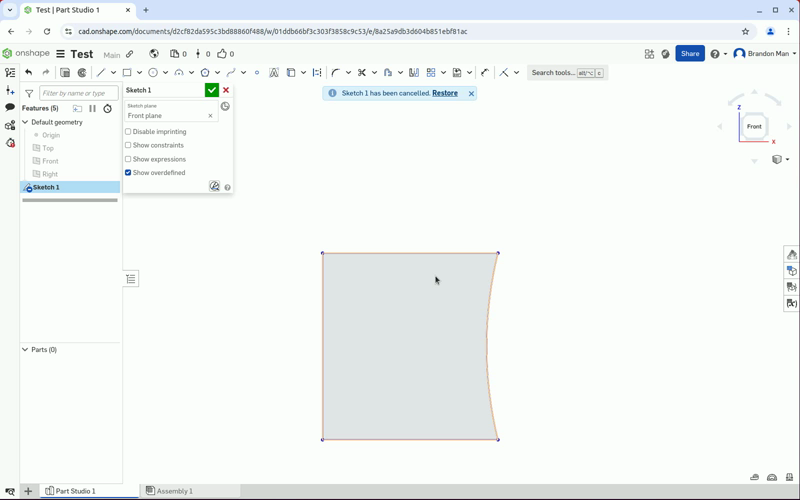
click(435, 275)
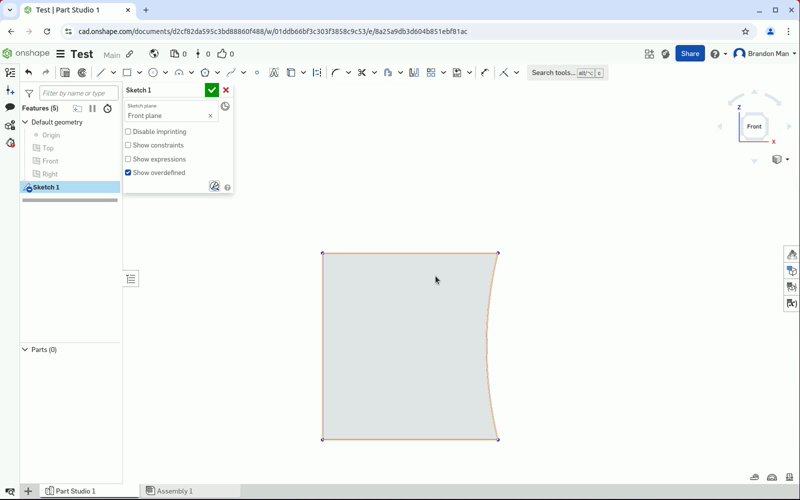
scroll(-6)
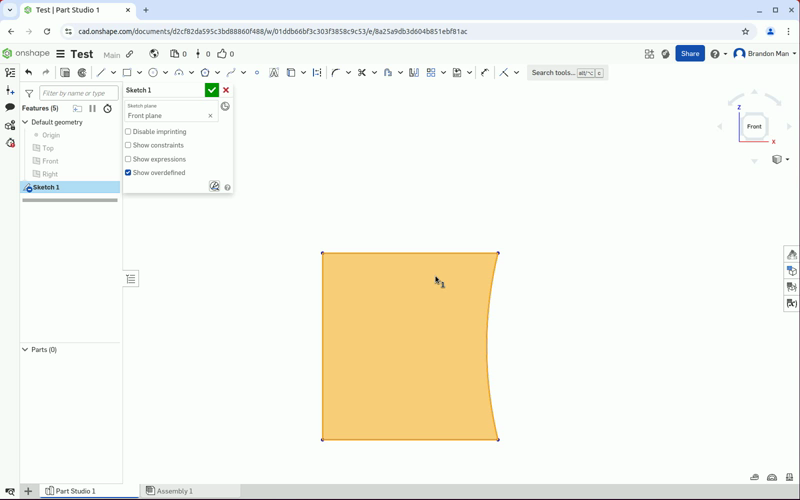
scroll(-6)
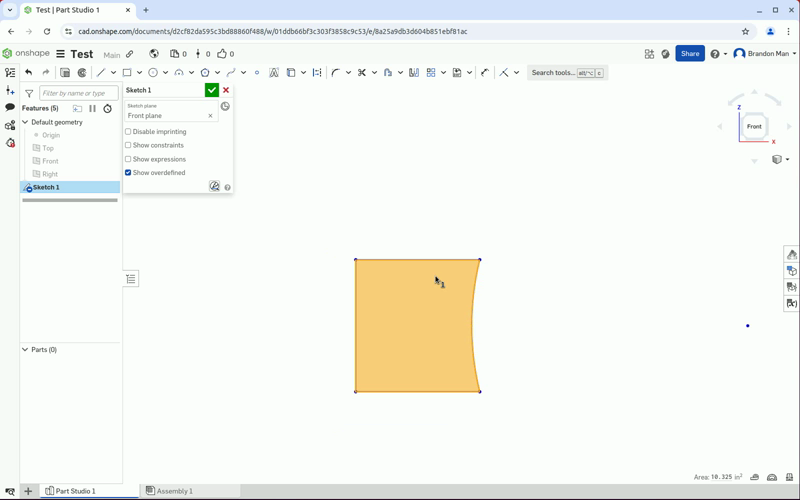
scroll(-6)
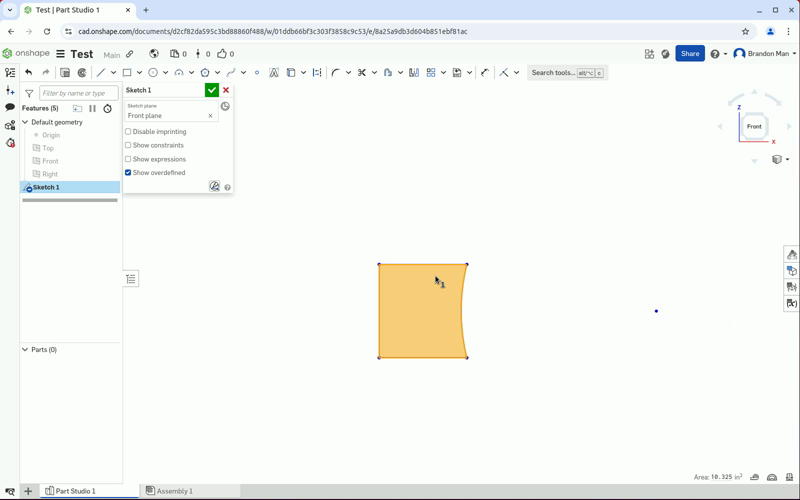
scroll(-6)
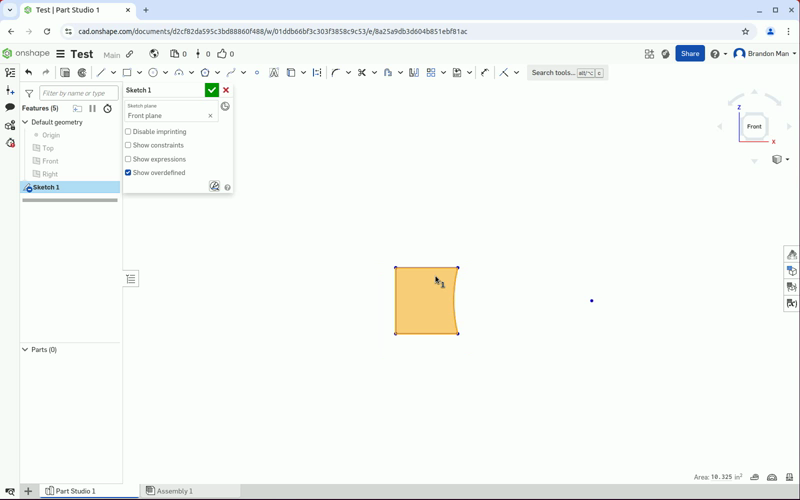
scroll(-6)
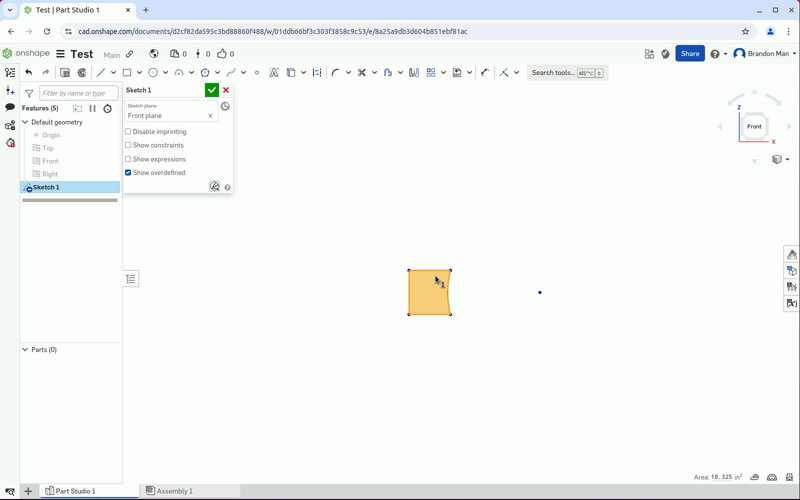
scroll(-6)
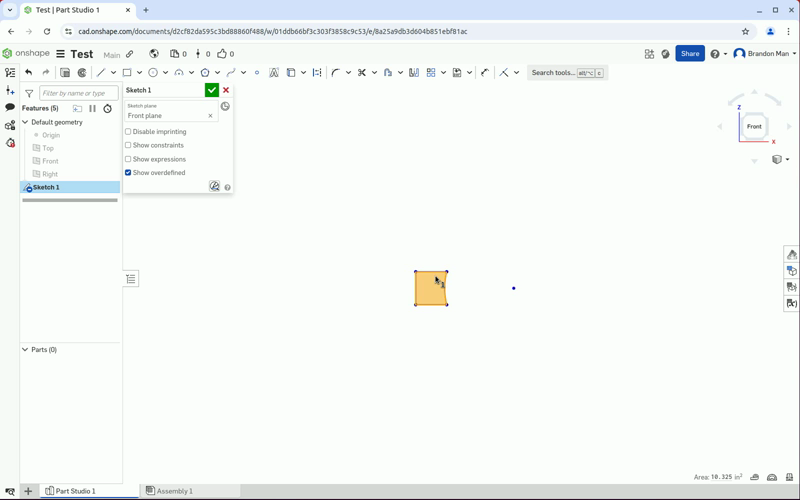
scroll(-6)
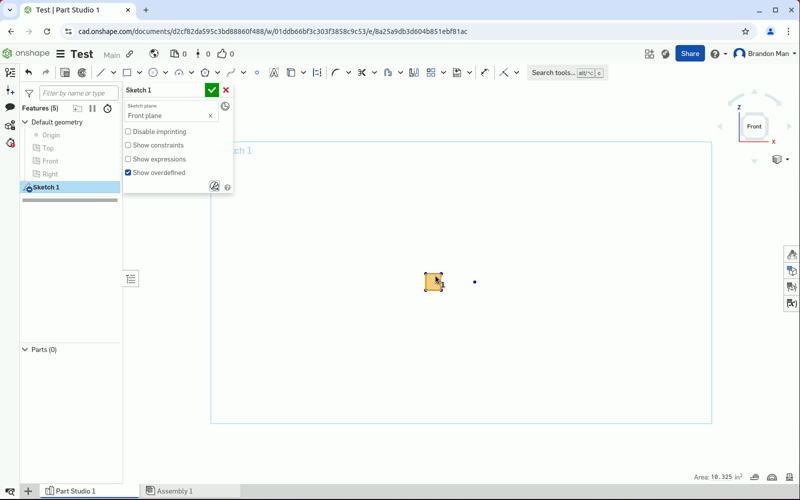
mouse_move(73, 352)
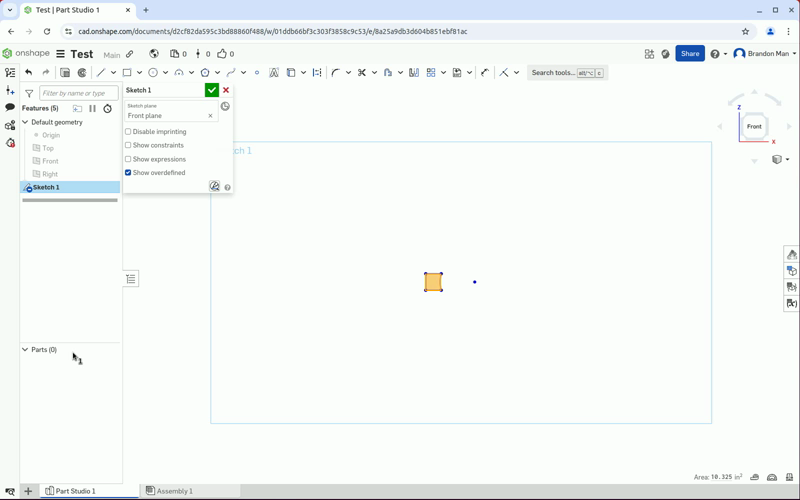
key(shift+y)
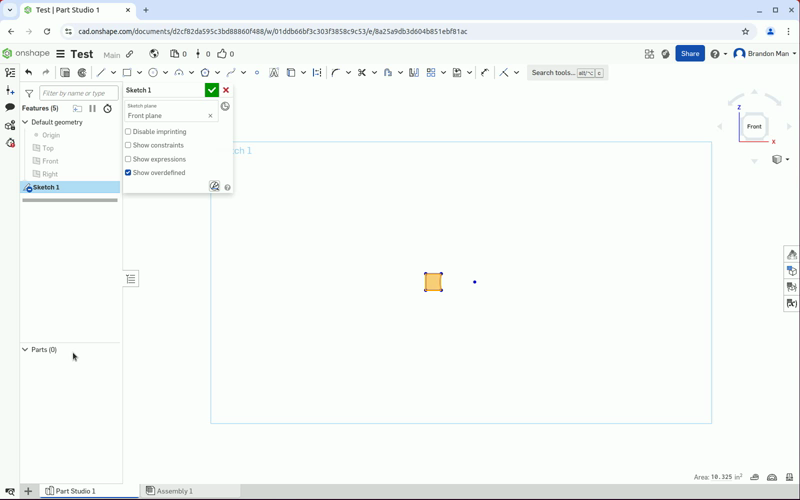
key(shift+e)
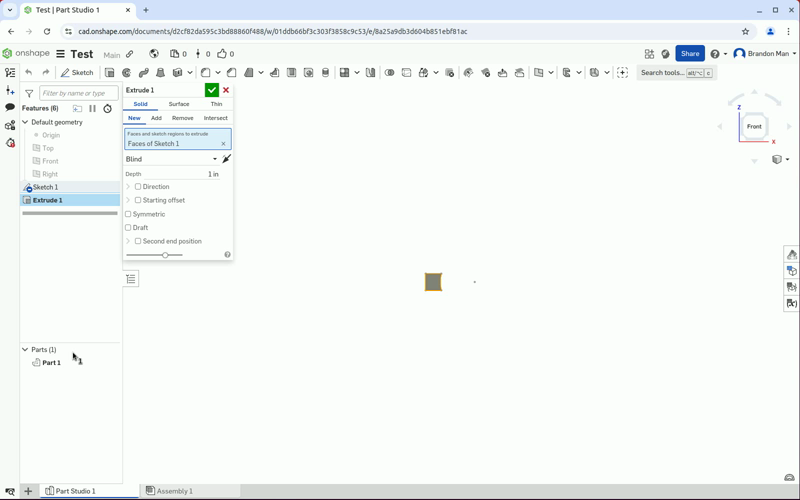
mouse_move(143, 106)
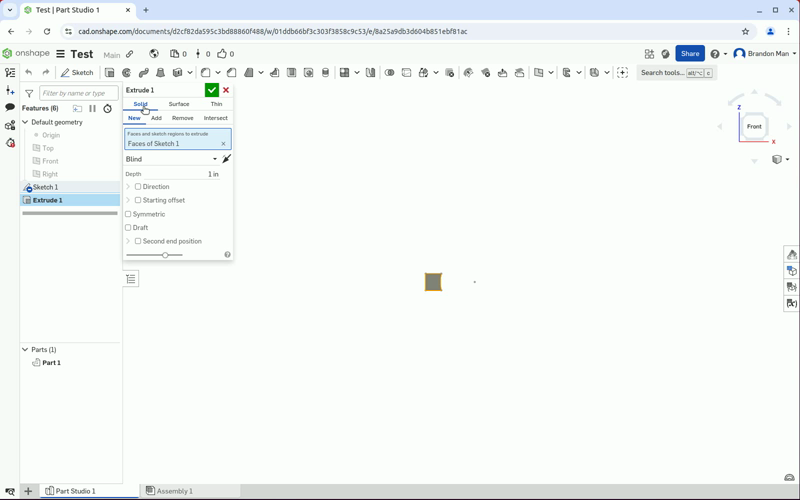
click(143, 106)
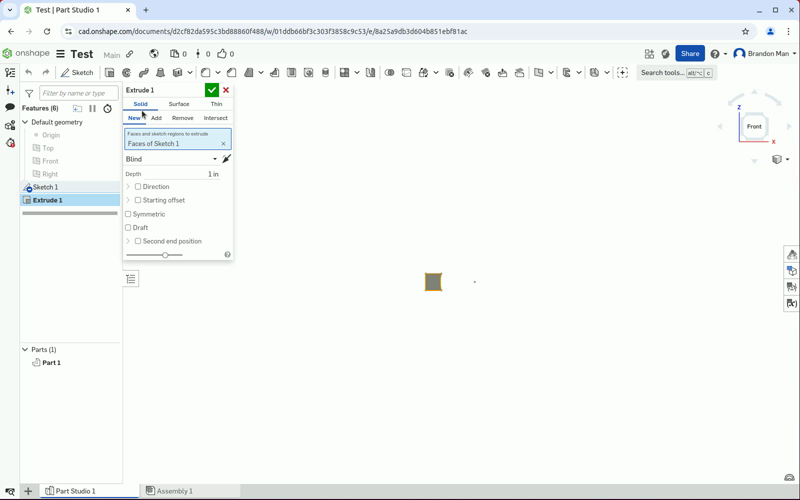
mouse_move(137, 120)
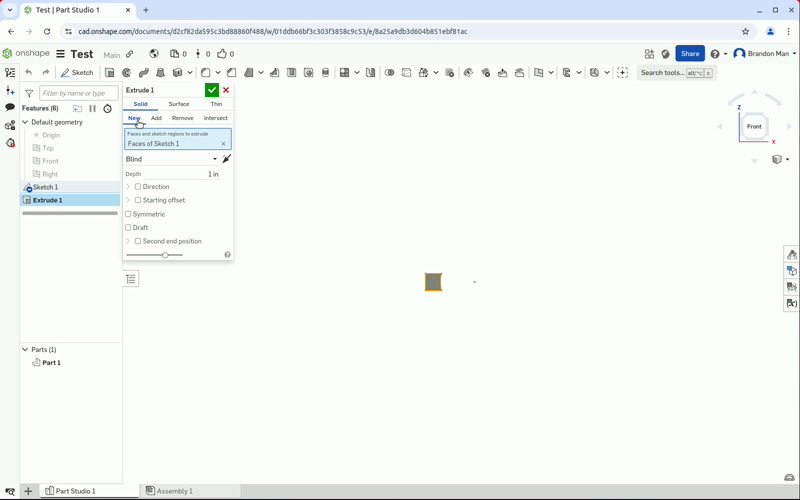
click(137, 120)
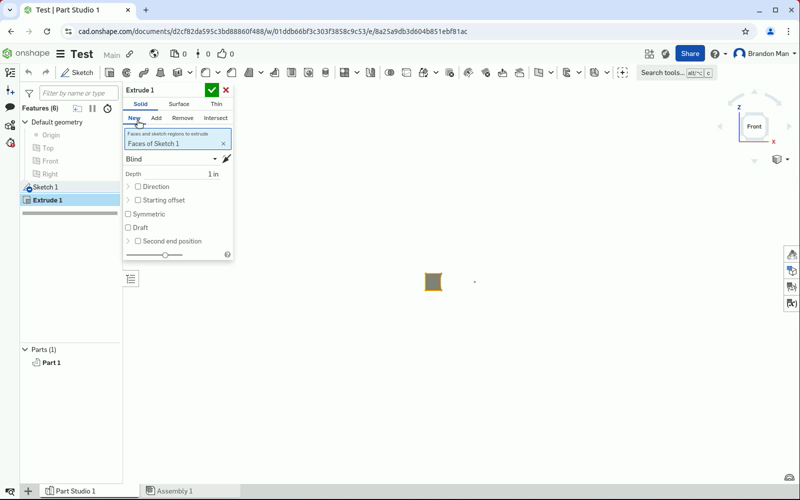
key(tab, 4)
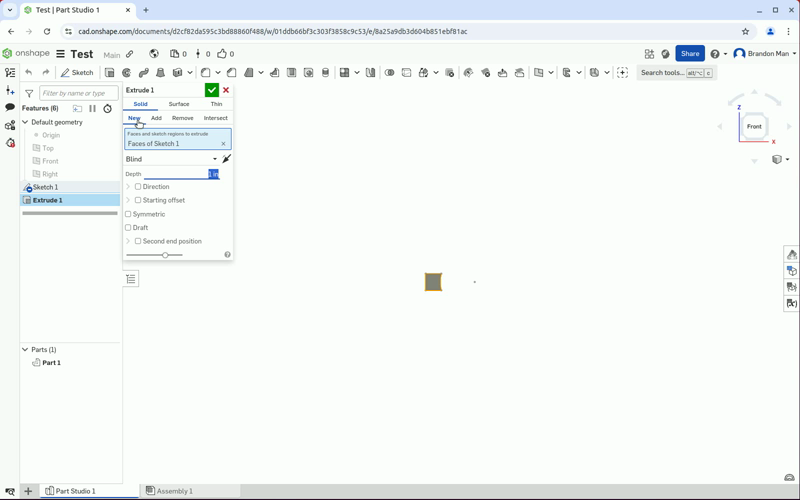
text(16.128)
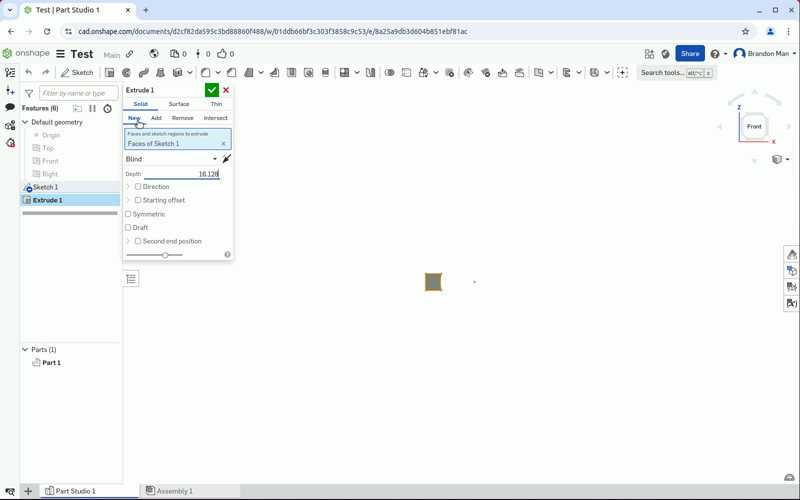
key(enter)
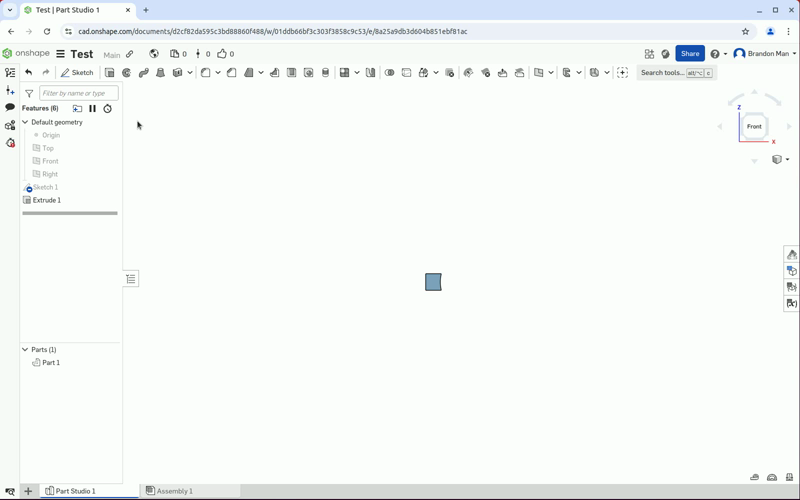
key(shift+h)
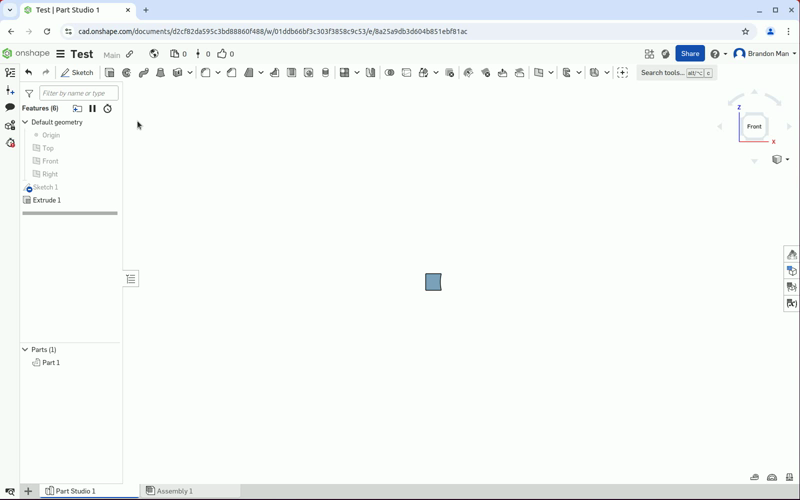
key(shift+h)
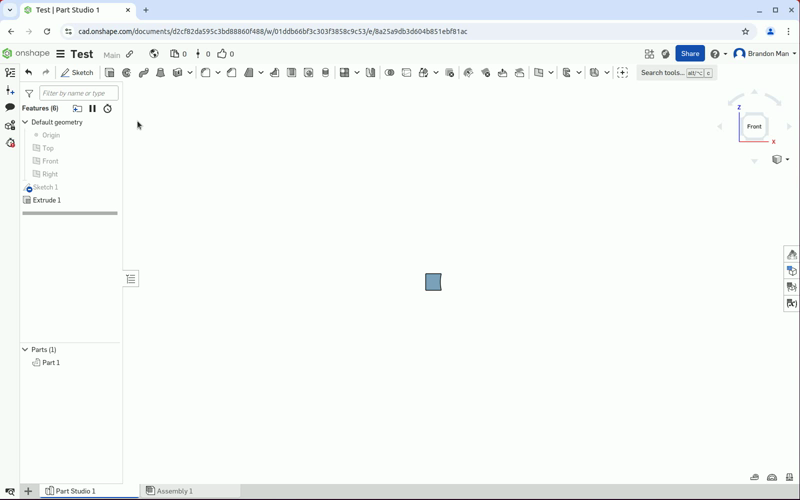
mouse_move(73, 189)
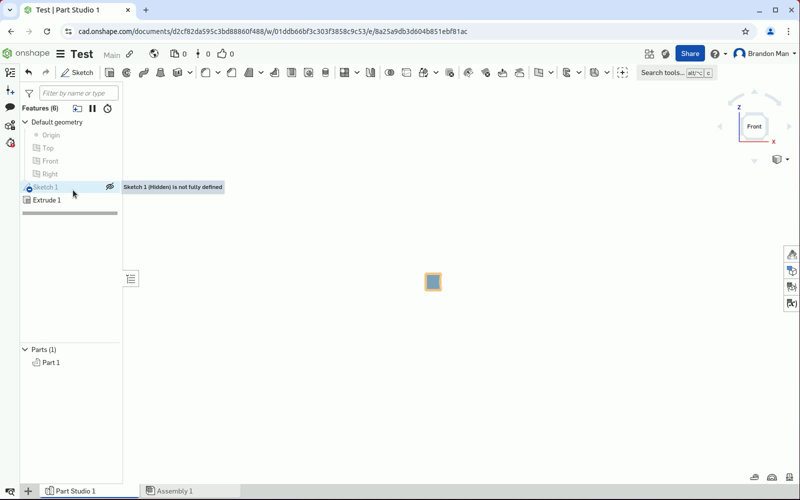
click(73, 189)
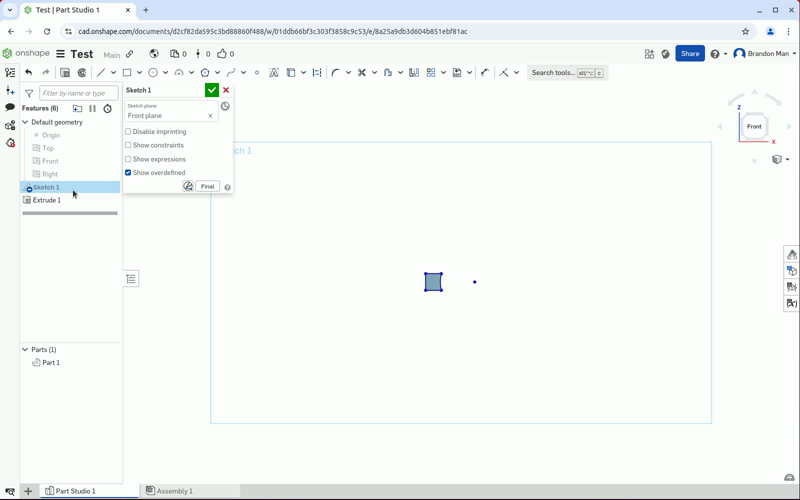
mouse_move(229, 92)
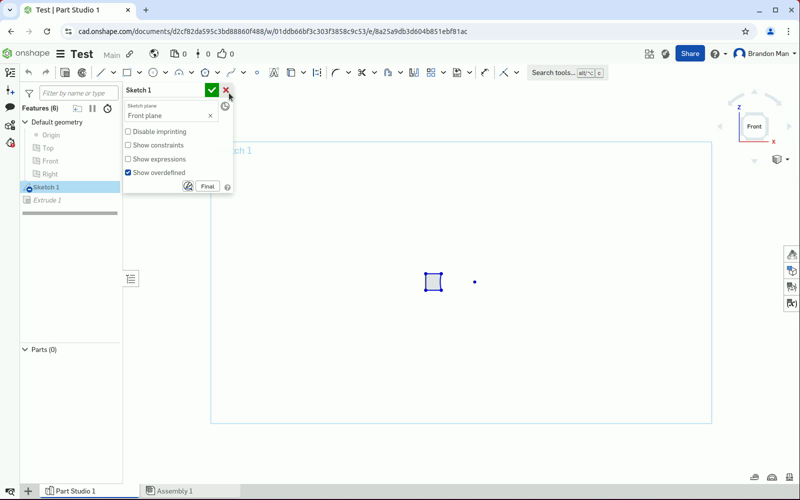
click(229, 92)
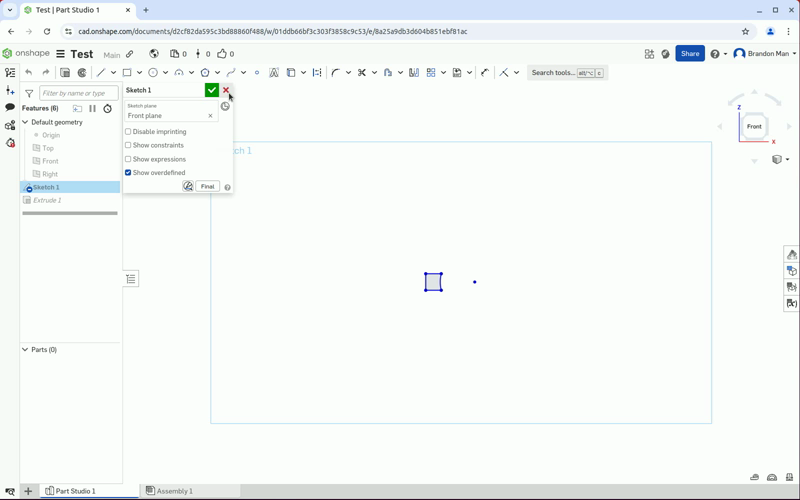
key(shift+s)
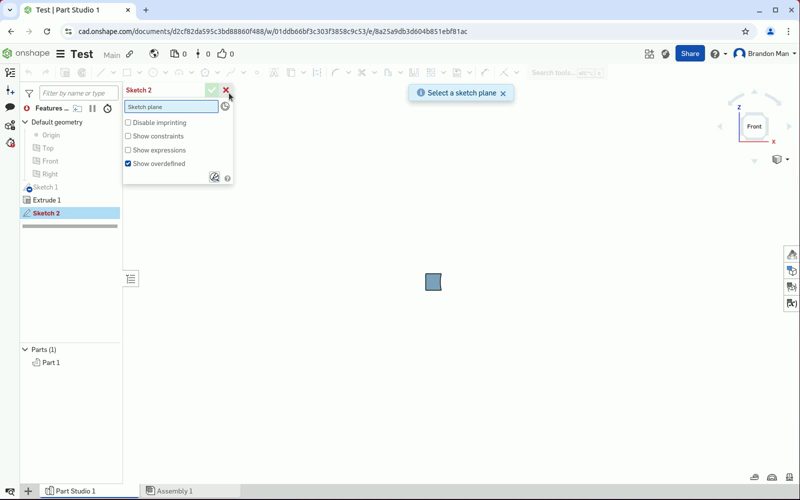
mouse_move(73, 163)
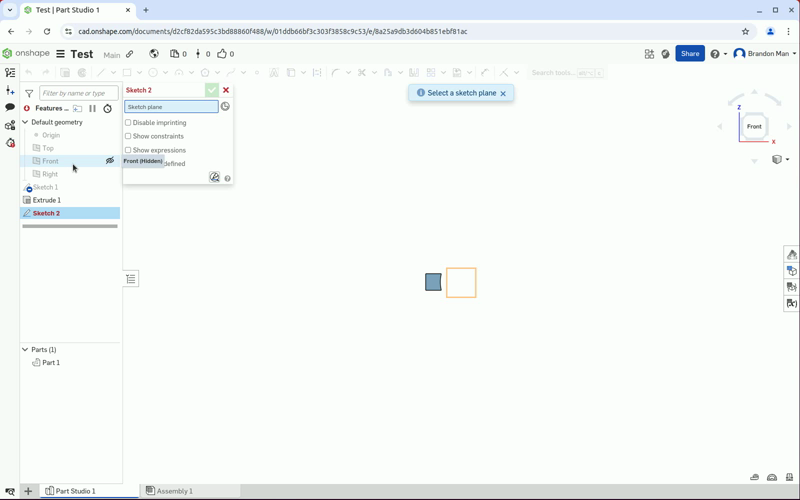
click(73, 163)
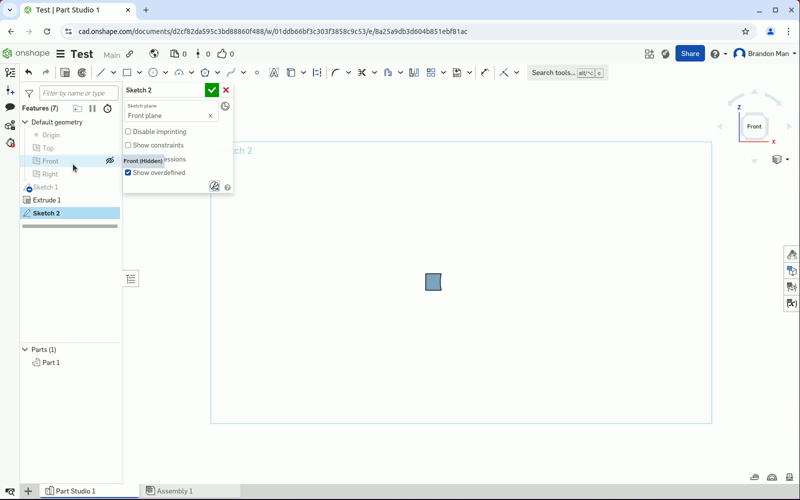
mouse_move(73, 352)
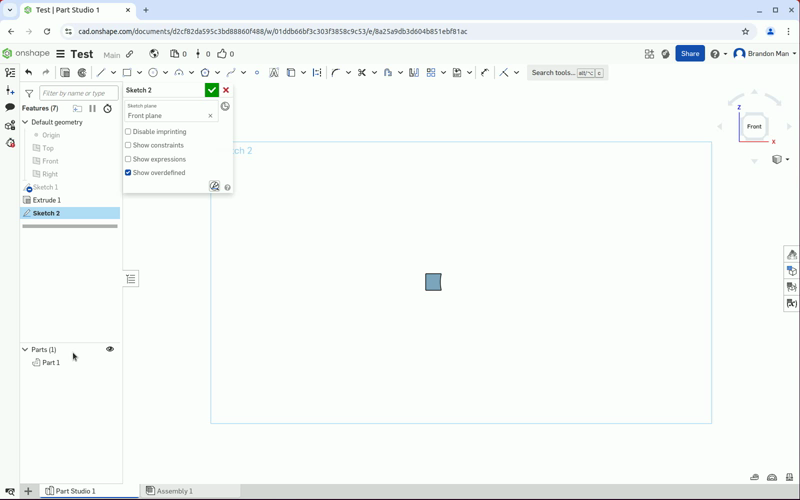
key(y)
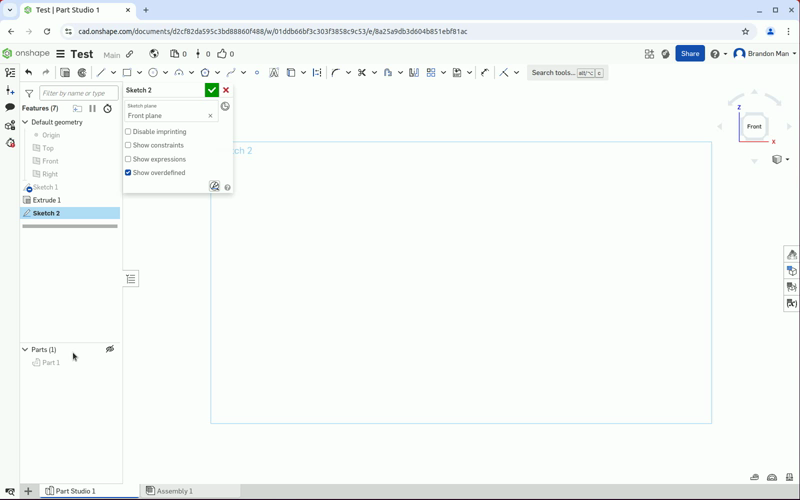
key(l)
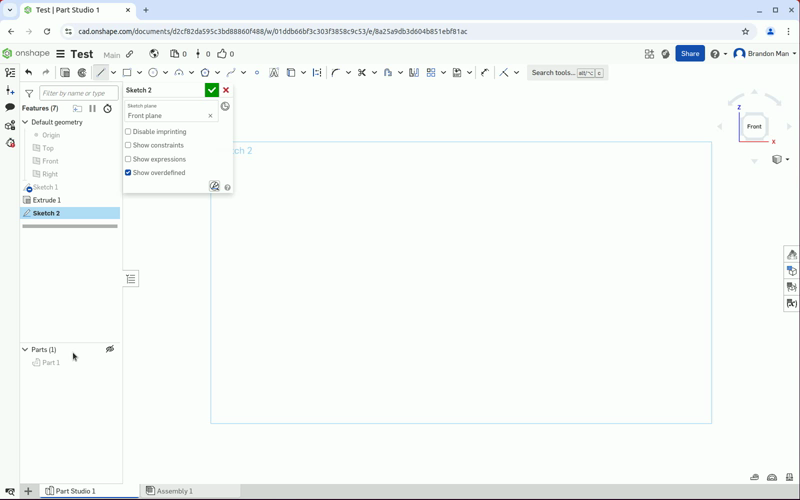
key_down(shift)
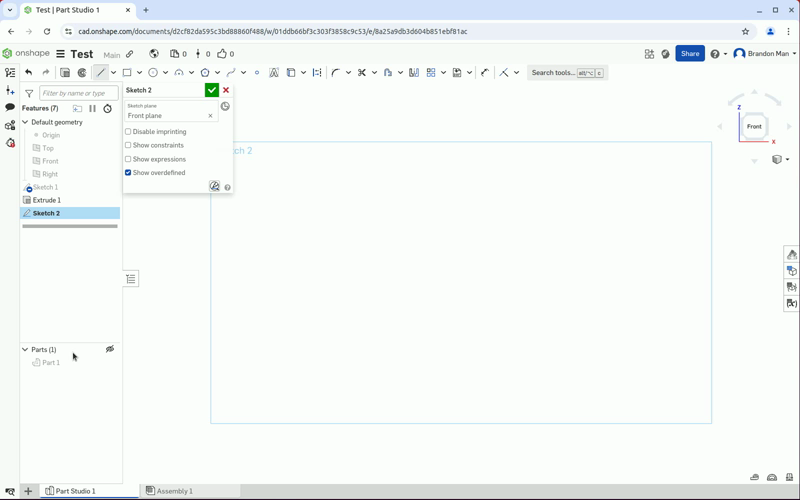
mouse_move(466, 326)
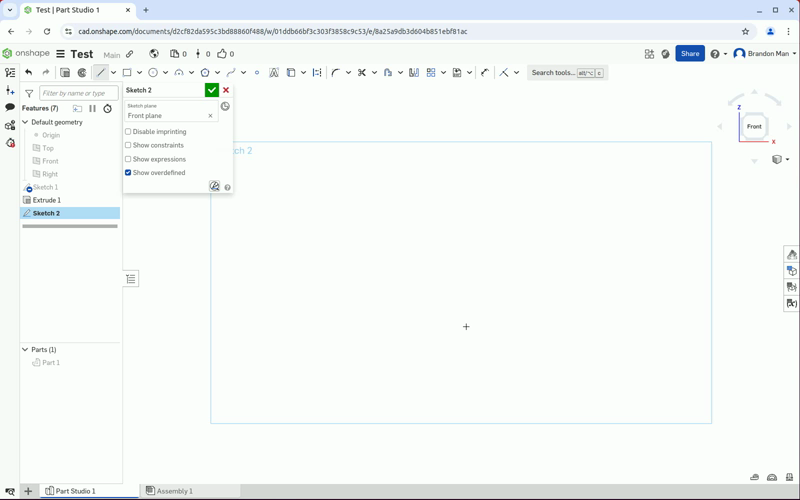
click(466, 326)
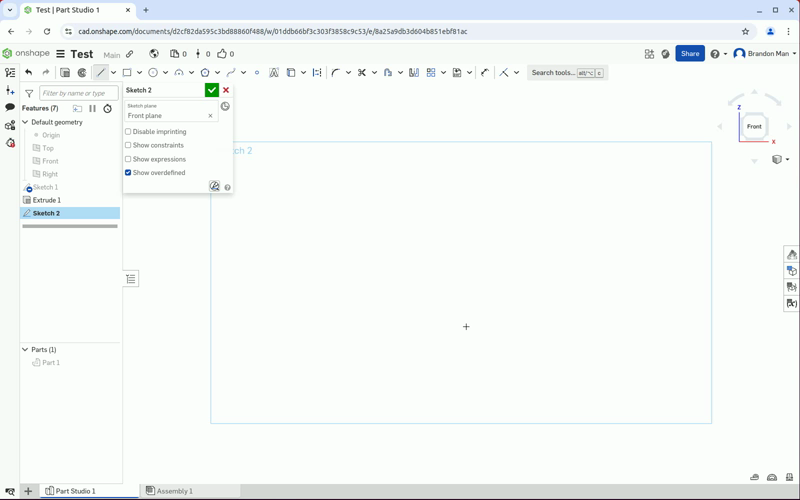
key_up(shift)
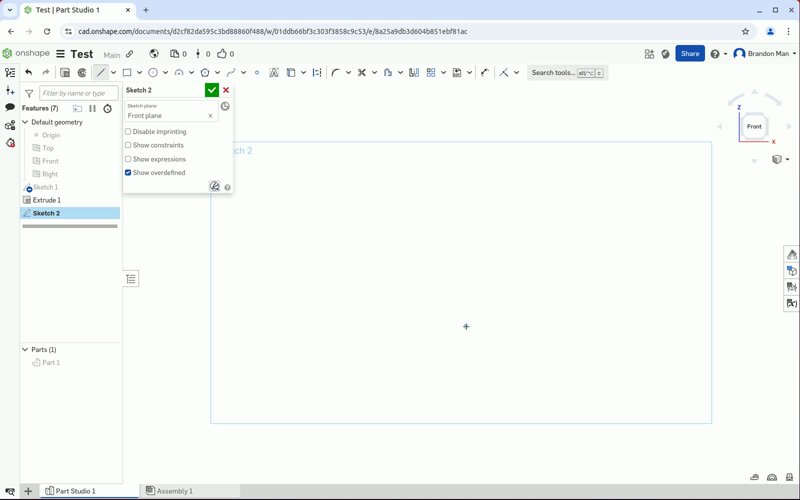
key_down(shift)
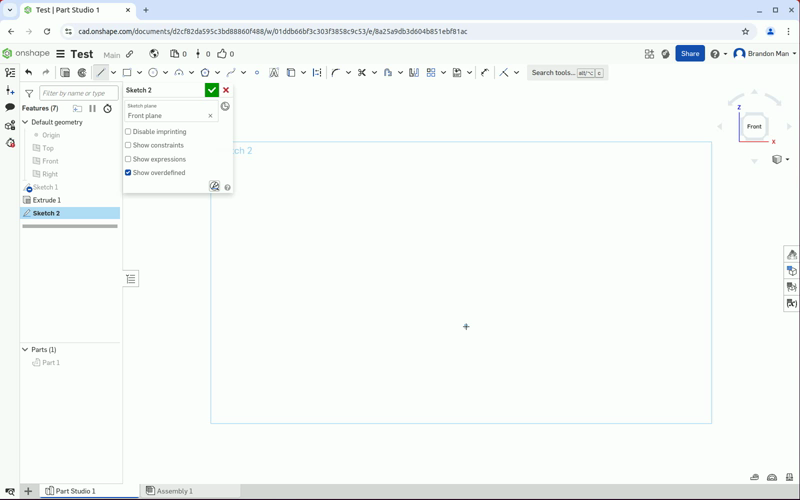
mouse_move(496, 326)
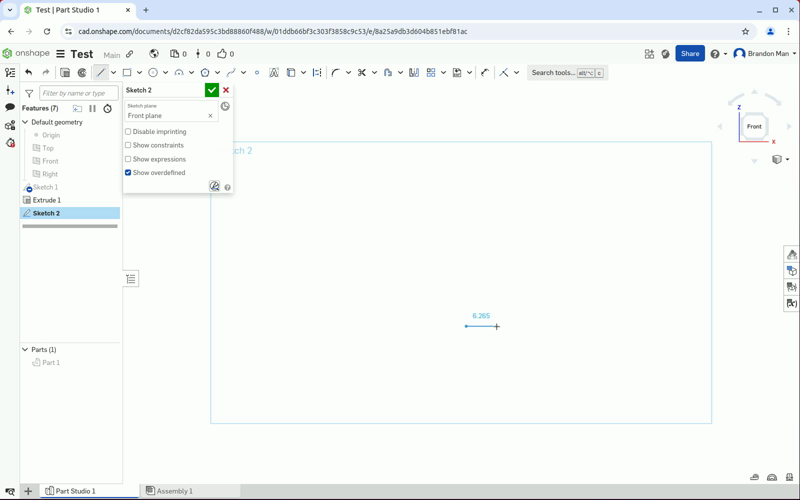
mouse_move(470, 325)
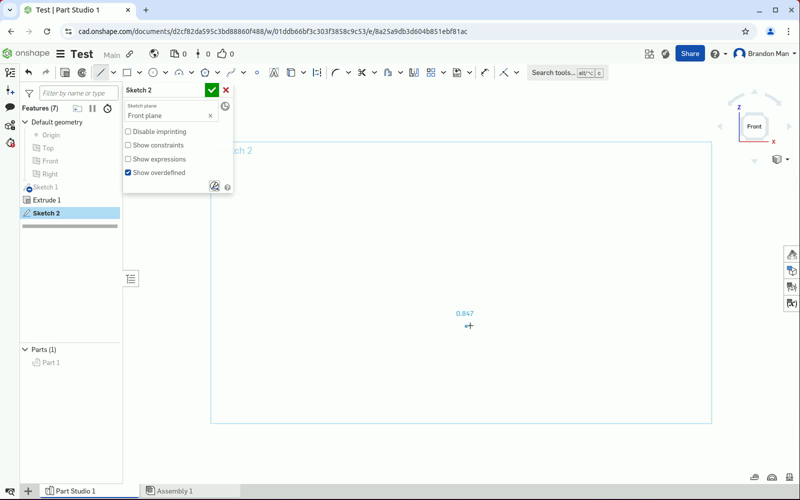
scroll(6)
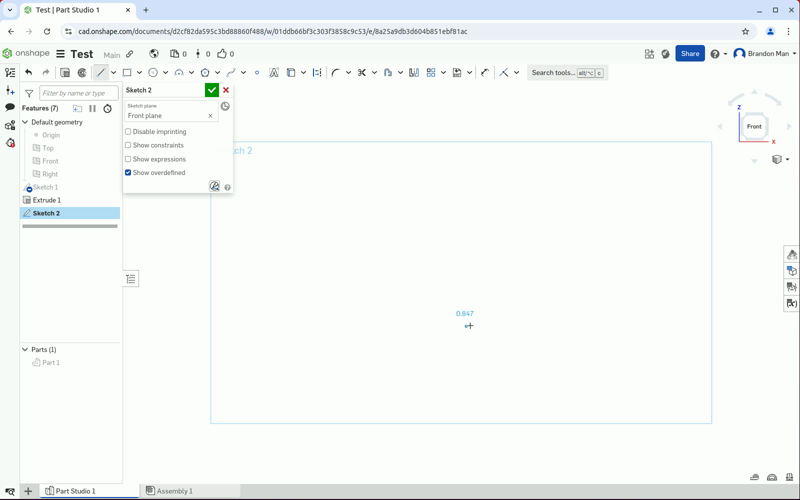
scroll(6)
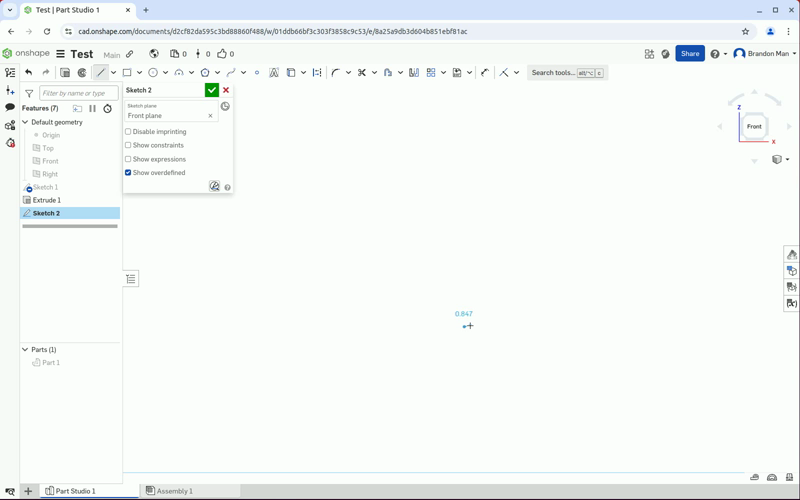
scroll(6)
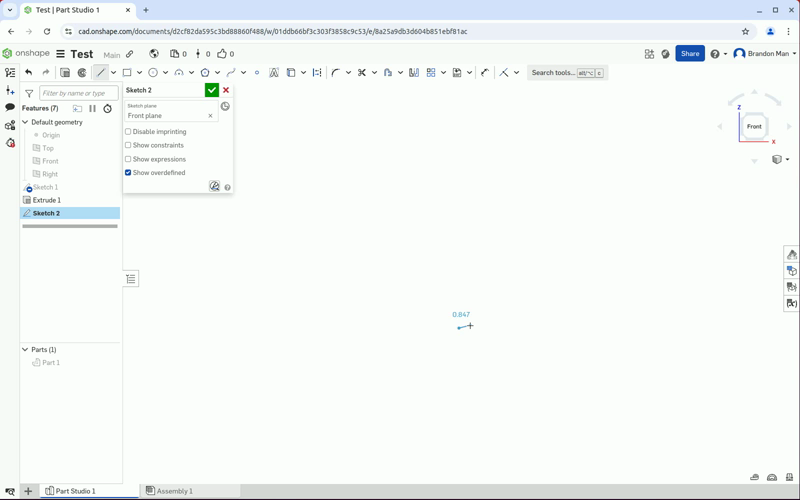
scroll(6)
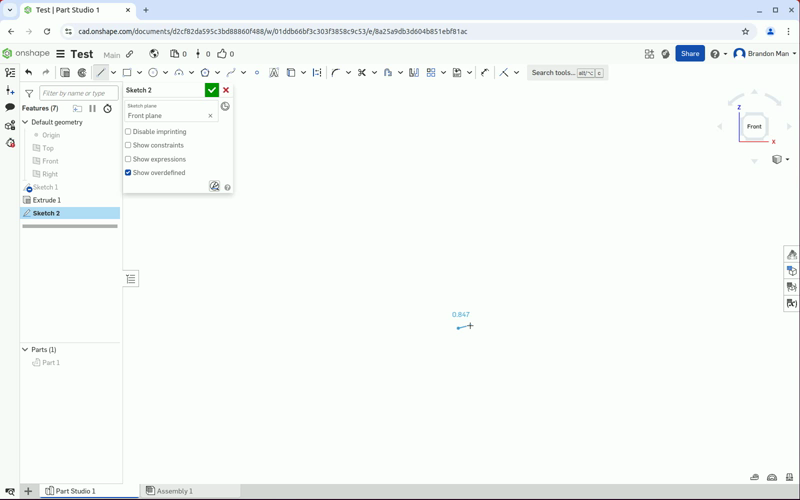
scroll(6)
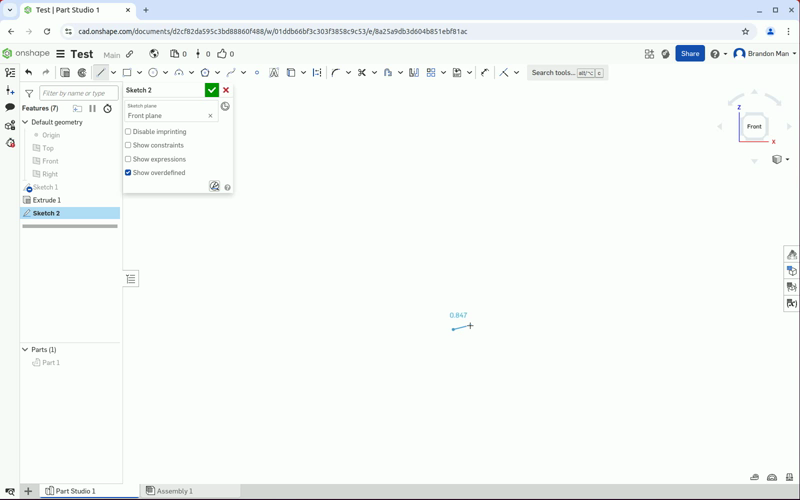
scroll(6)
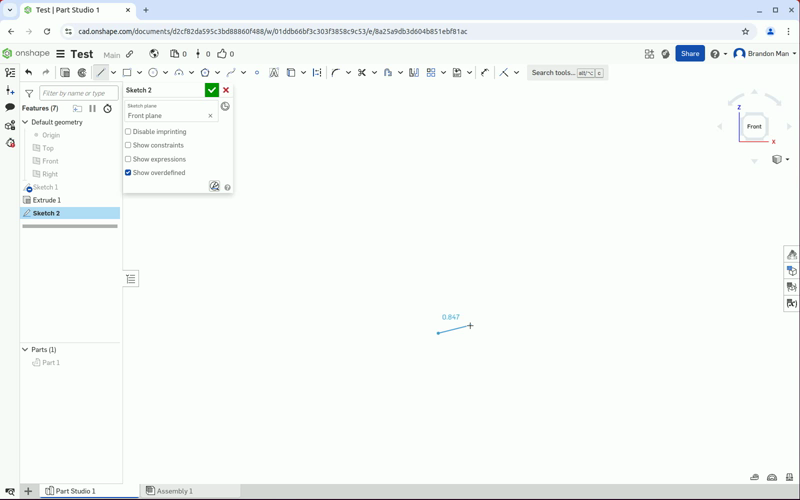
scroll(6)
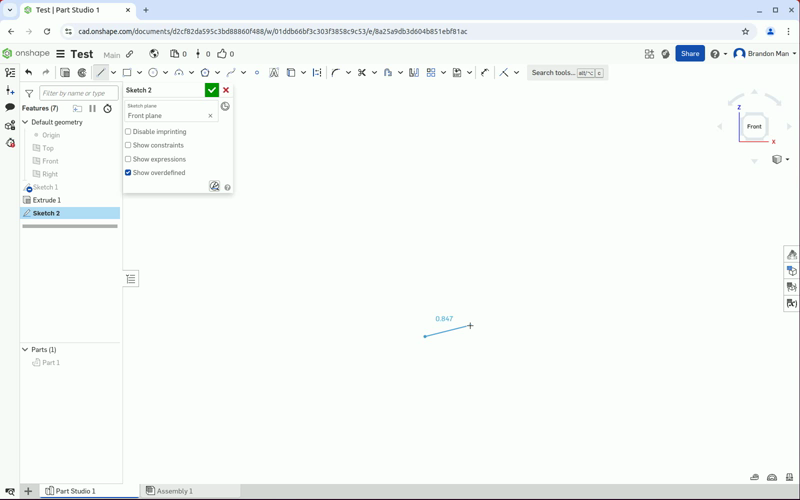
click(470, 325)
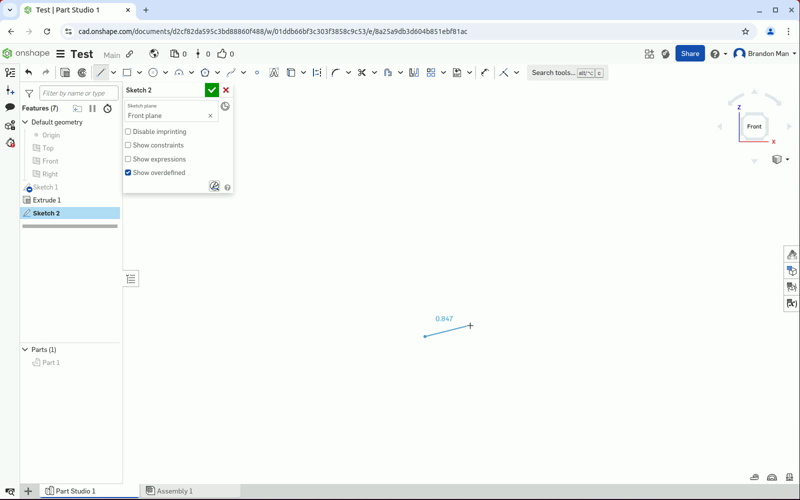
scroll(-6)
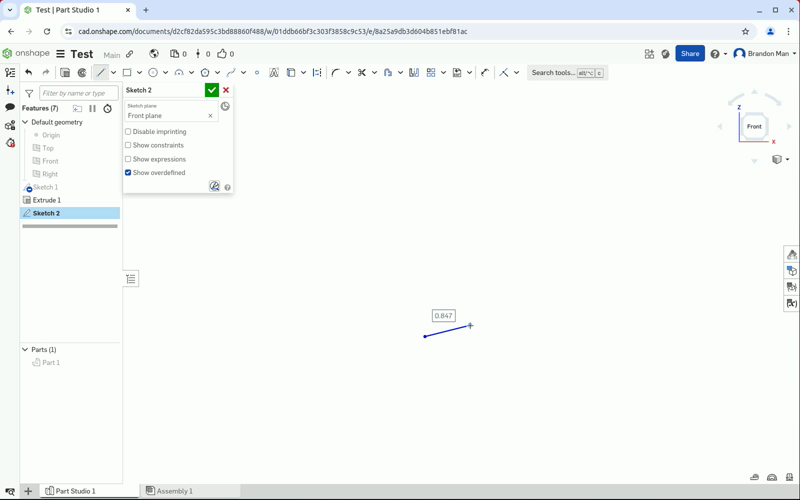
scroll(-6)
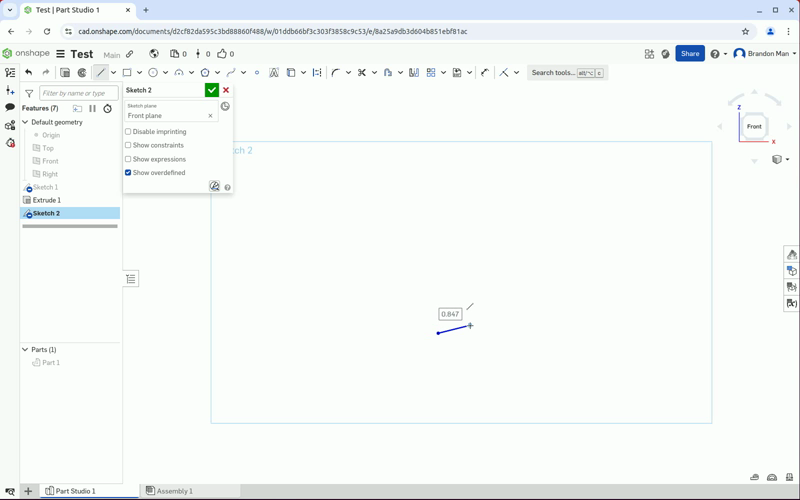
scroll(-6)
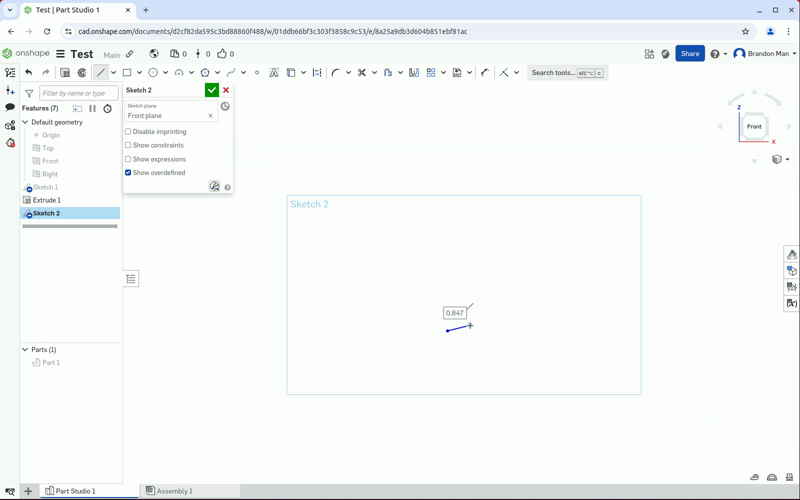
scroll(-6)
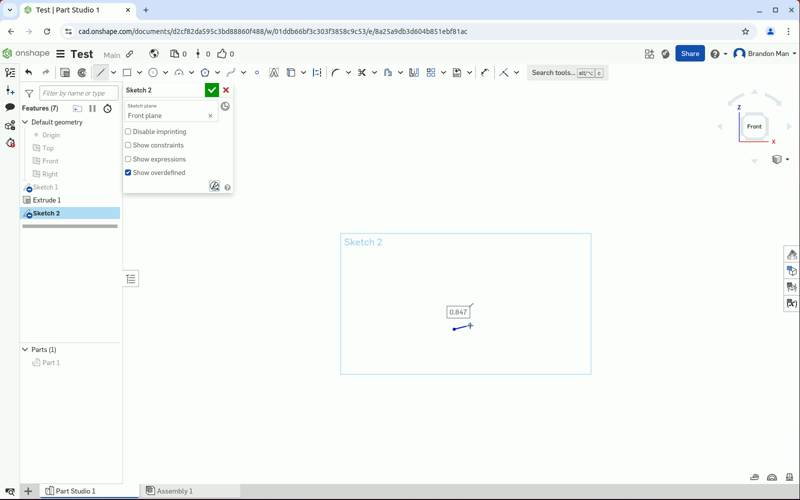
scroll(-6)
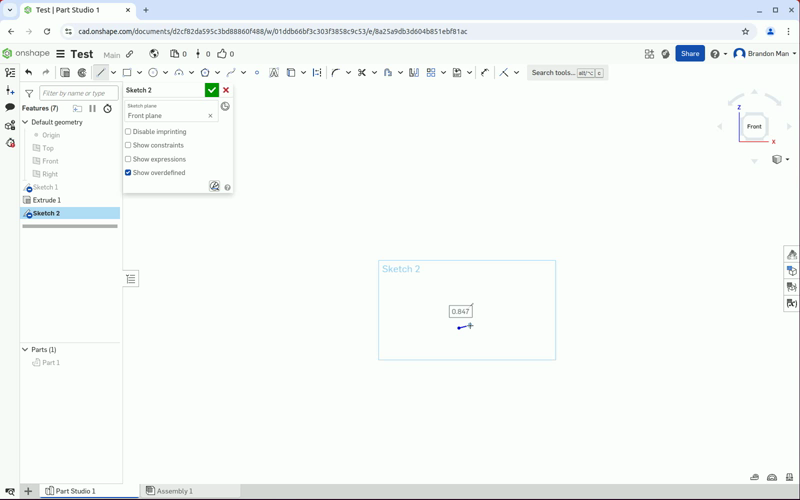
scroll(-6)
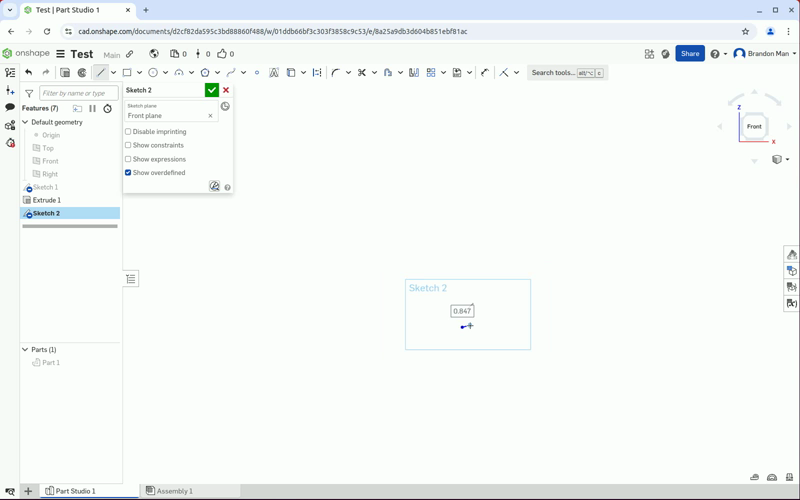
scroll(-6)
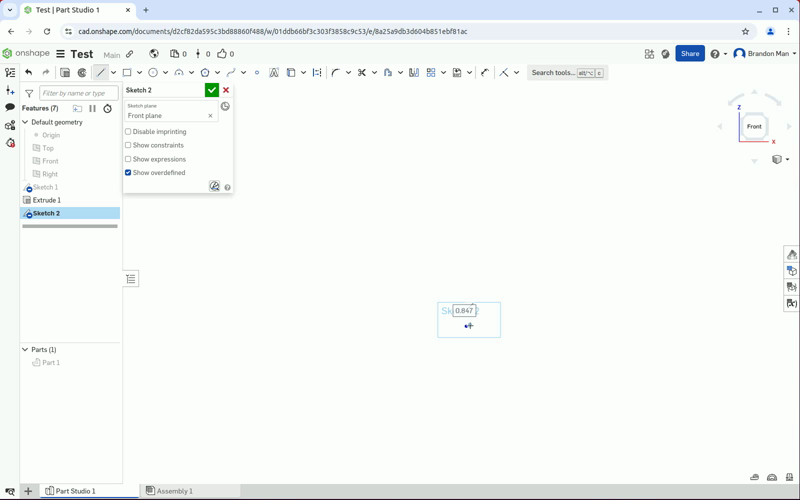
key_up(shift)
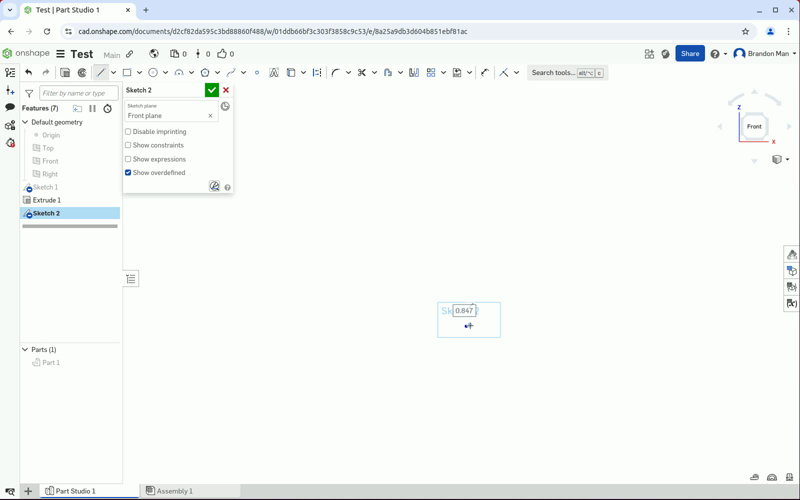
key(esc)
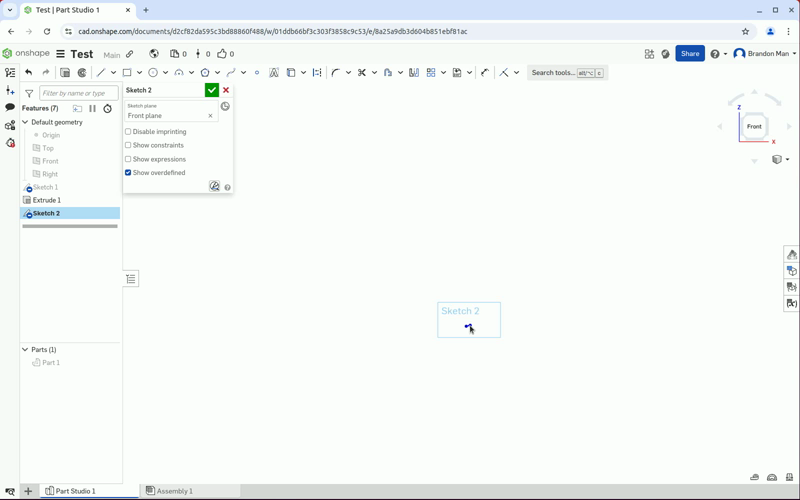
key(a)
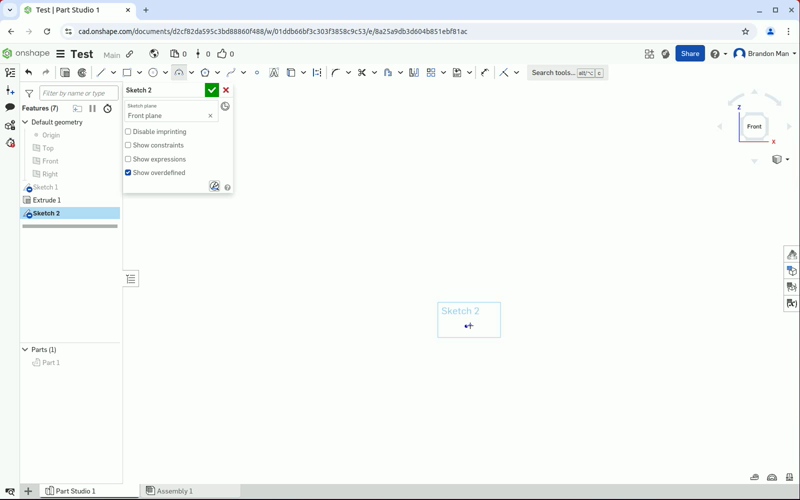
mouse_move(470, 325)
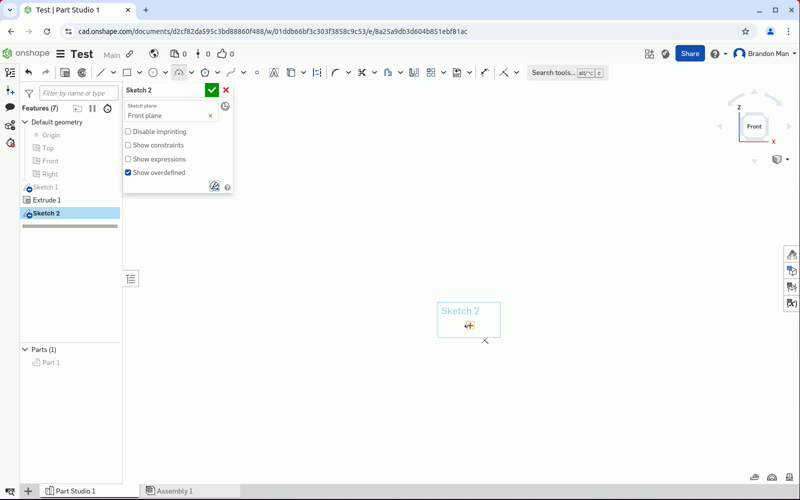
scroll(6)
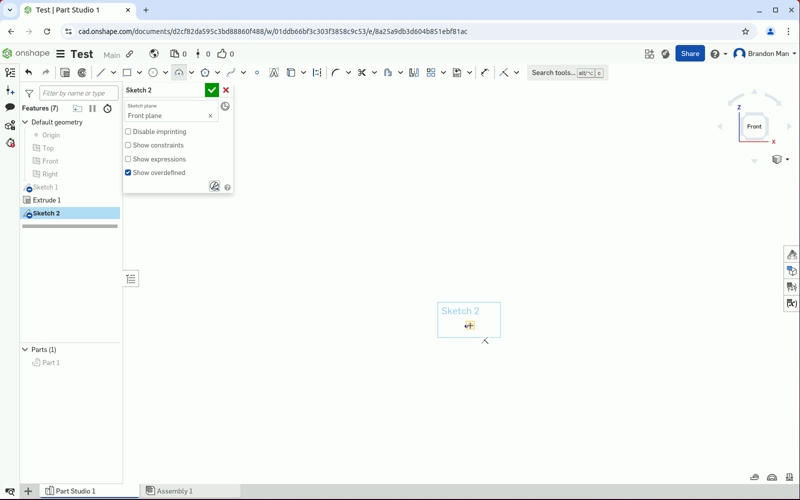
scroll(6)
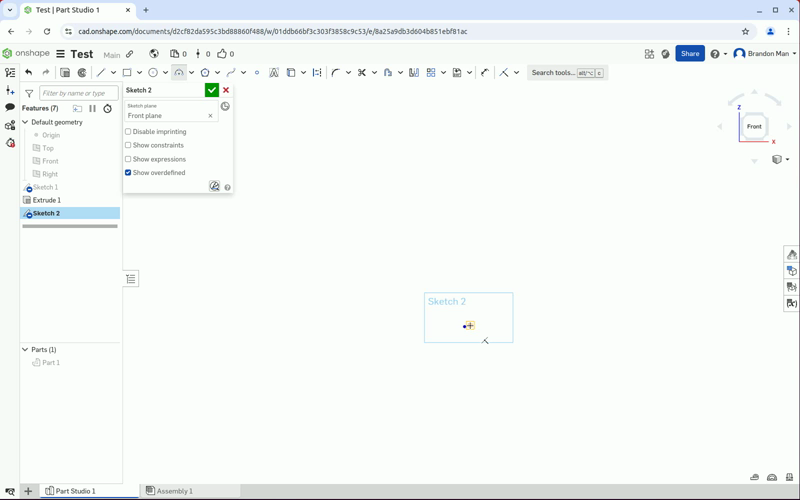
scroll(6)
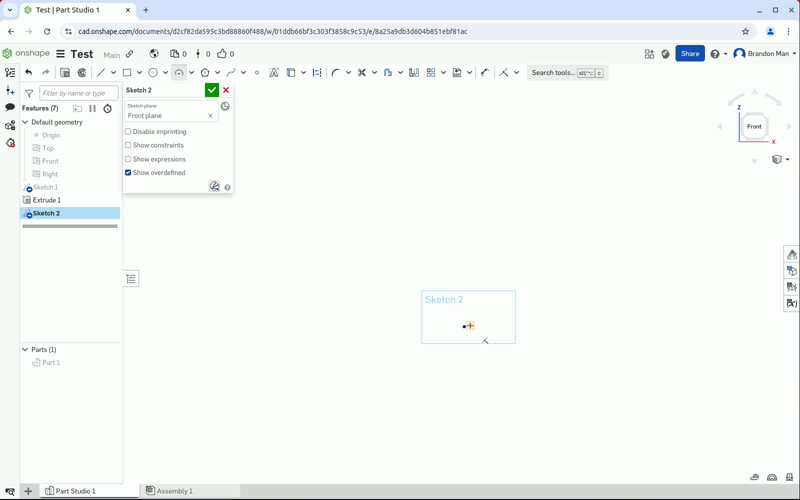
scroll(6)
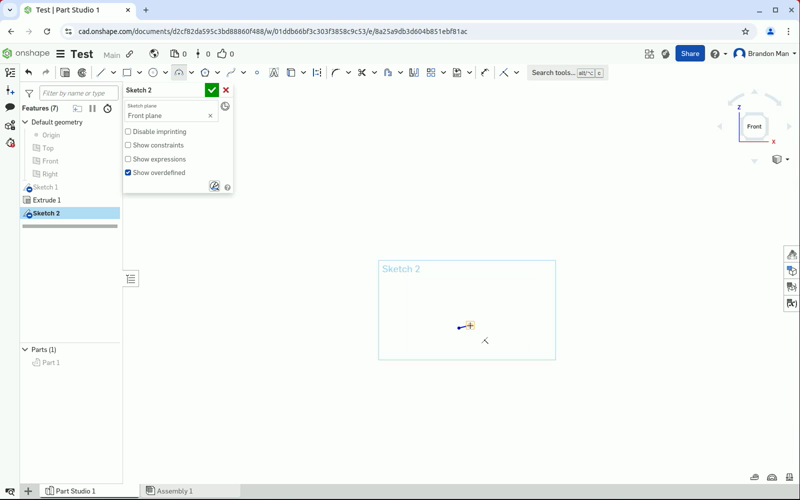
scroll(6)
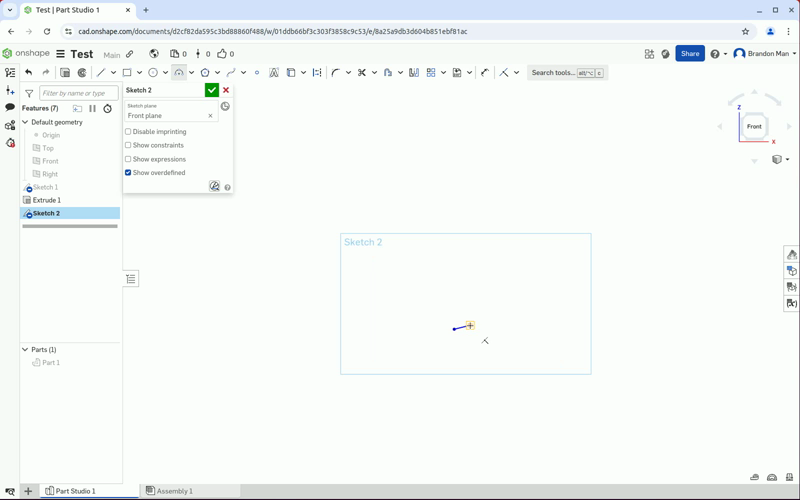
scroll(6)
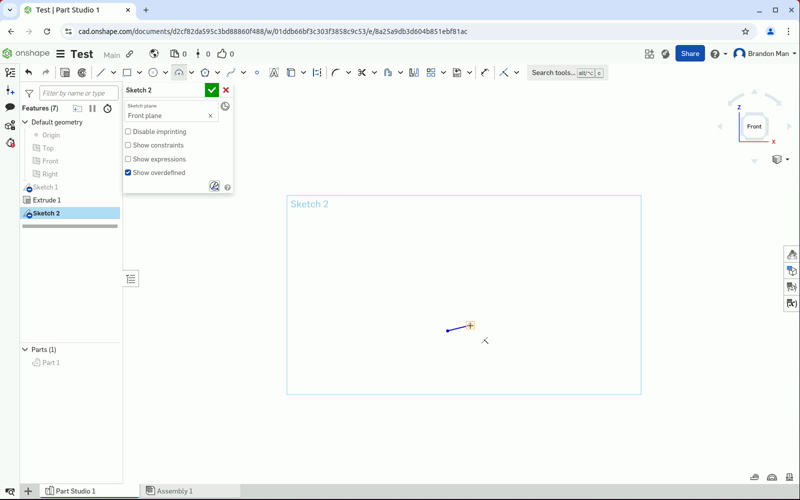
scroll(6)
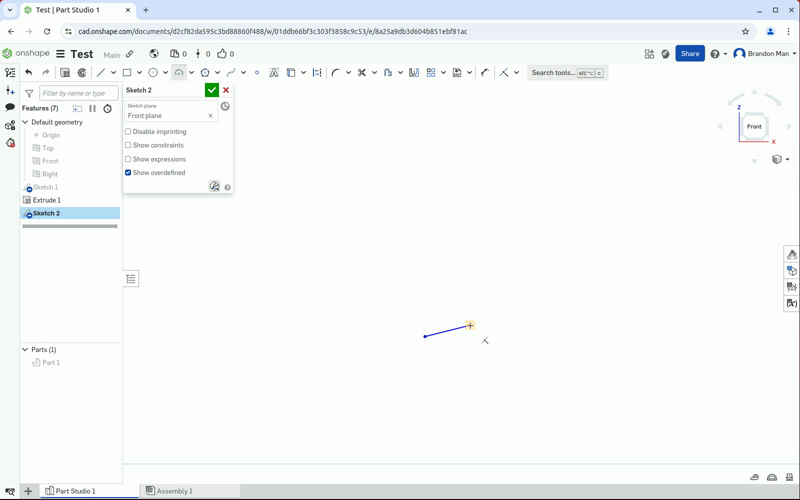
click(470, 325)
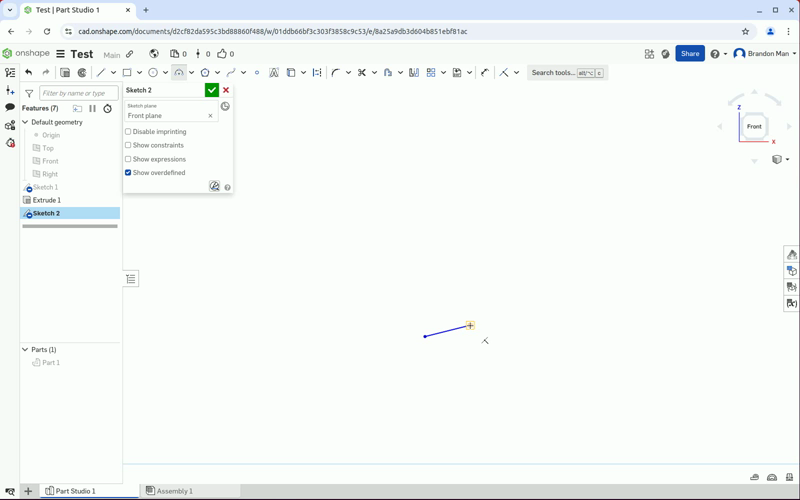
scroll(-6)
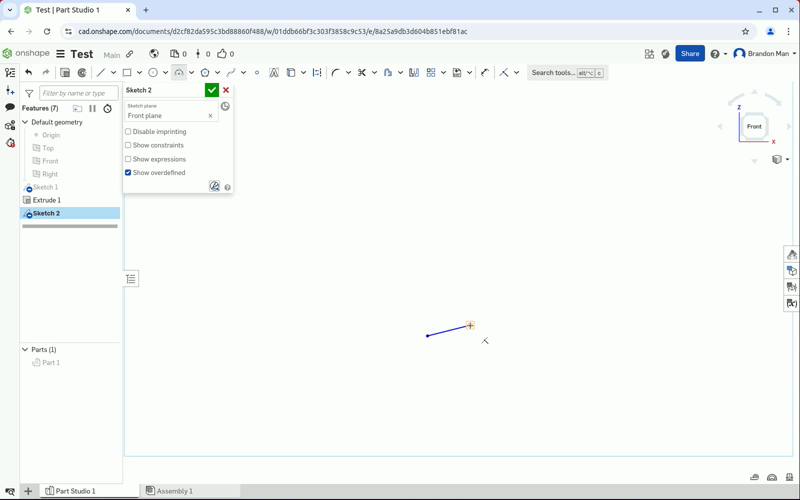
scroll(-6)
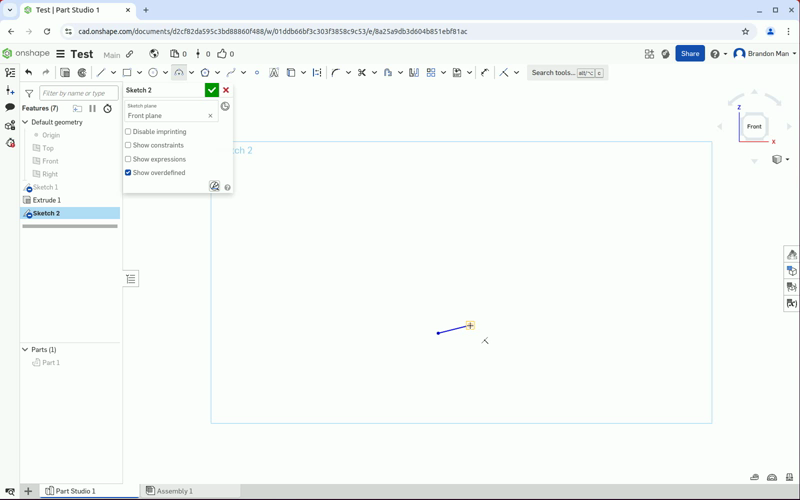
scroll(-6)
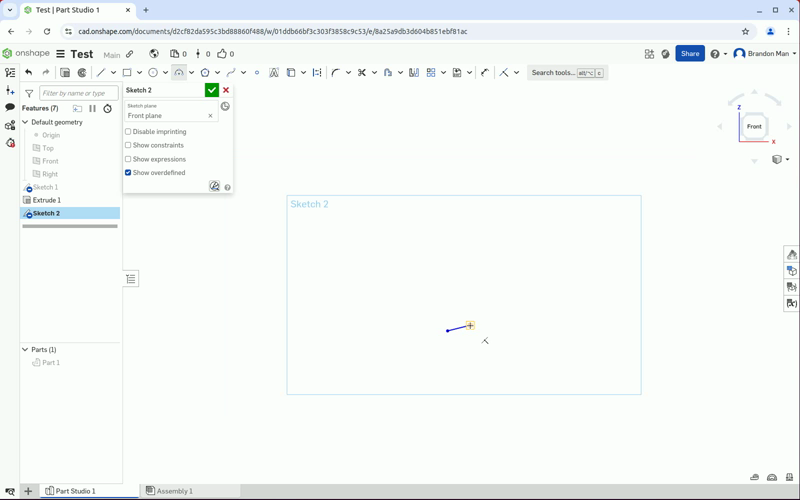
scroll(-6)
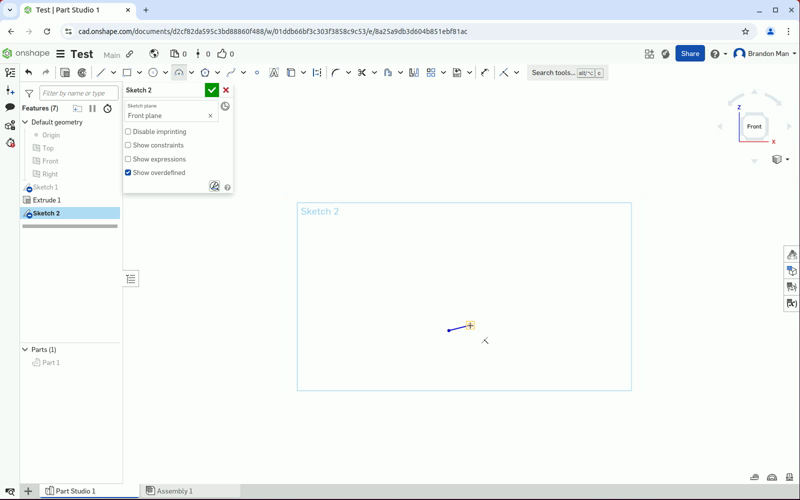
scroll(-6)
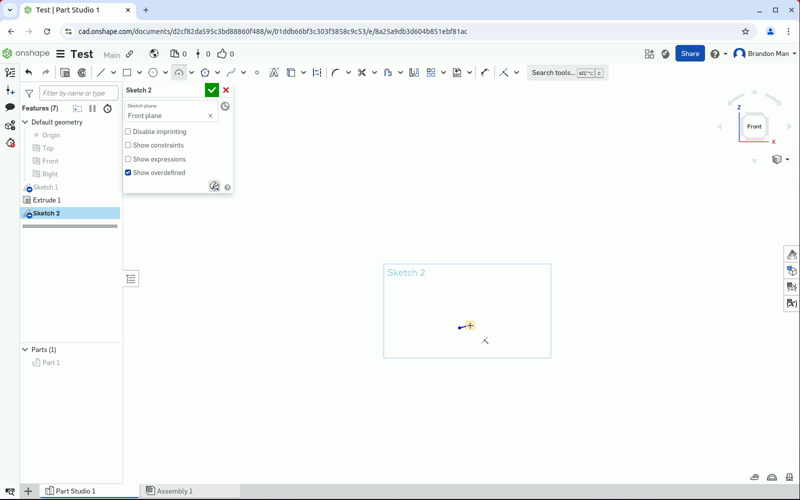
scroll(-6)
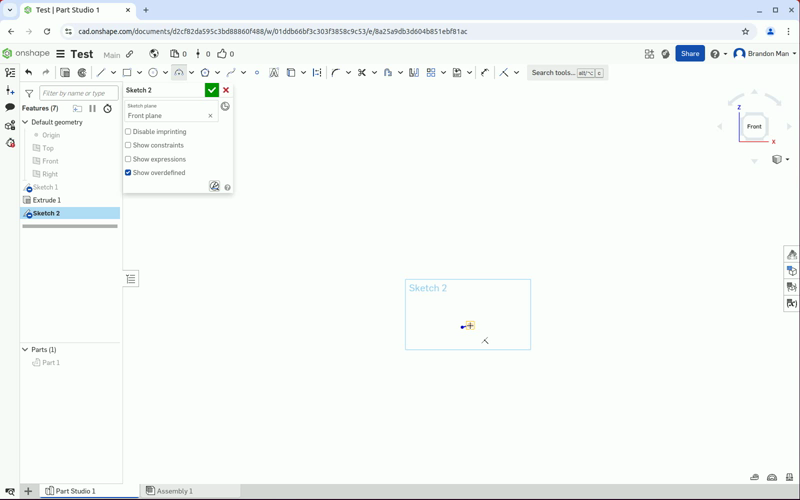
scroll(-6)
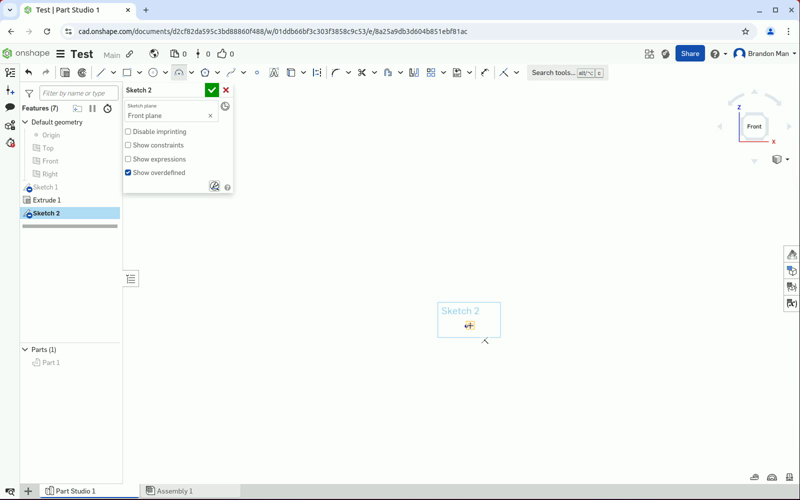
mouse_move(466, 326)
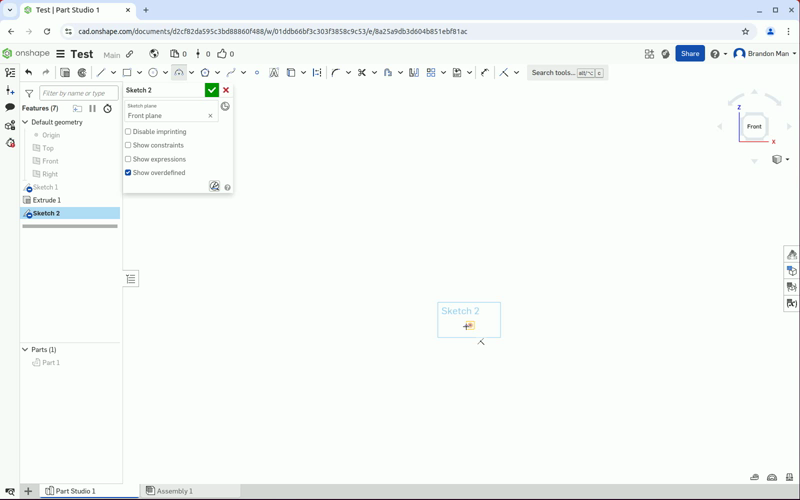
scroll(6)
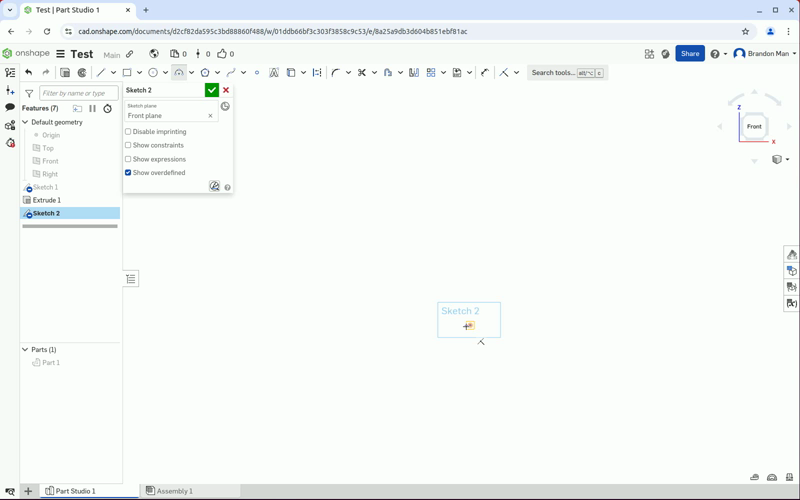
scroll(6)
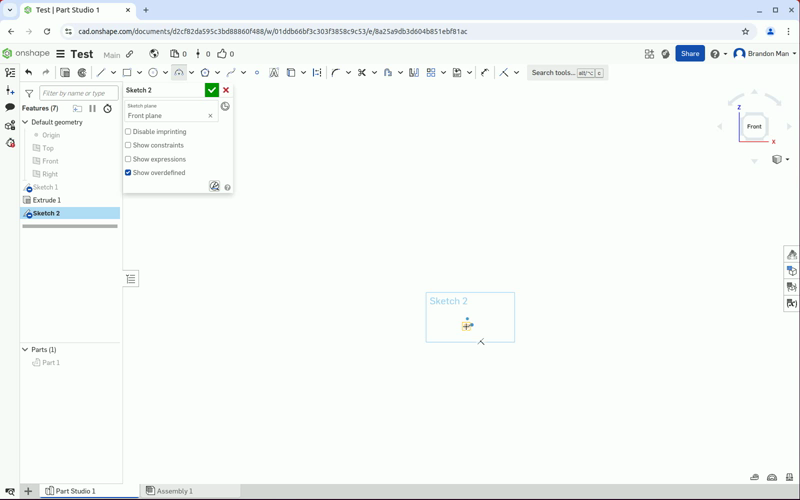
scroll(6)
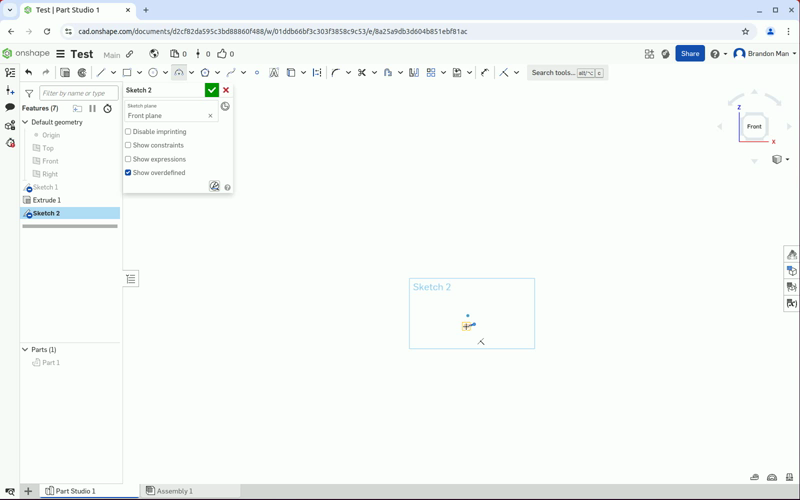
scroll(6)
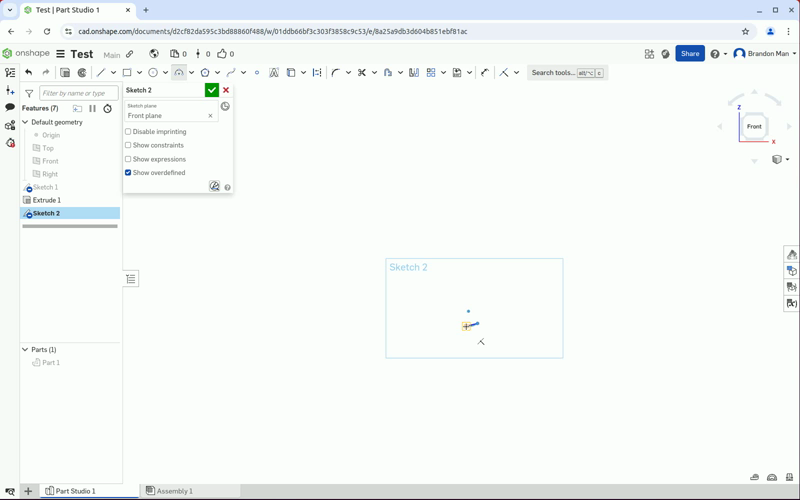
scroll(6)
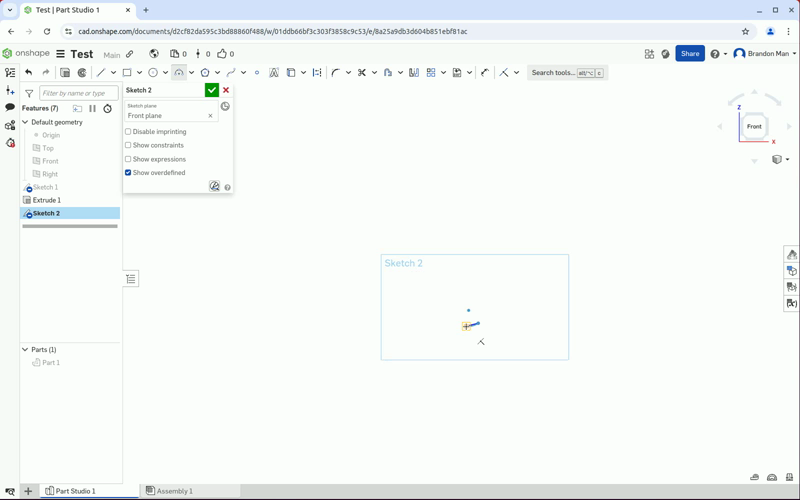
scroll(6)
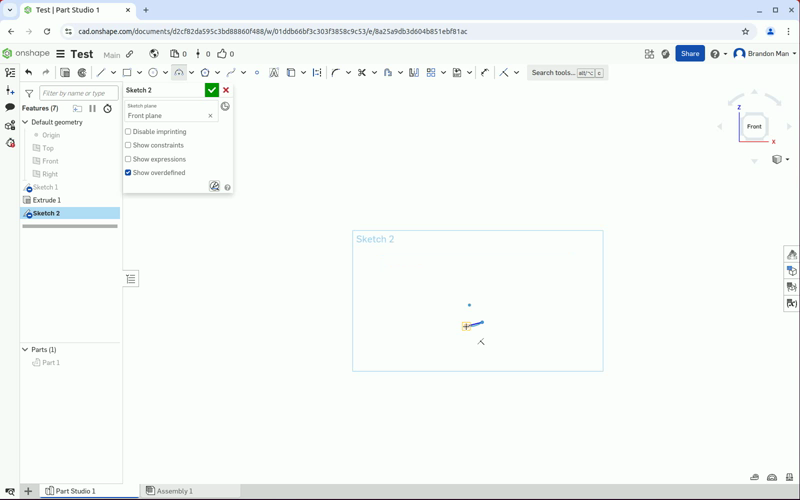
scroll(6)
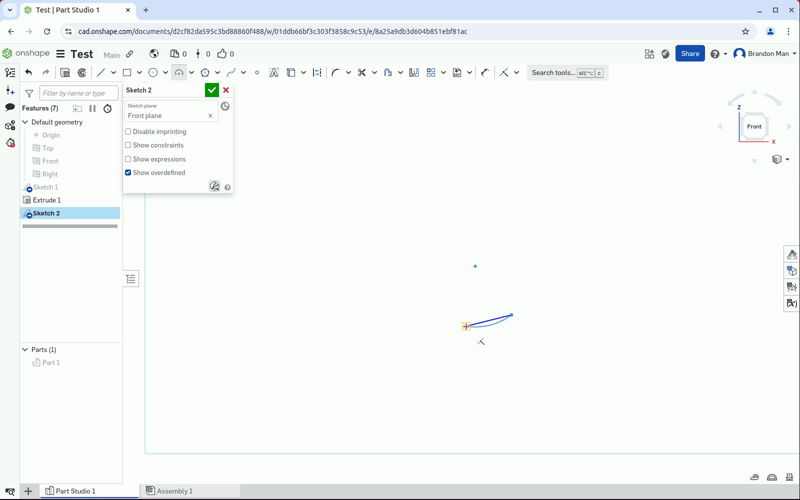
click(466, 326)
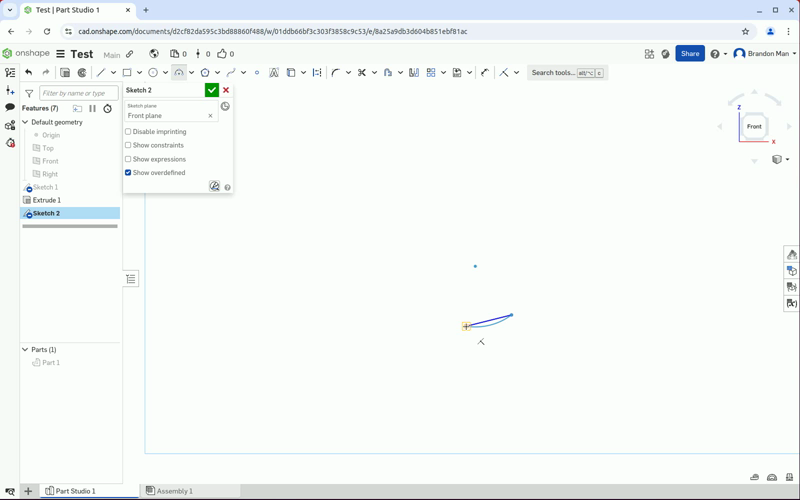
scroll(-6)
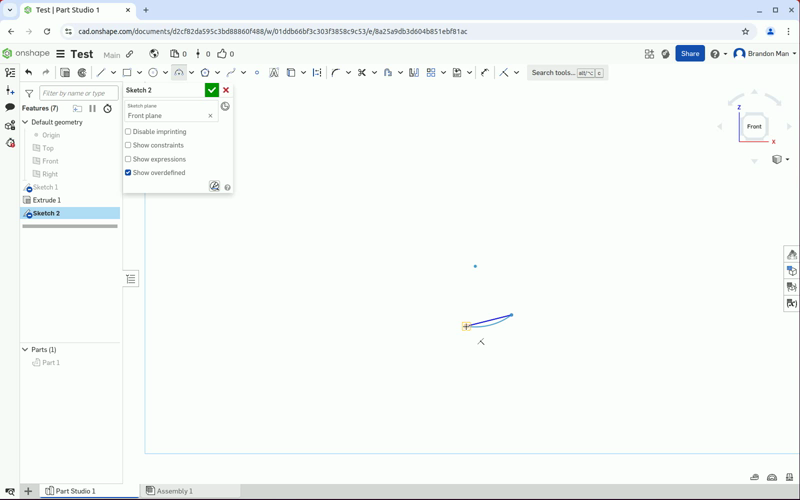
scroll(-6)
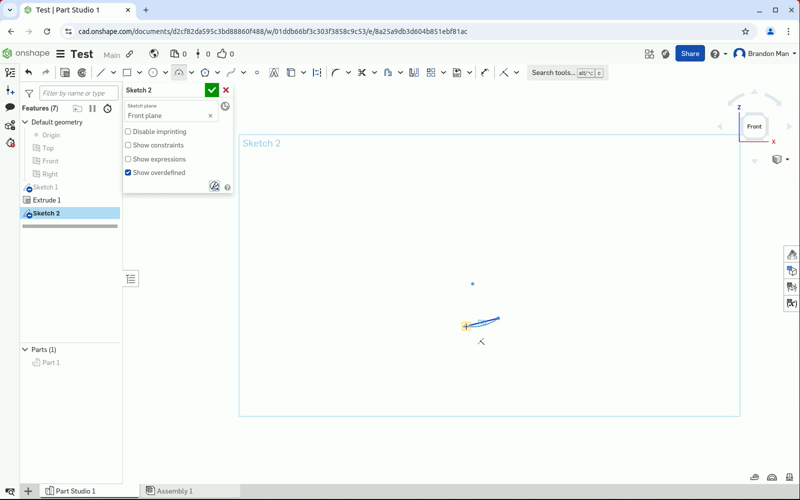
scroll(-6)
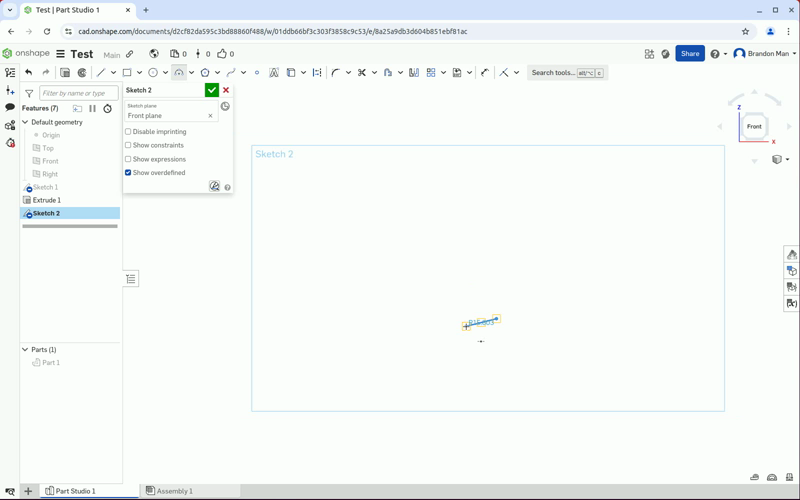
scroll(-6)
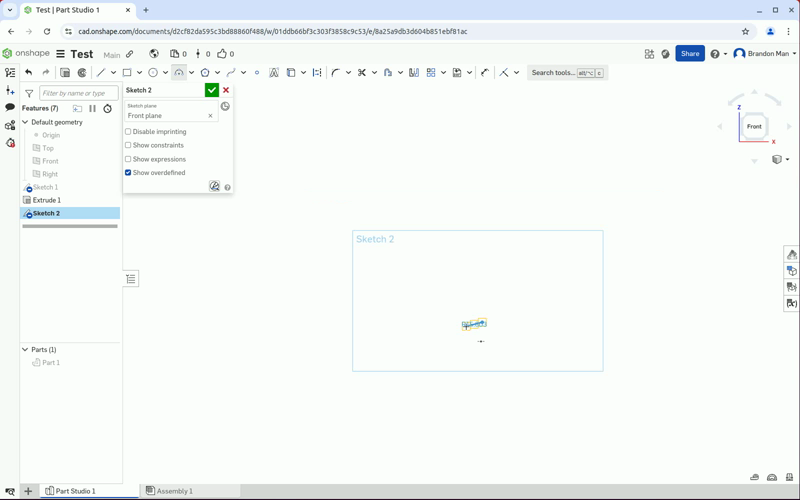
scroll(-6)
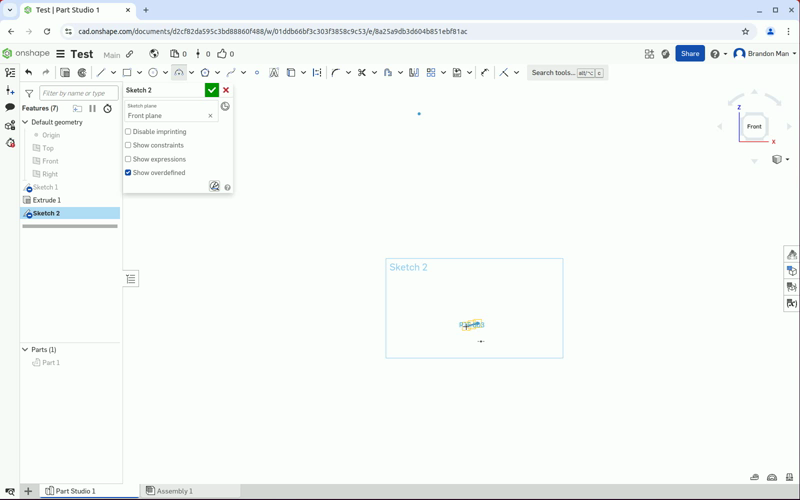
scroll(-6)
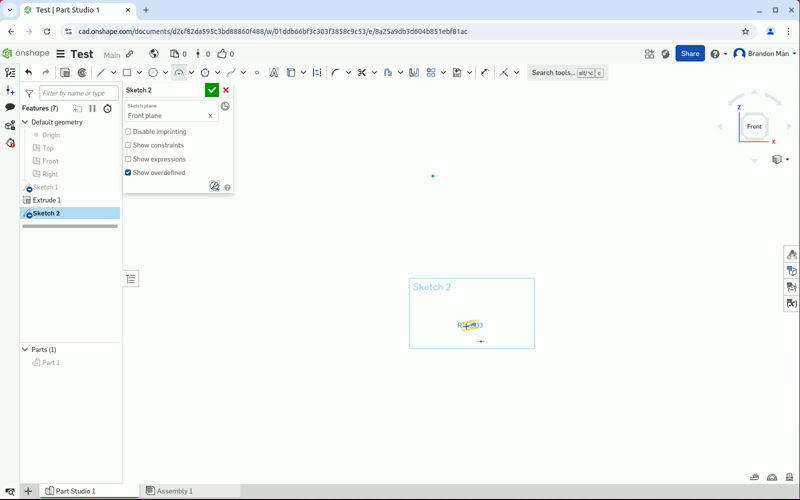
scroll(-6)
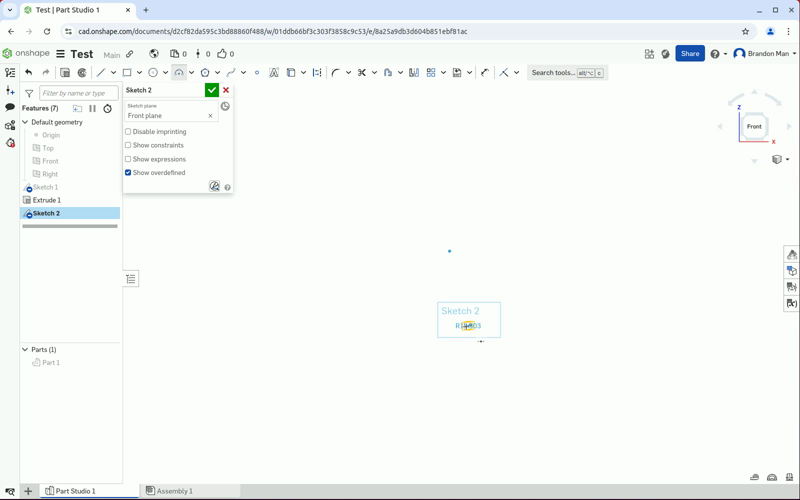
key_down(shift)
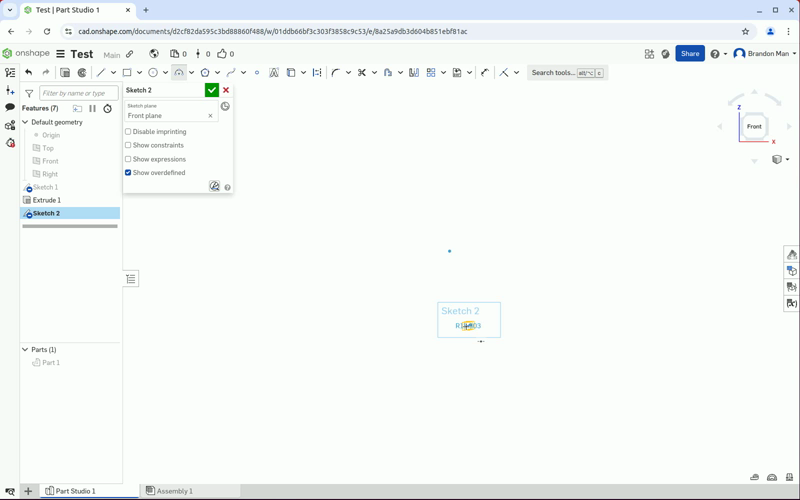
mouse_move(443, 225)
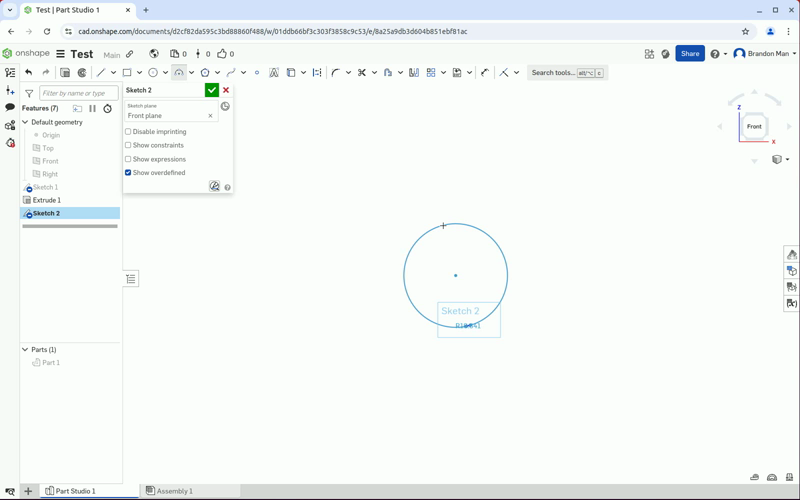
scroll(6)
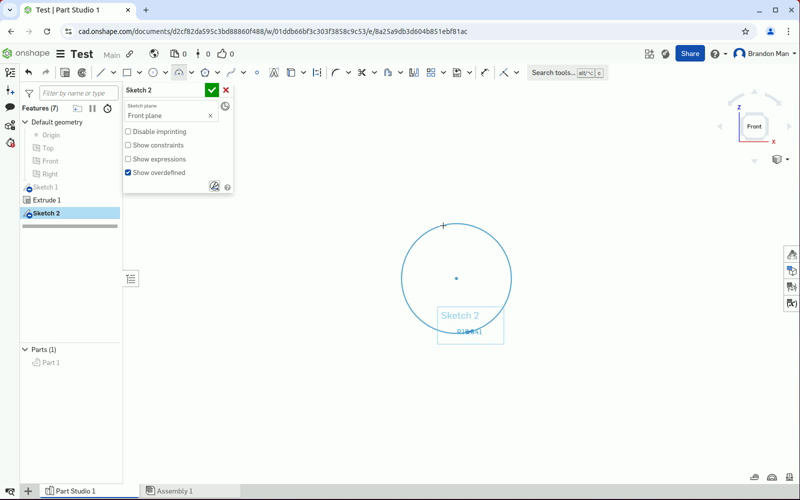
scroll(6)
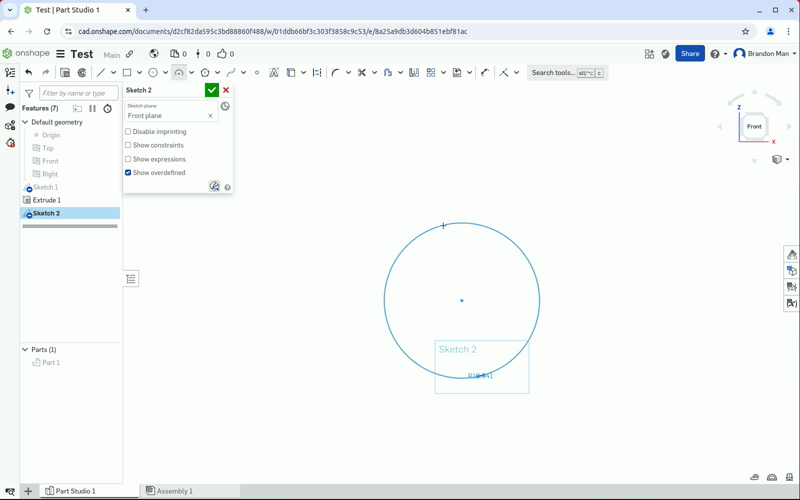
scroll(6)
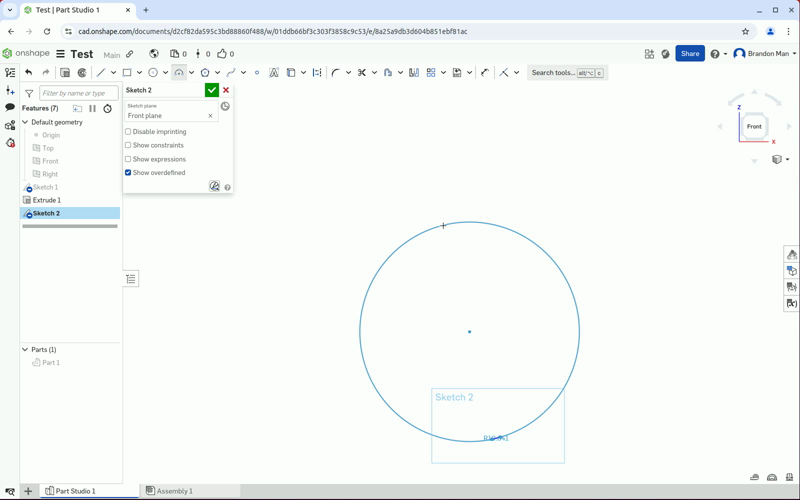
scroll(6)
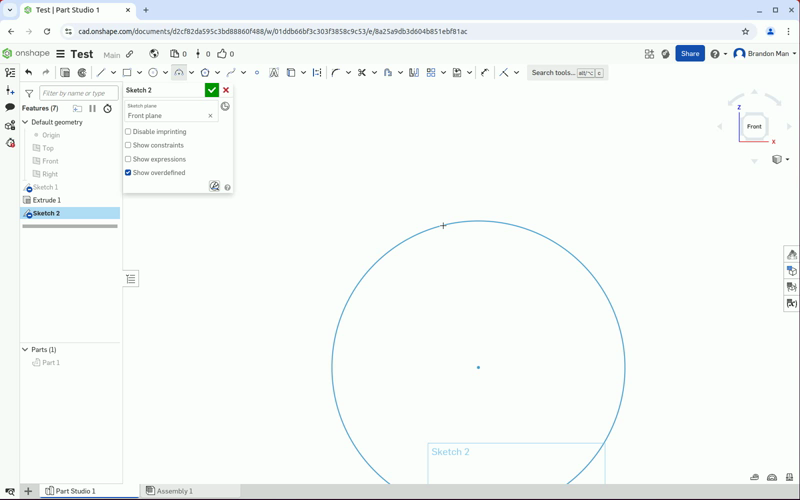
scroll(6)
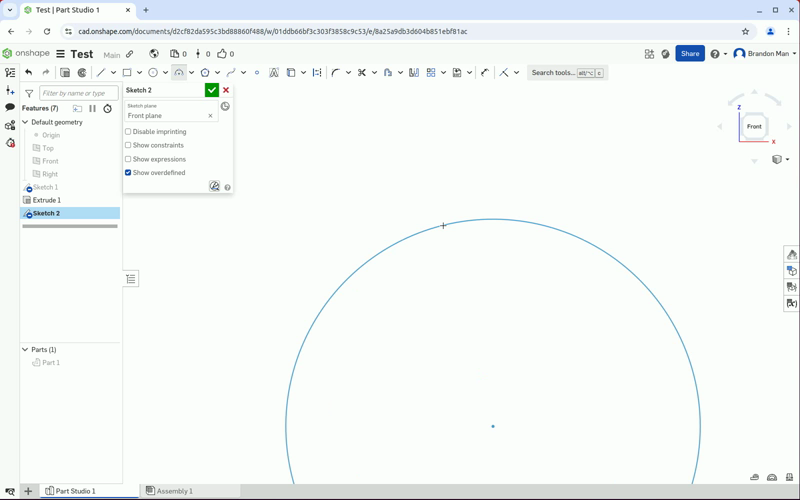
scroll(6)
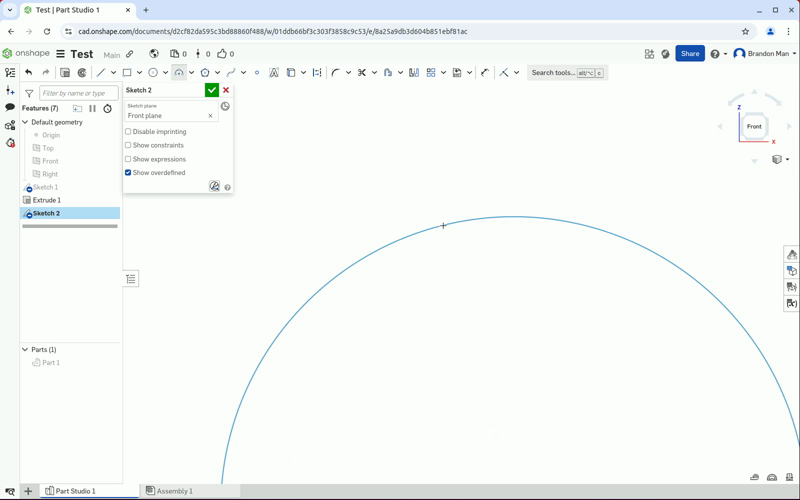
scroll(6)
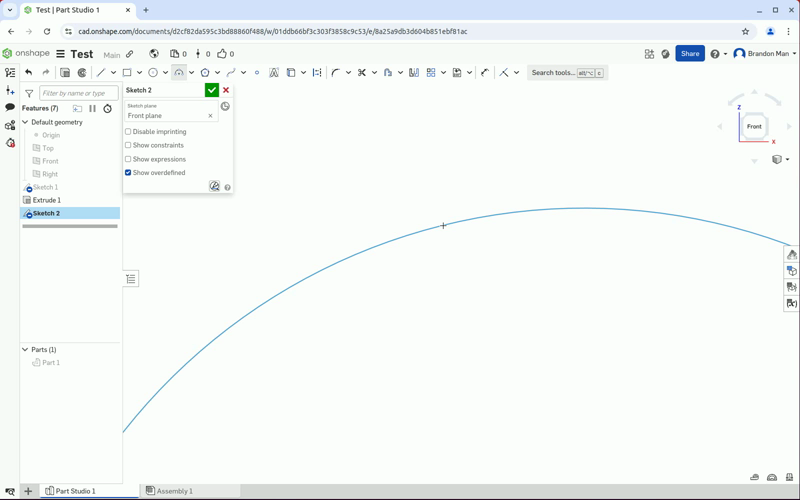
click(443, 225)
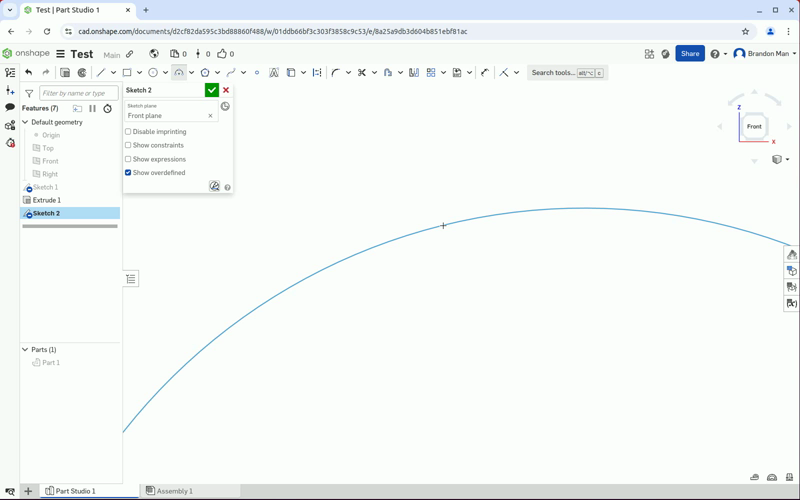
scroll(-6)
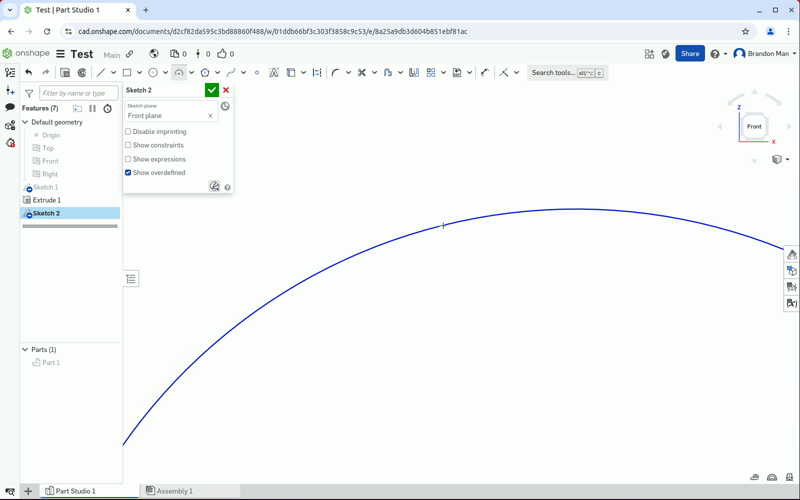
scroll(-6)
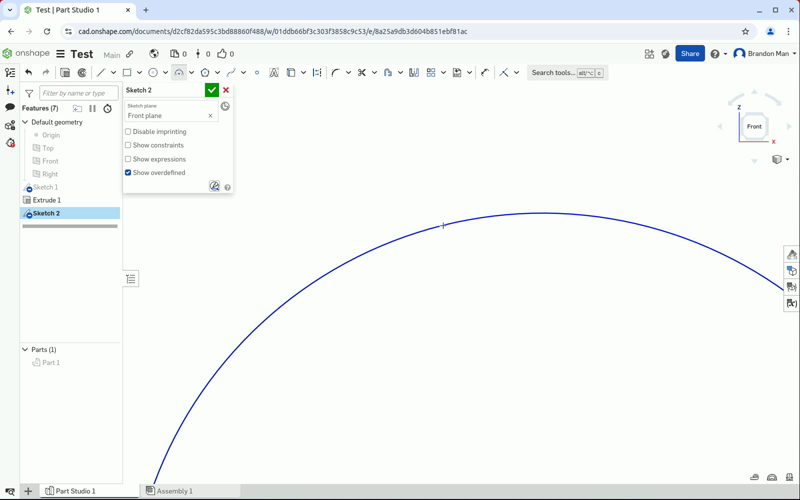
scroll(-6)
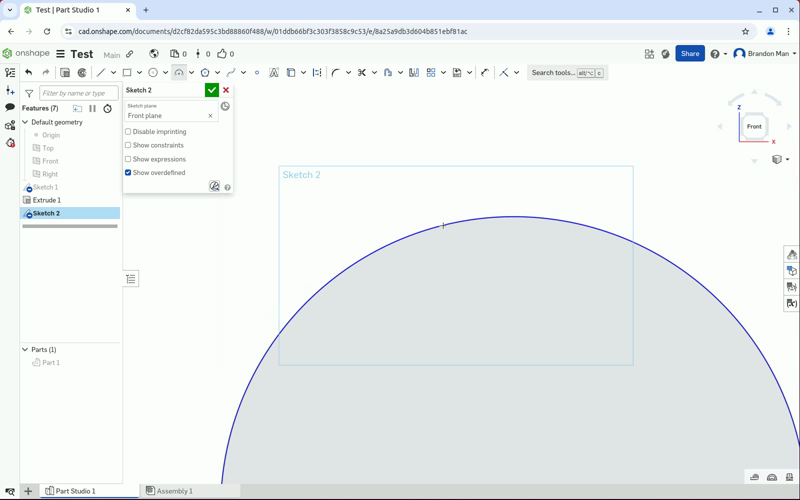
scroll(-6)
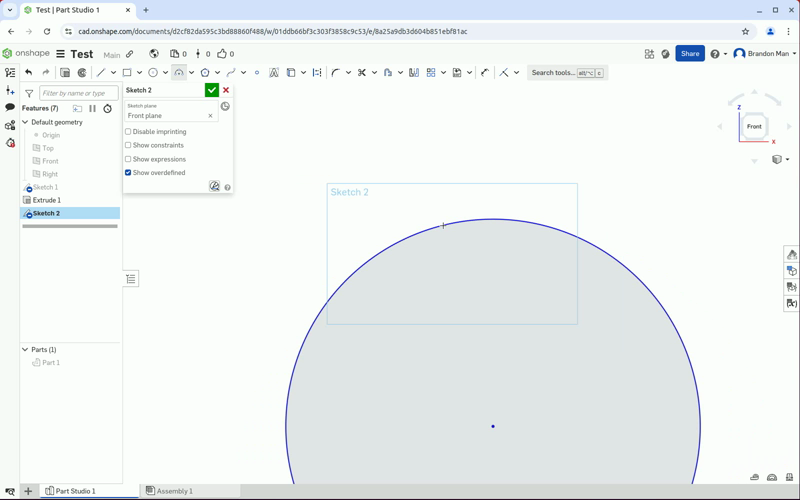
scroll(-6)
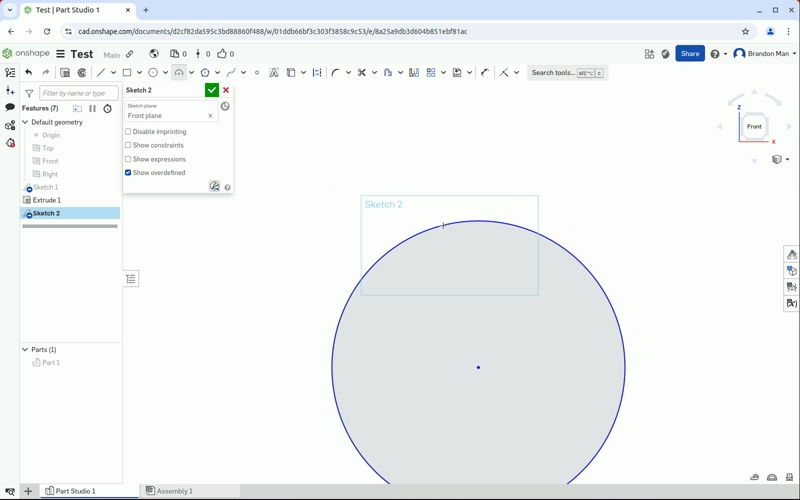
scroll(-6)
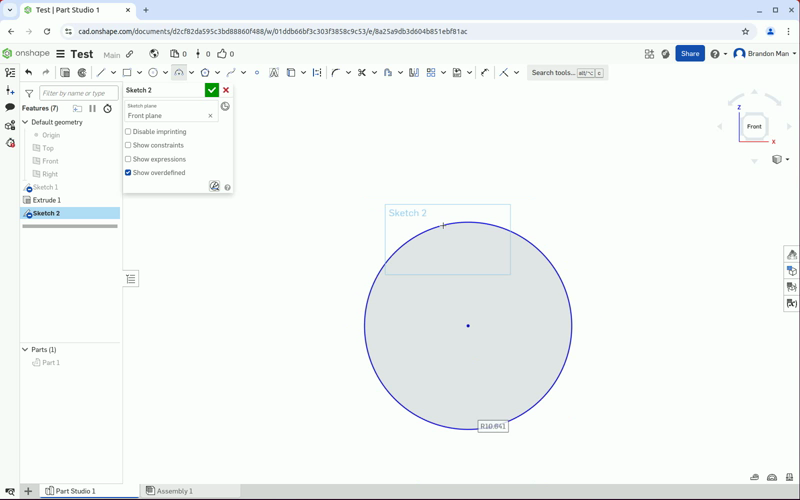
scroll(-6)
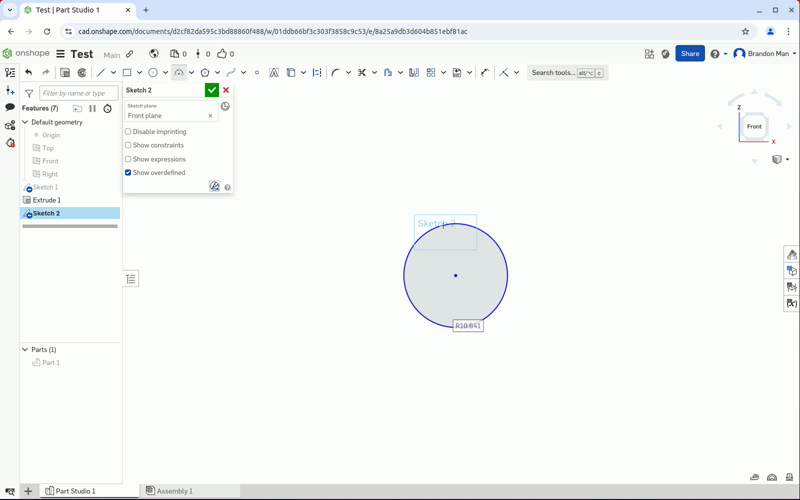
key_up(shift)
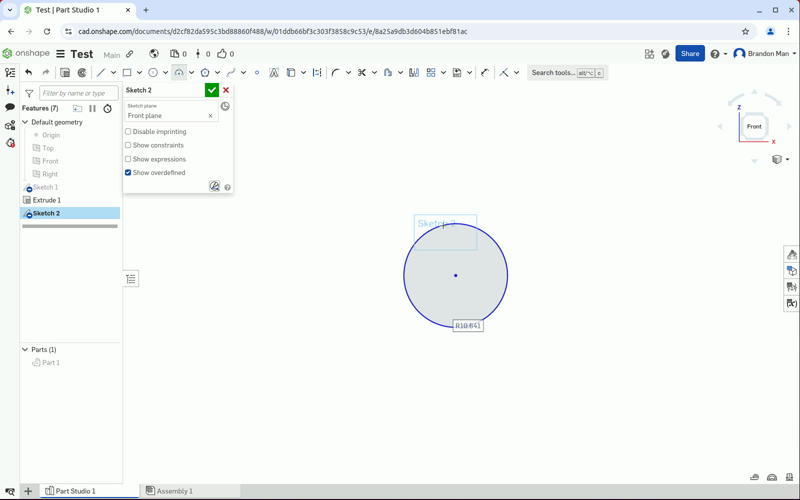
key(esc)
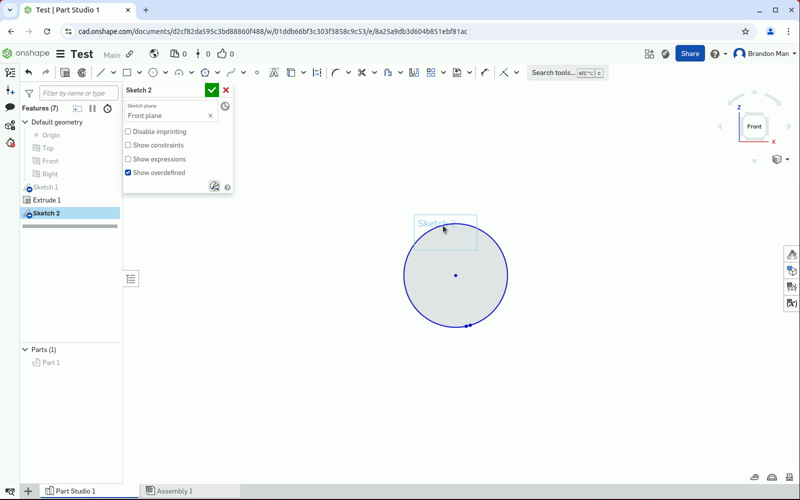
key(l)
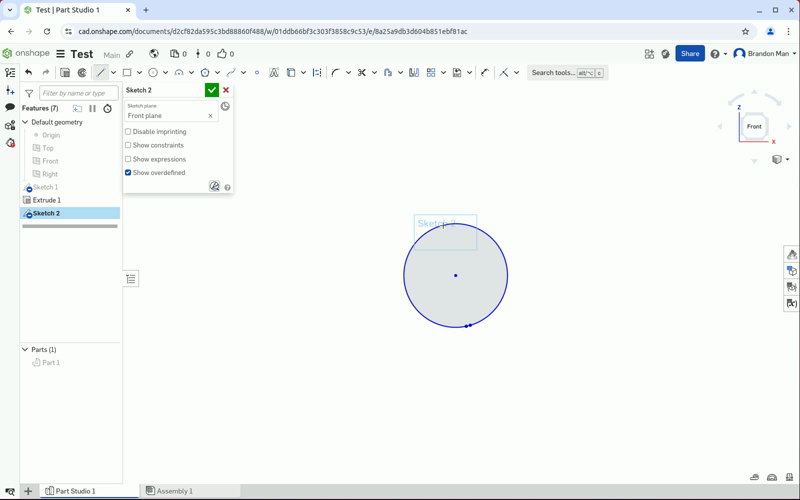
key_down(shift)
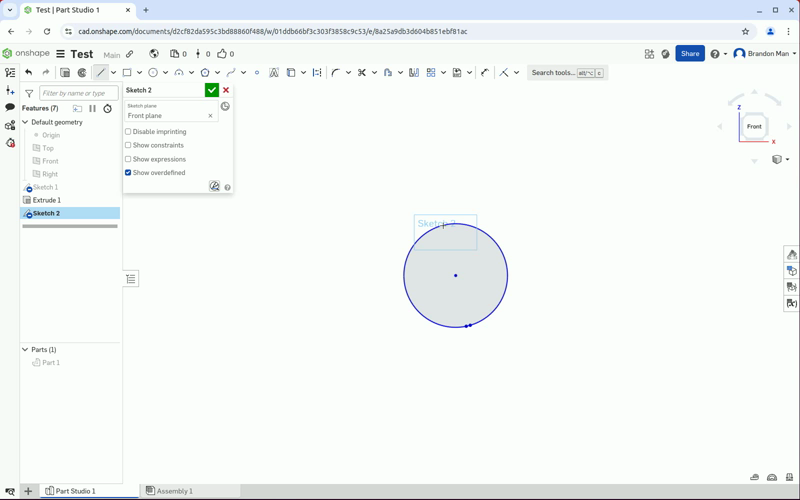
mouse_move(425, 290)
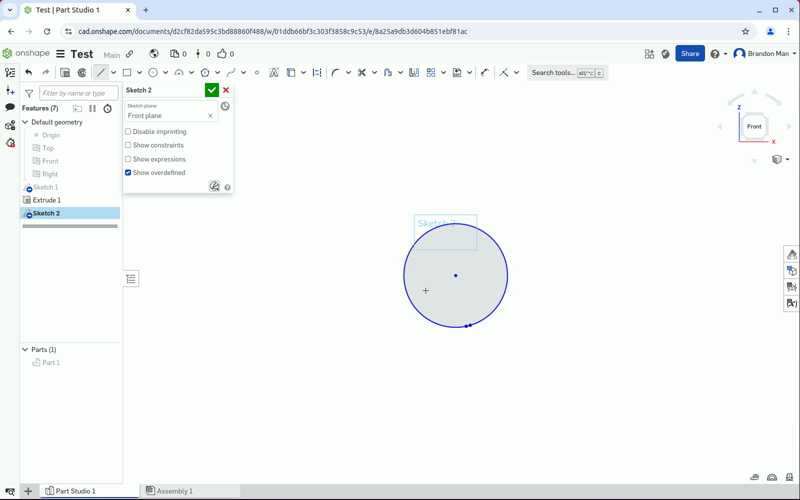
click(425, 290)
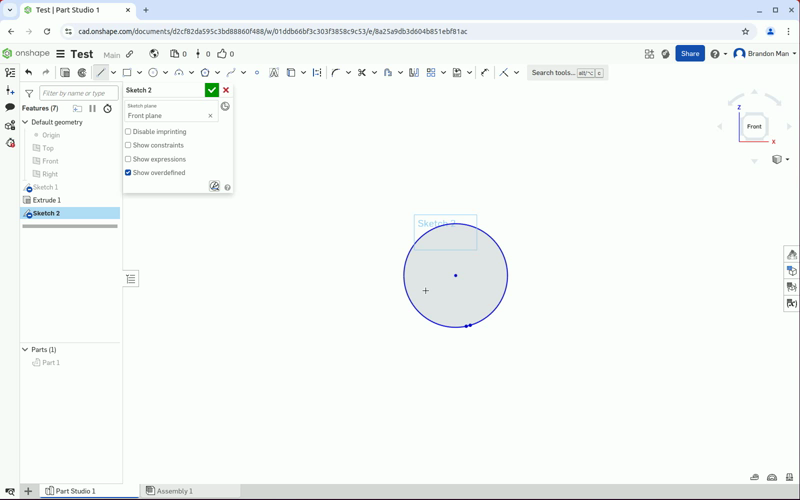
key_up(shift)
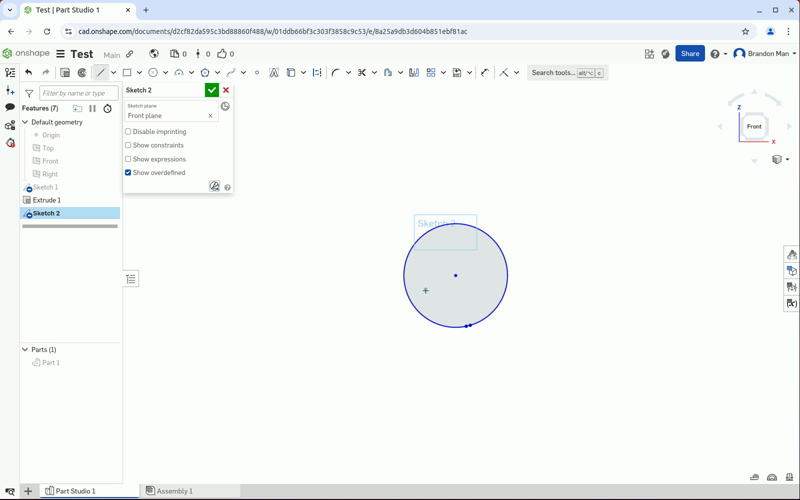
key_down(shift)
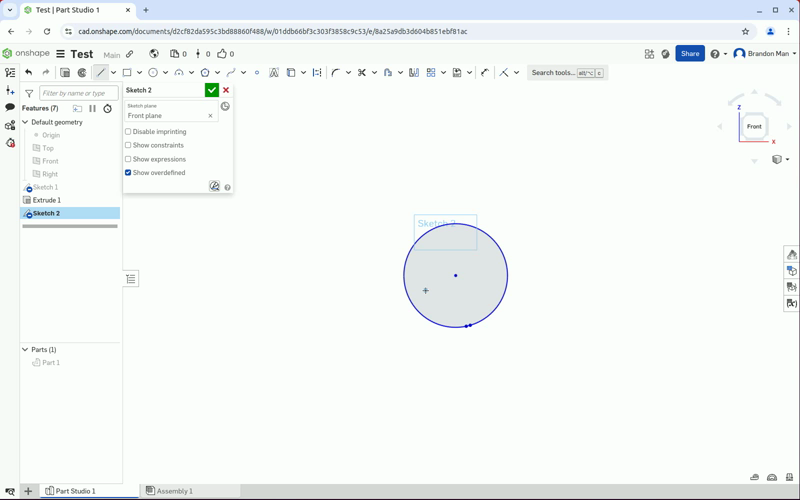
mouse_move(455, 290)
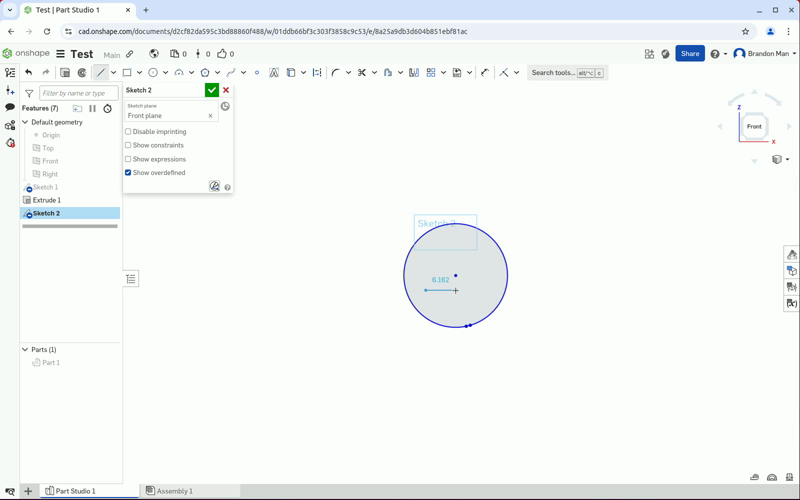
mouse_move(439, 290)
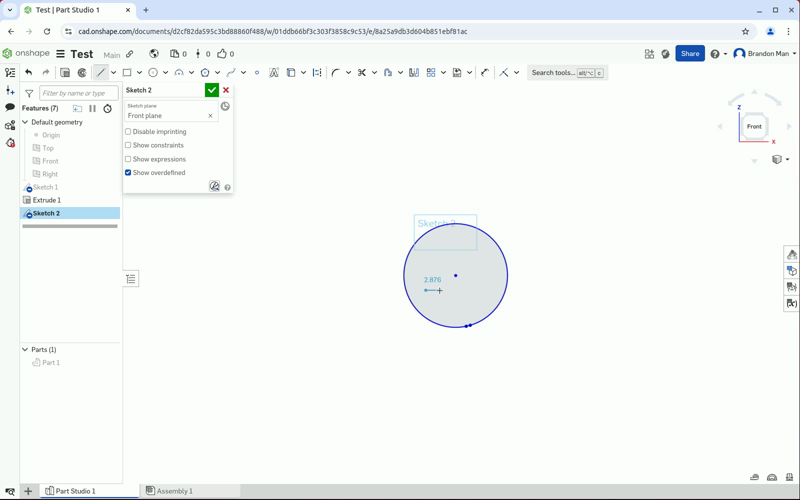
click(439, 290)
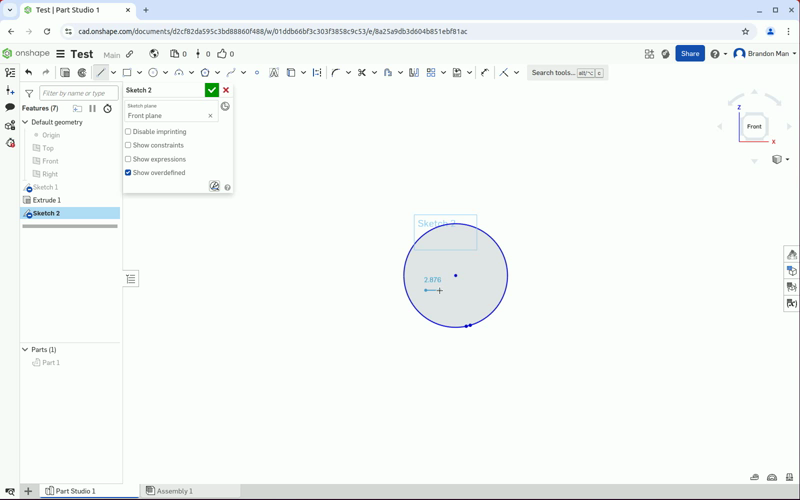
key_up(shift)
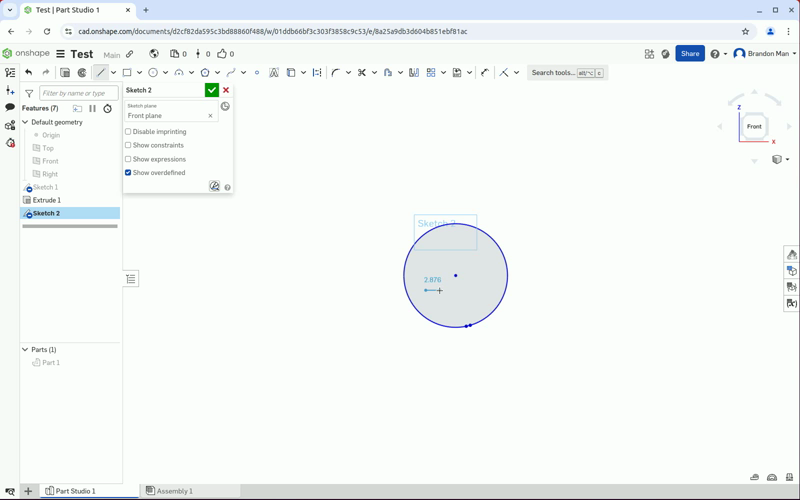
key(esc)
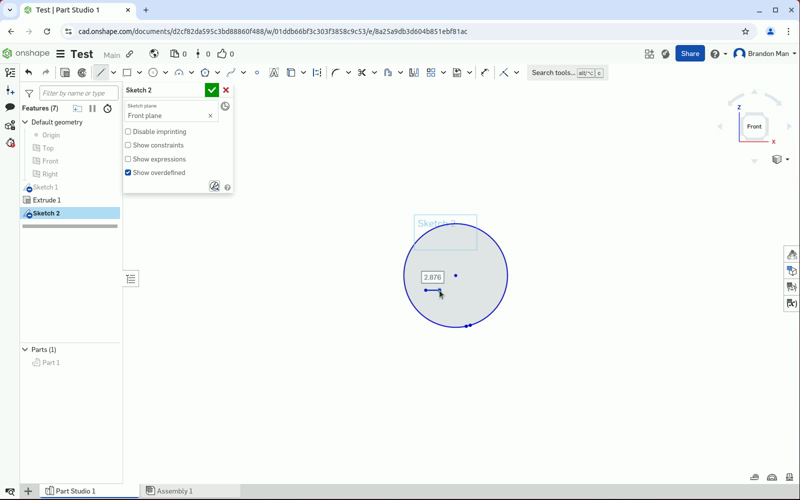
key(a)
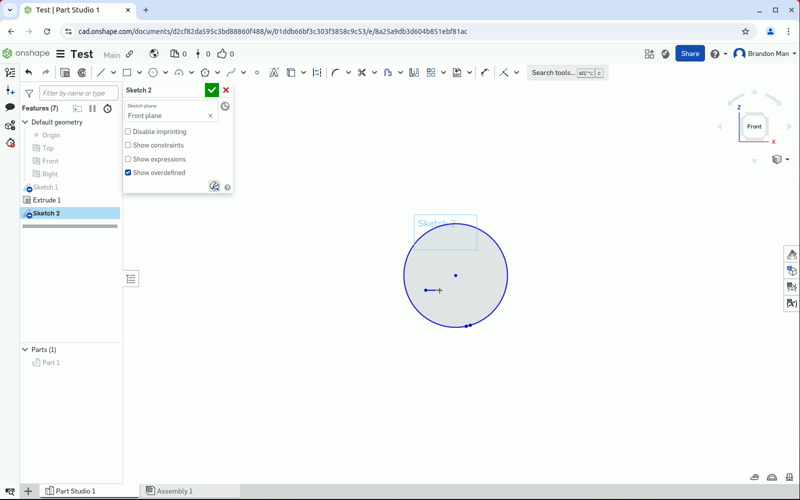
mouse_move(439, 290)
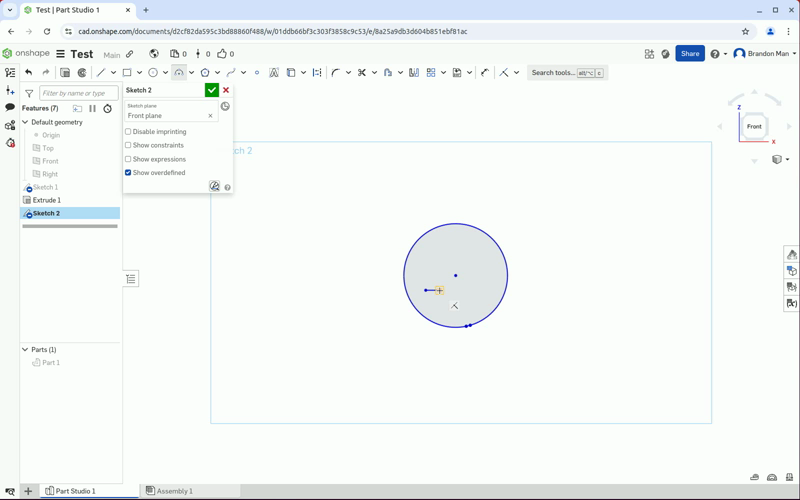
click(439, 290)
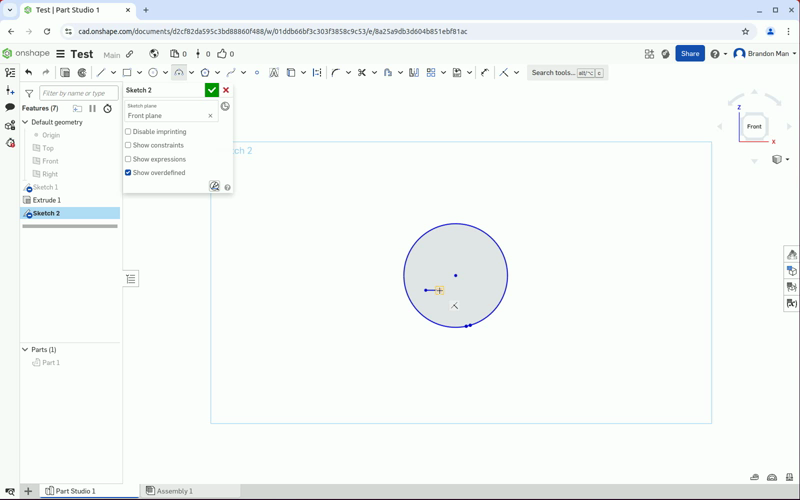
key_down(shift)
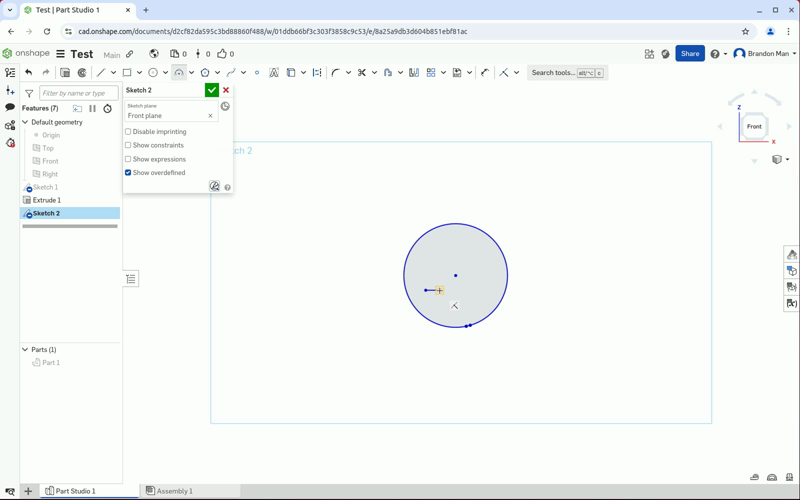
mouse_move(481, 290)
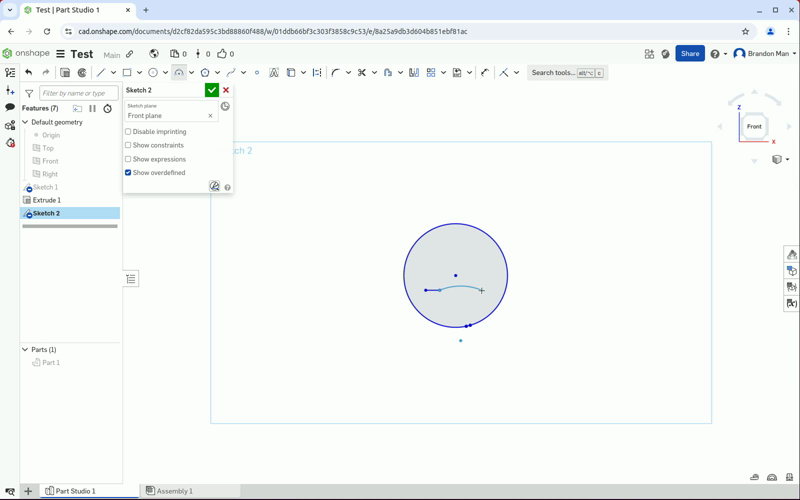
click(481, 290)
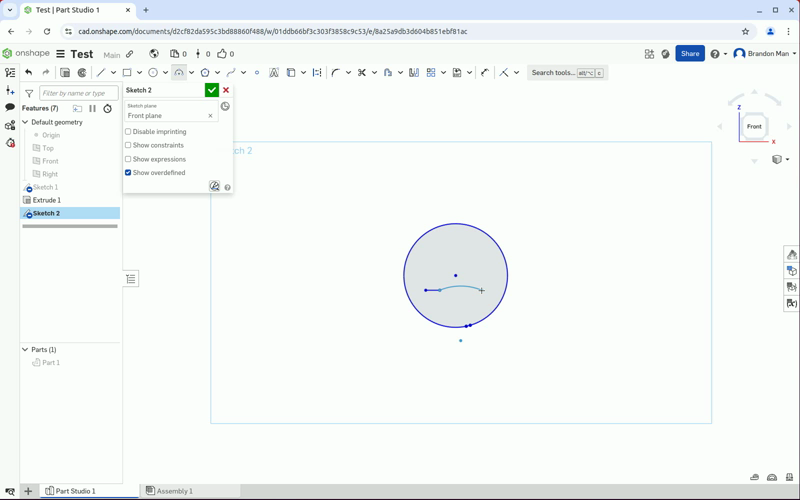
mouse_move(460, 304)
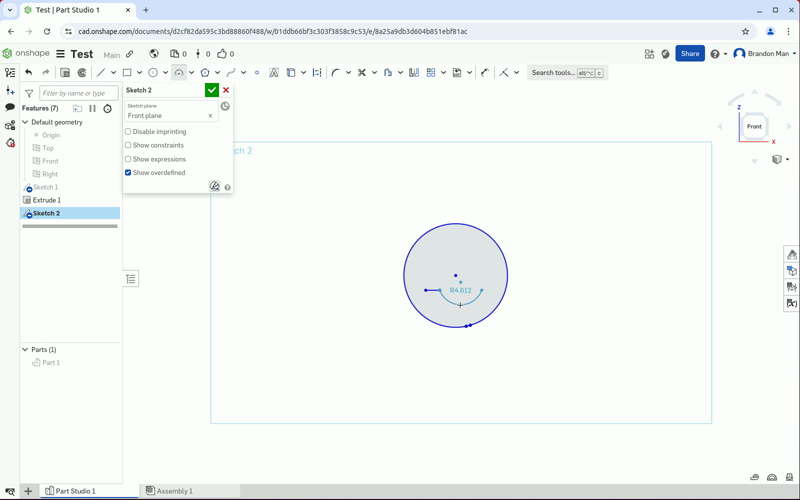
click(460, 304)
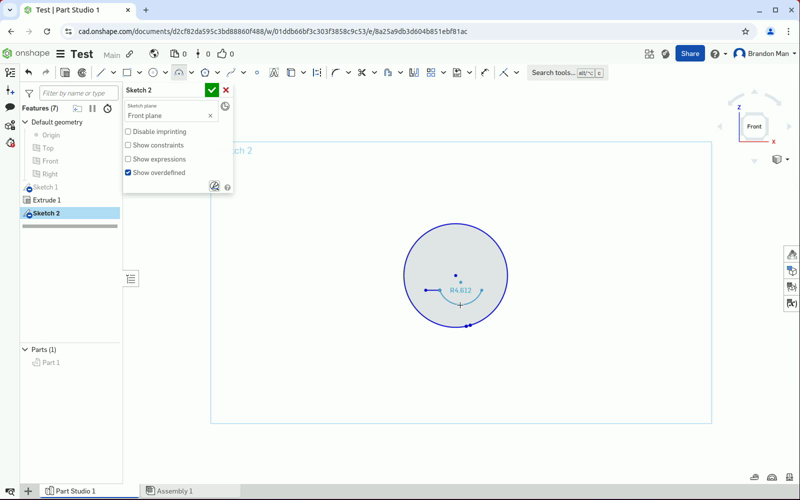
key_up(shift)
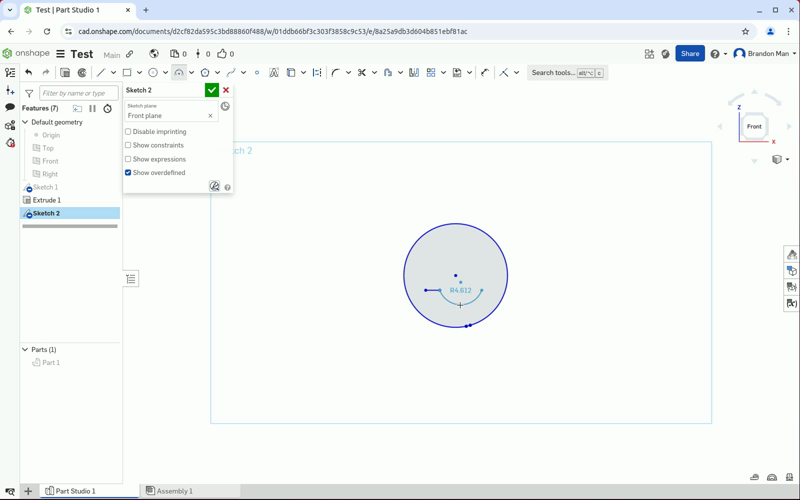
key(esc)
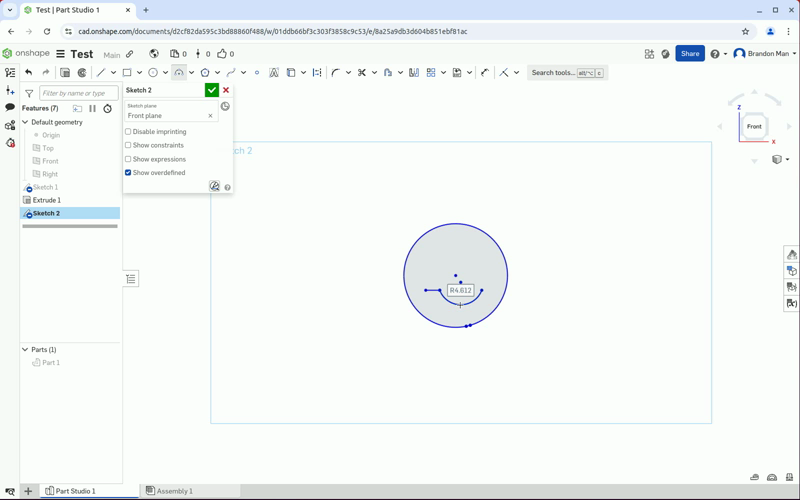
key(l)
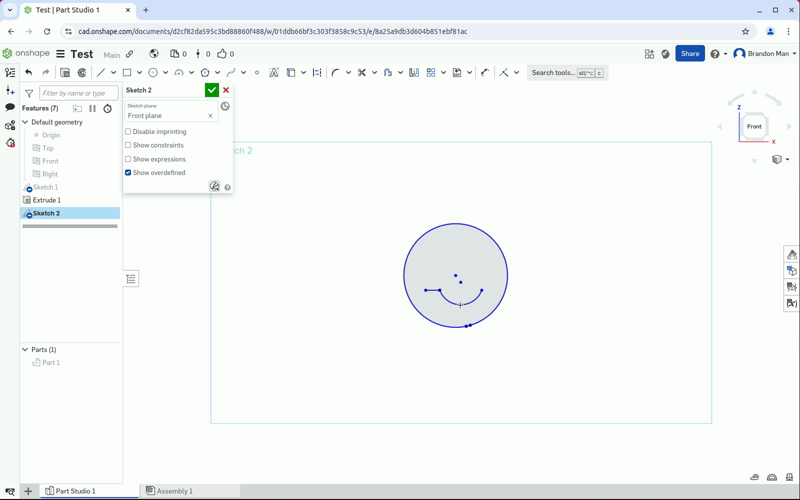
mouse_move(481, 290)
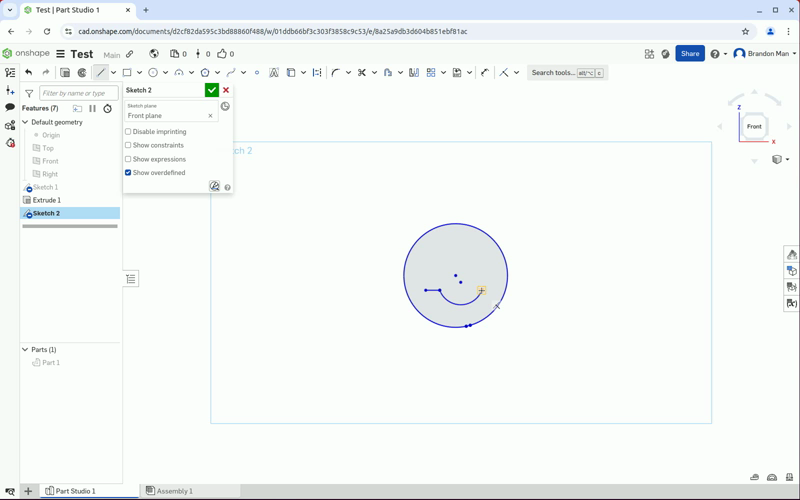
click(481, 290)
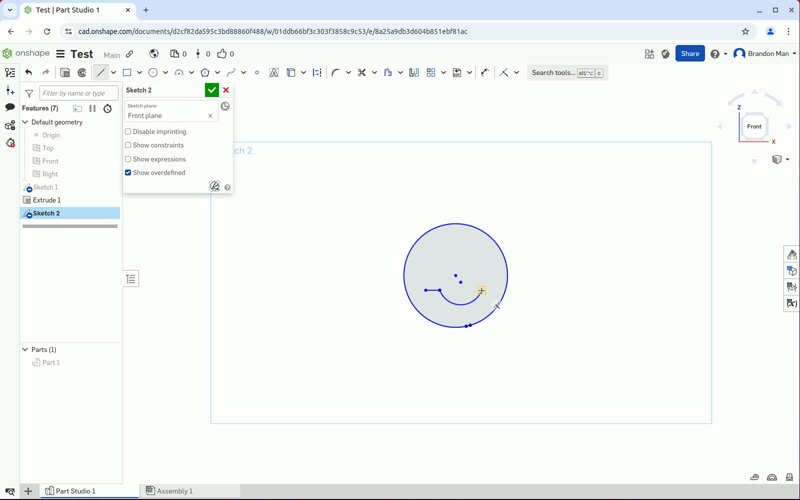
key_down(shift)
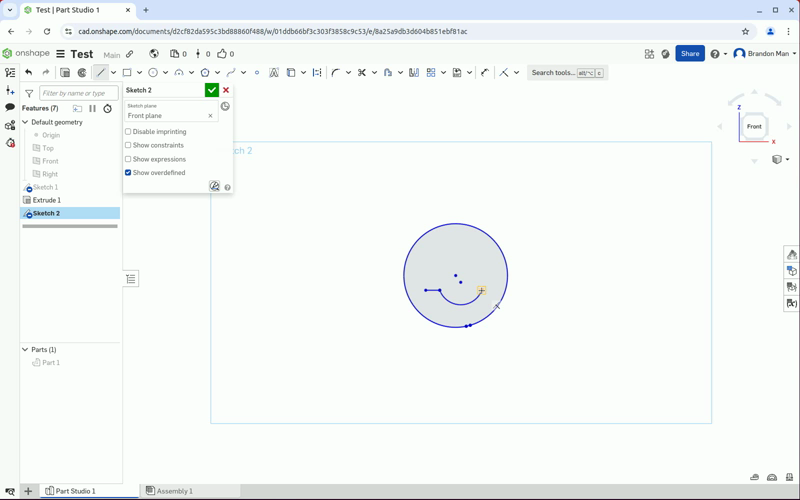
mouse_move(511, 290)
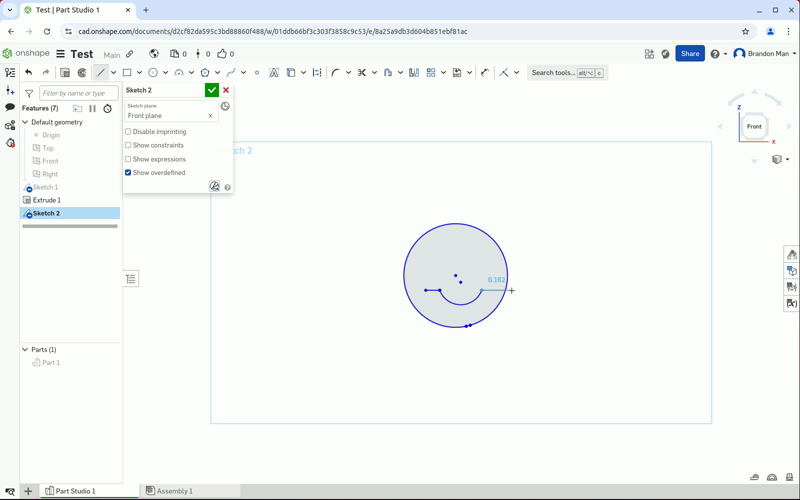
mouse_move(495, 290)
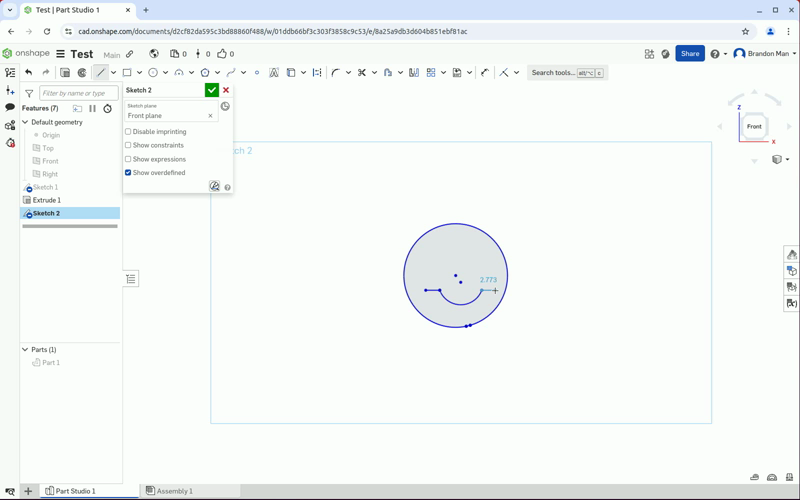
click(495, 290)
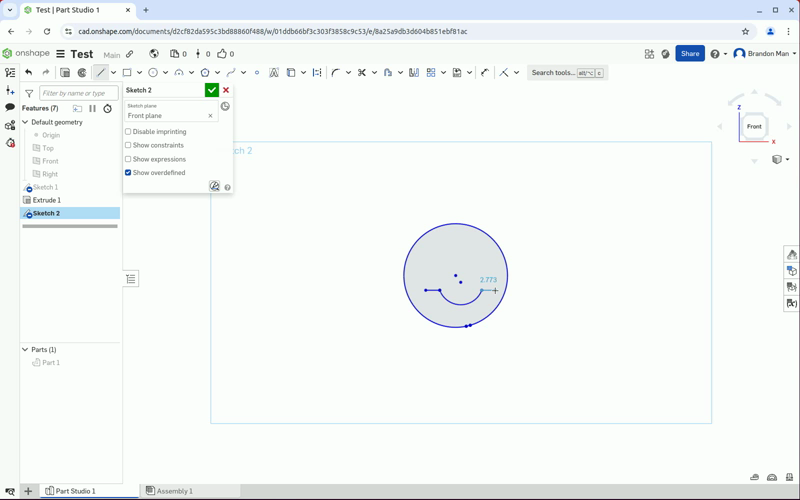
key_up(shift)
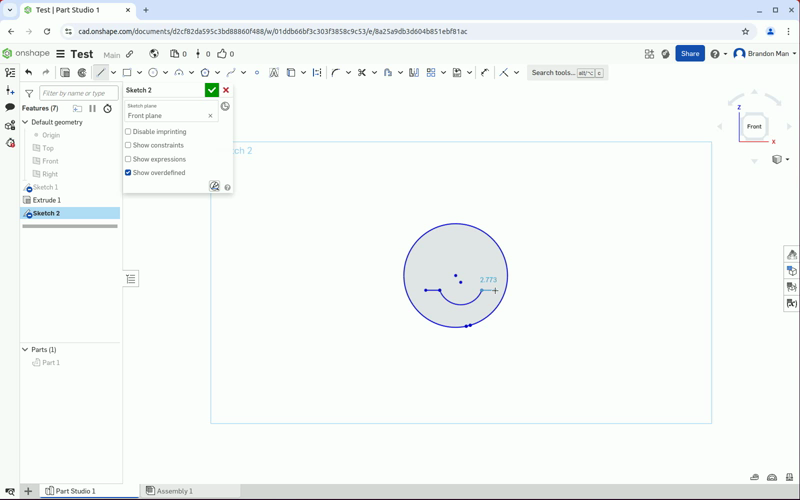
key_down(shift)
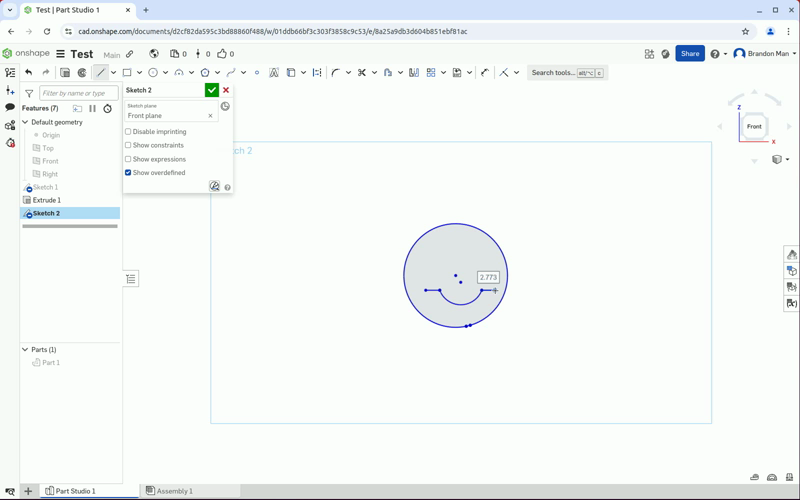
mouse_move(525, 290)
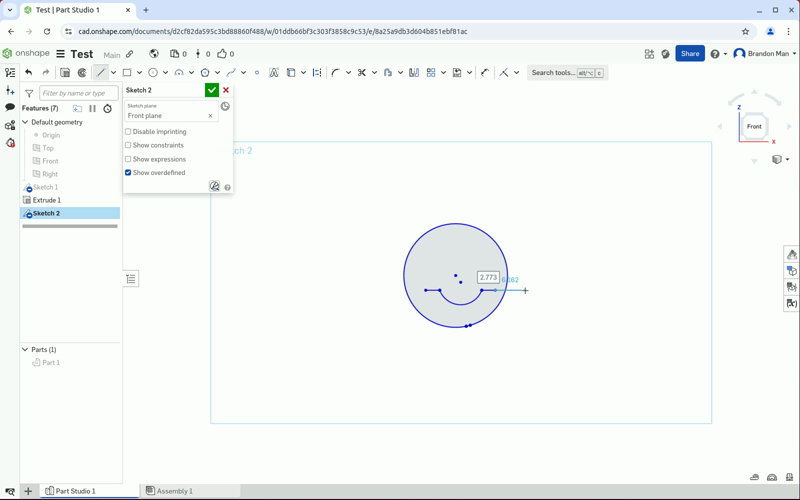
mouse_move(495, 275)
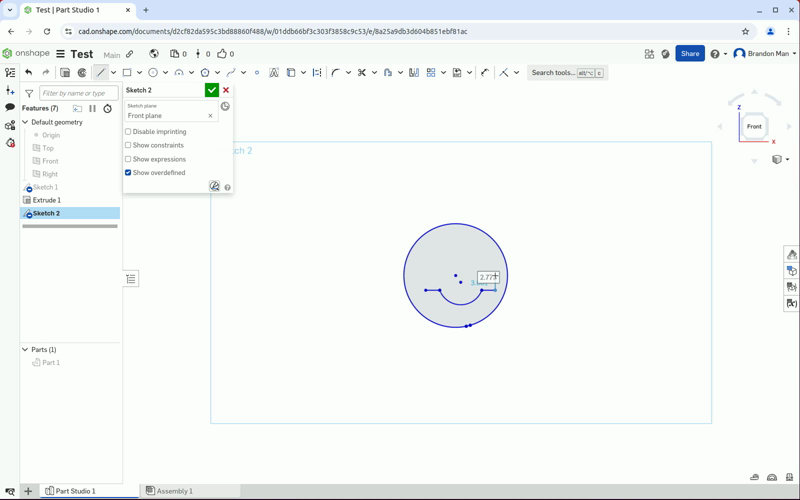
click(495, 275)
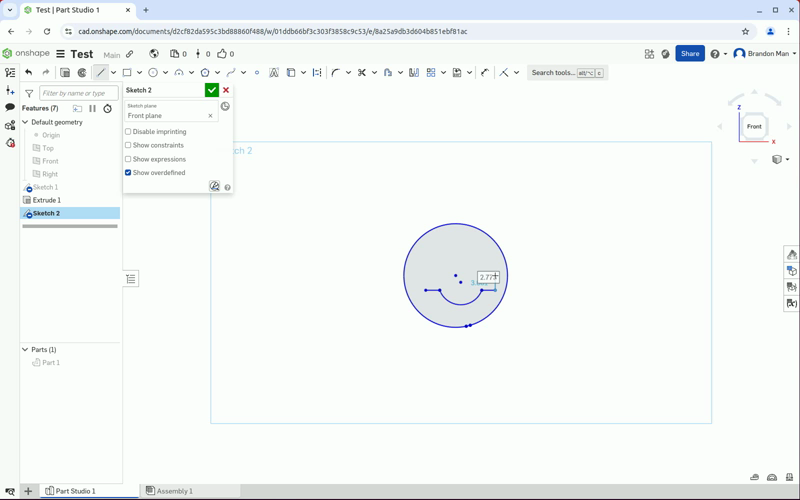
key_up(shift)
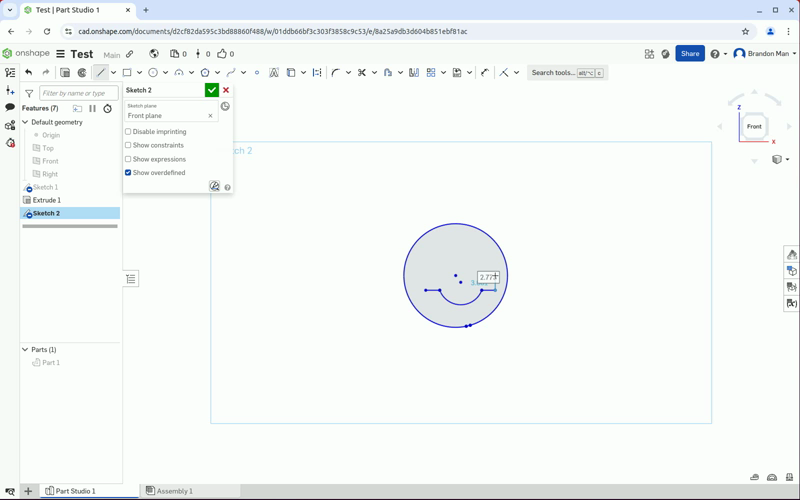
key_down(shift)
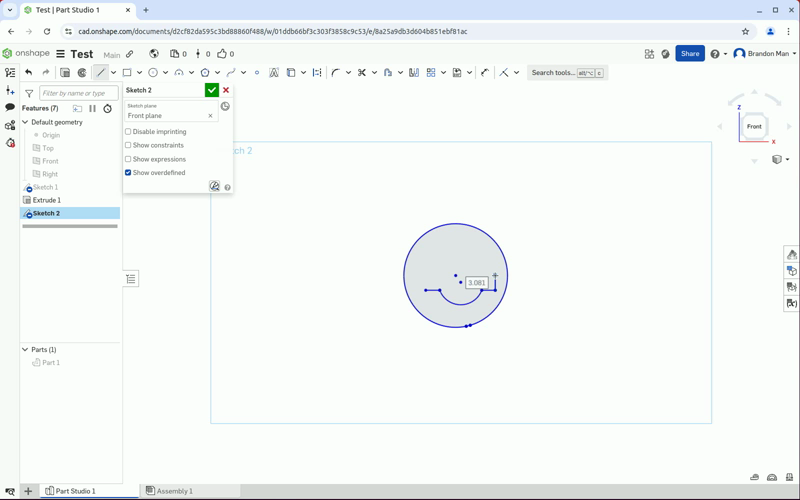
mouse_move(525, 275)
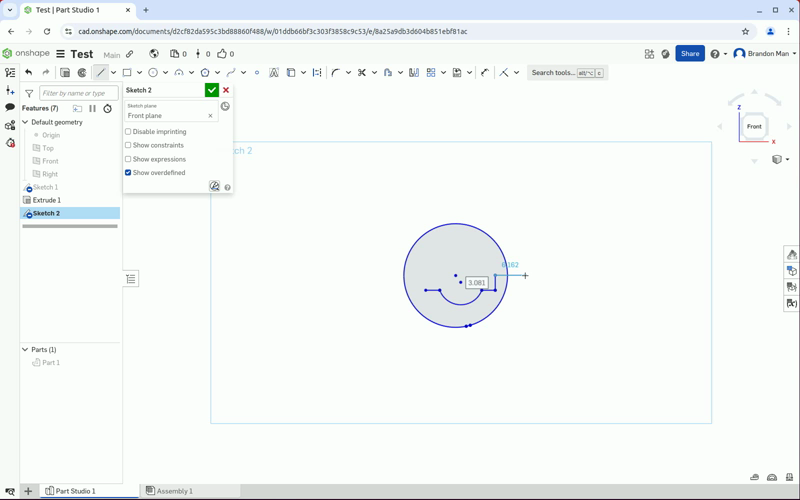
mouse_move(481, 275)
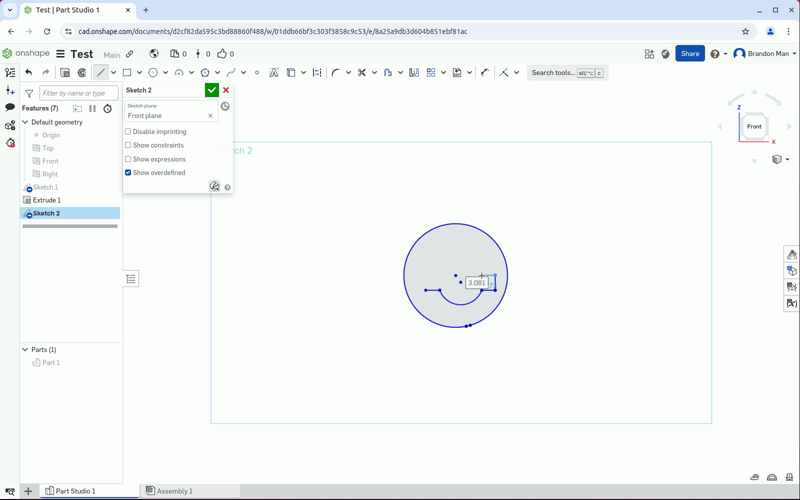
click(481, 275)
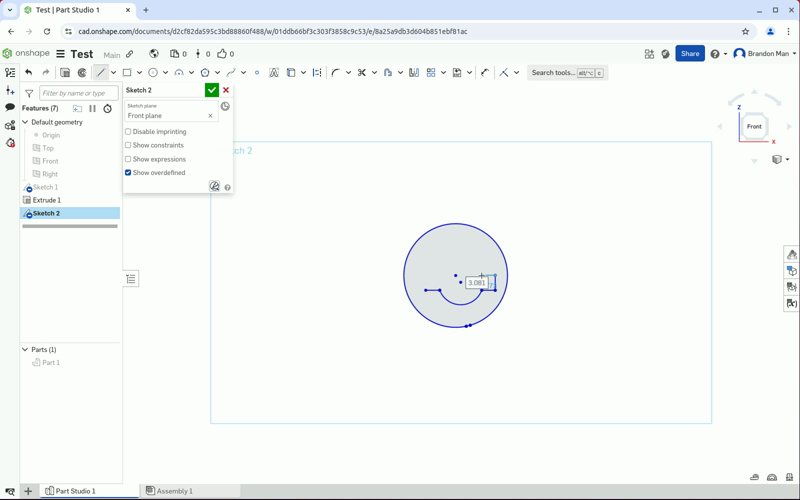
key_up(shift)
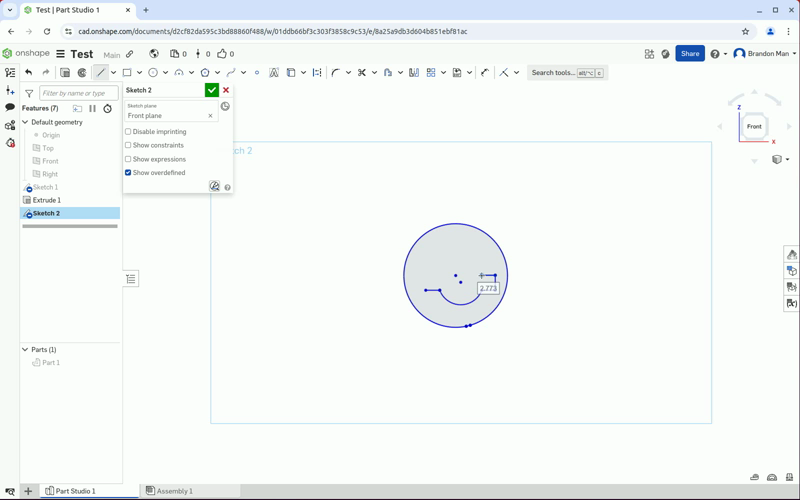
key(esc)
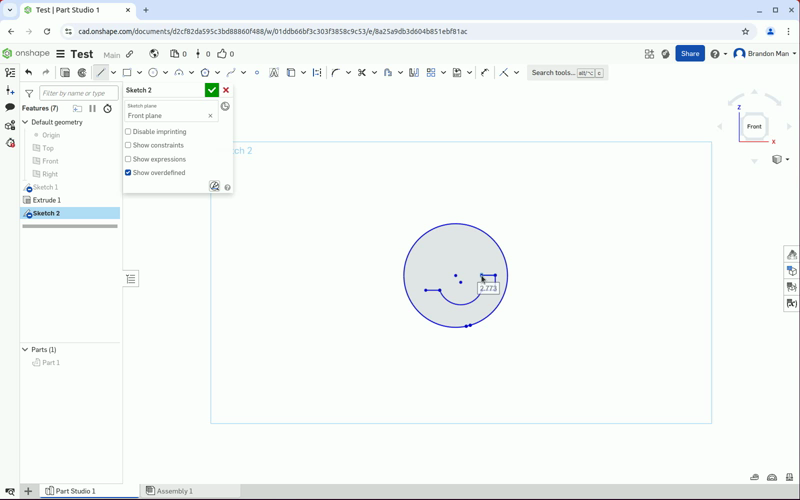
key(a)
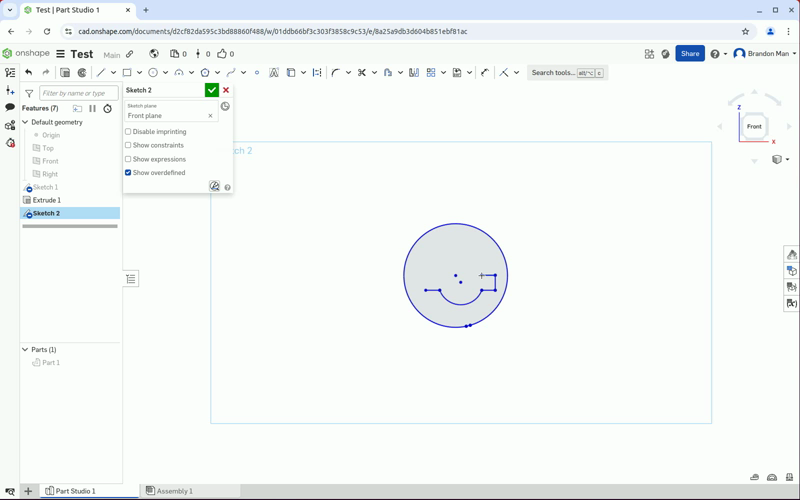
mouse_move(481, 275)
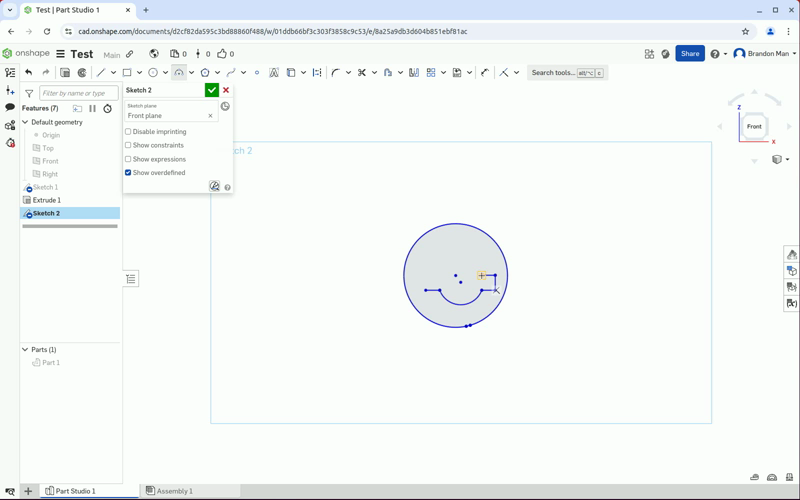
click(481, 275)
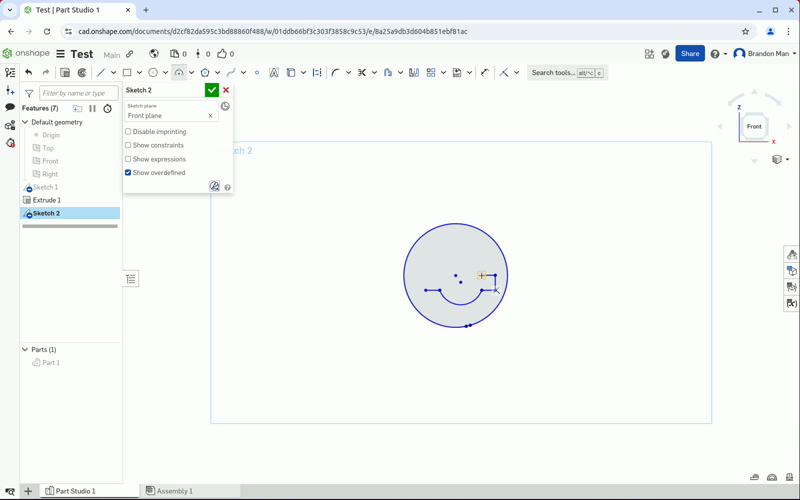
key_down(shift)
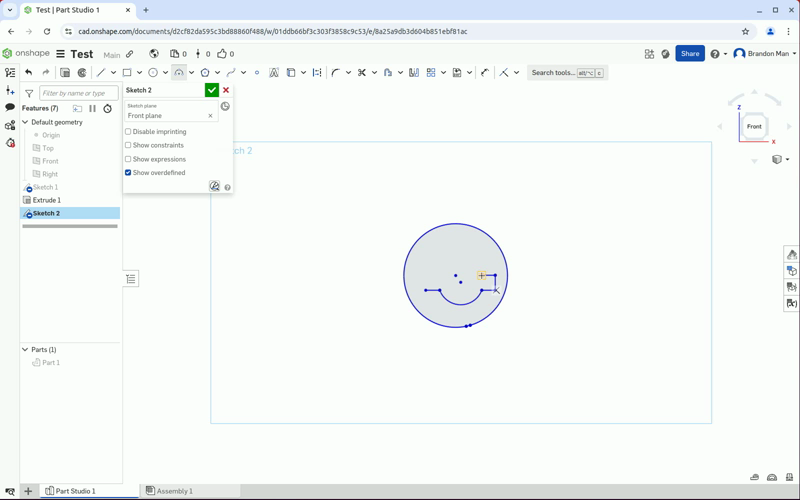
mouse_move(439, 275)
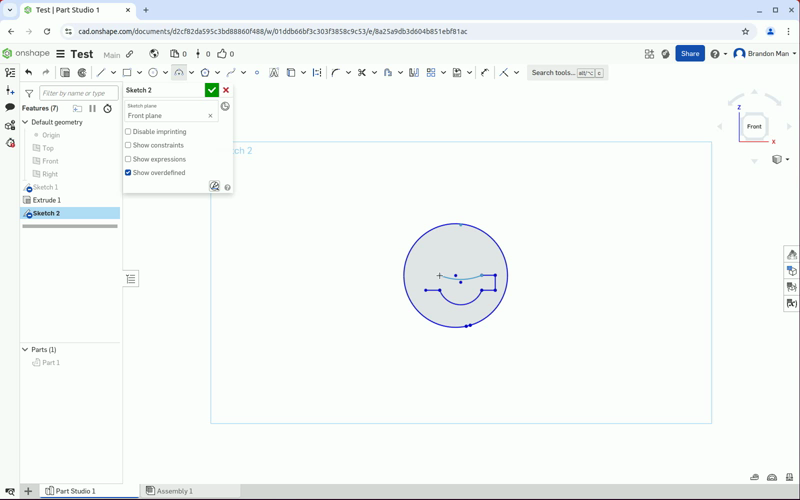
click(439, 275)
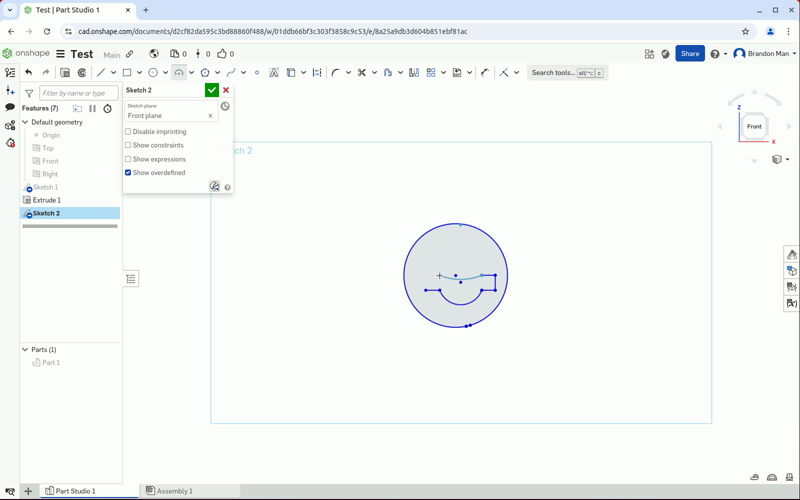
mouse_move(460, 260)
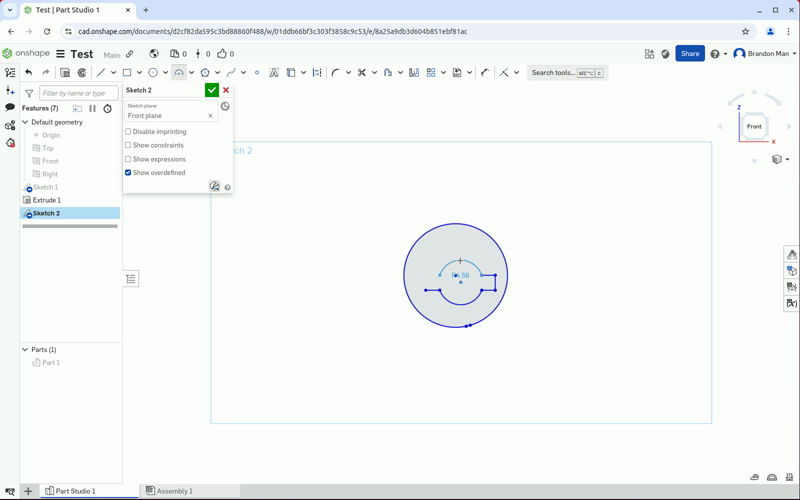
click(460, 260)
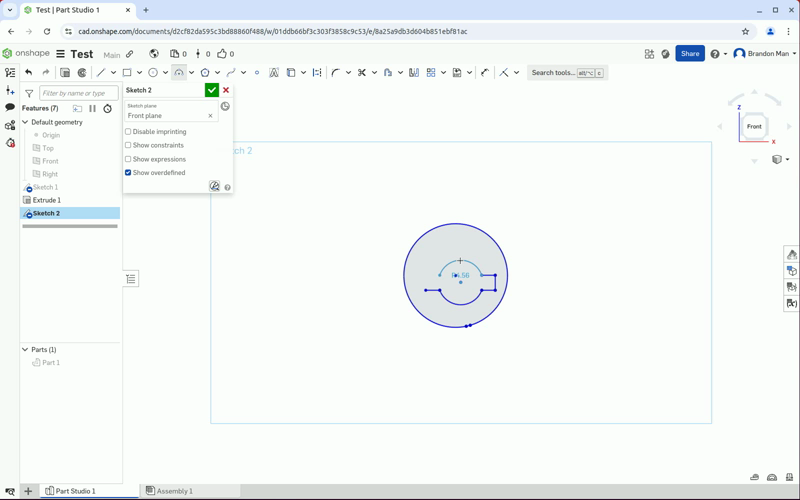
key_up(shift)
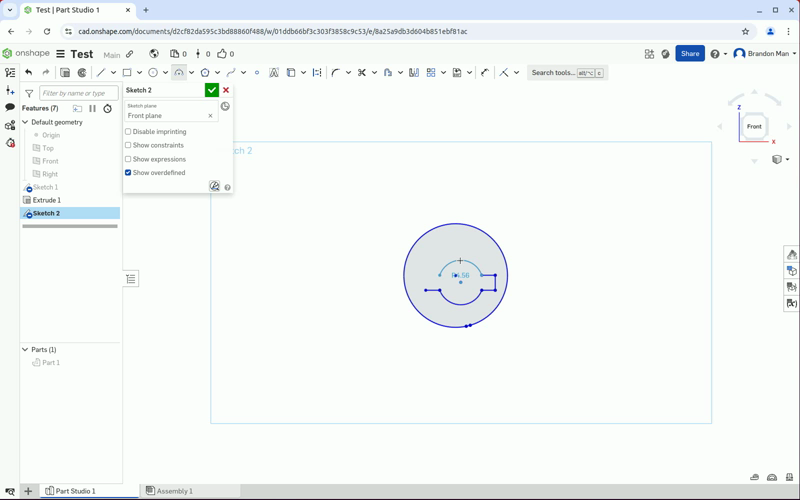
key(esc)
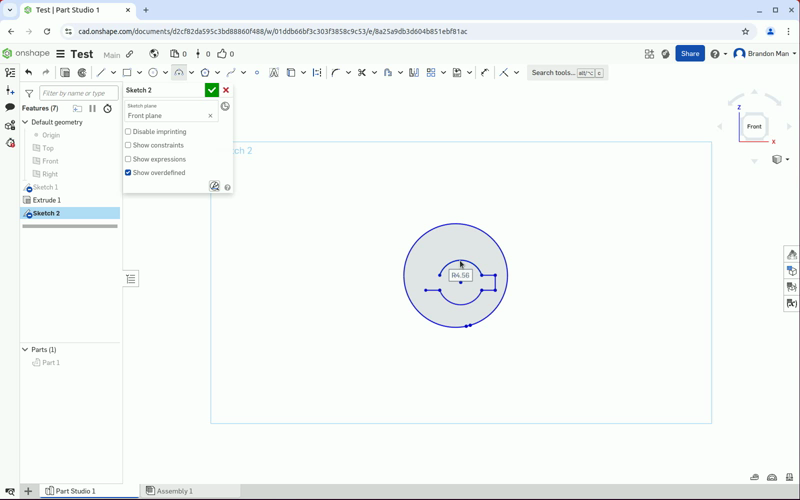
key(l)
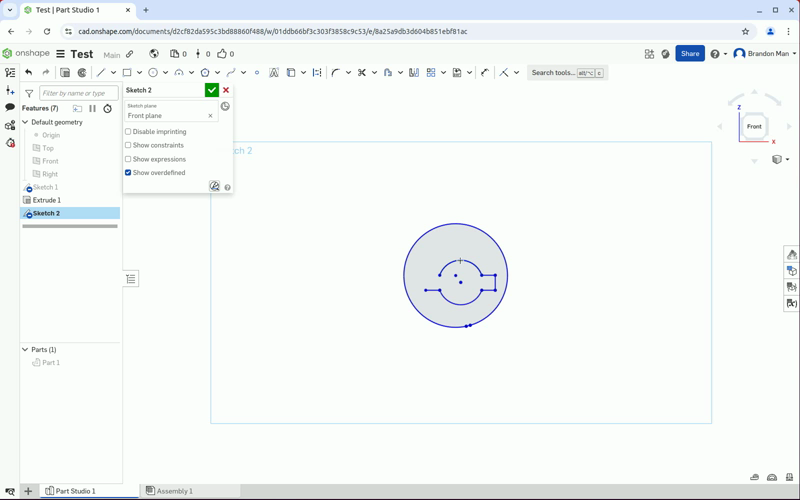
mouse_move(439, 275)
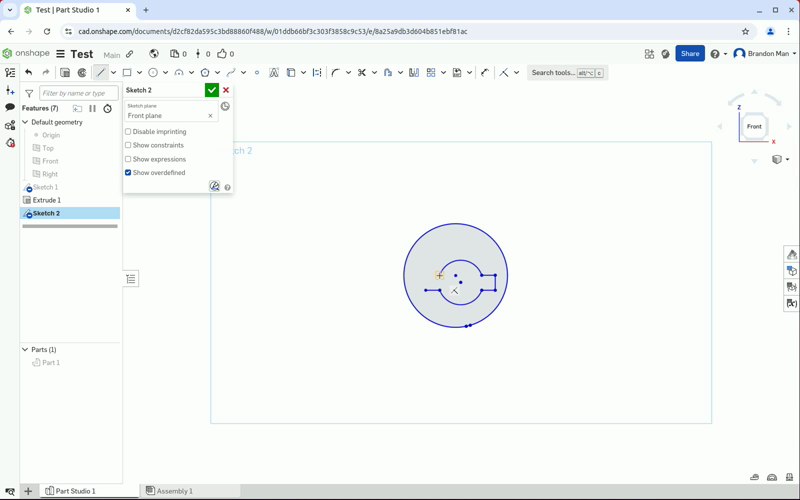
click(439, 275)
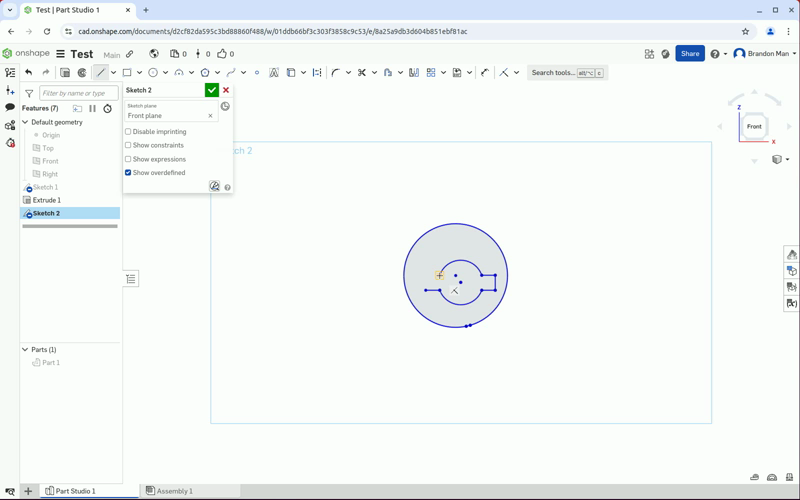
key_down(shift)
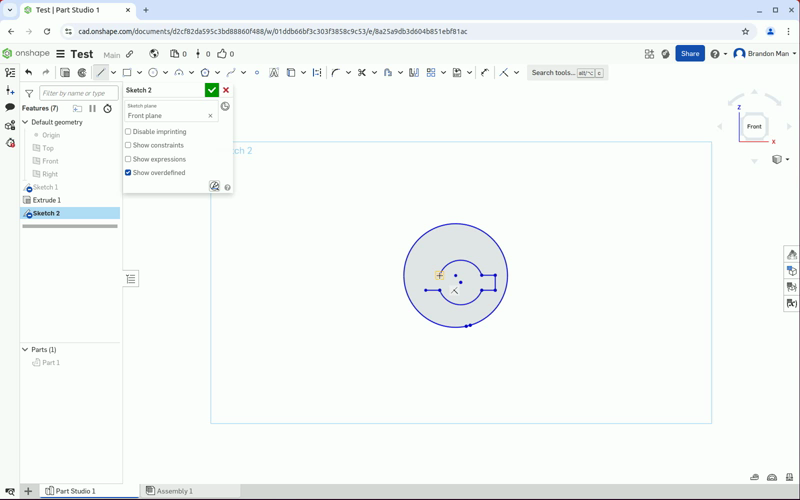
mouse_move(469, 275)
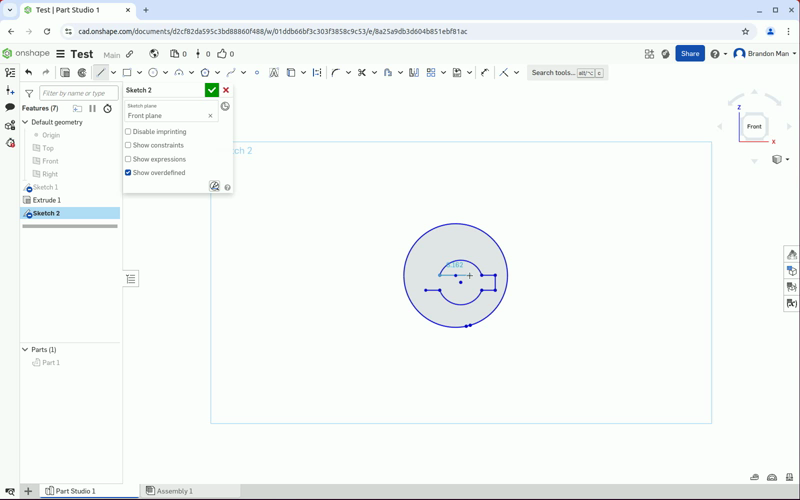
mouse_move(425, 275)
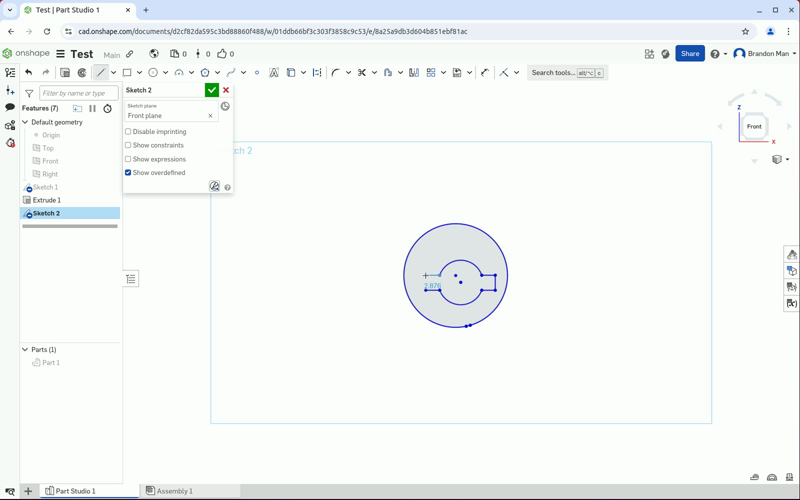
click(425, 275)
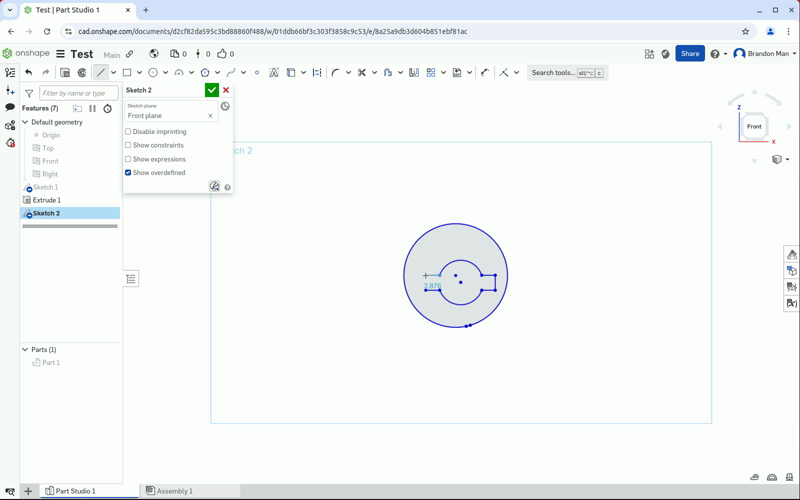
key_up(shift)
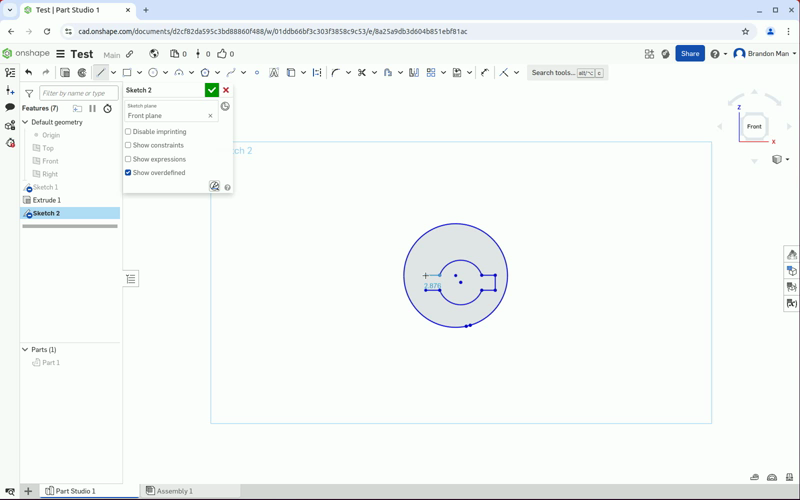
mouse_move(455, 275)
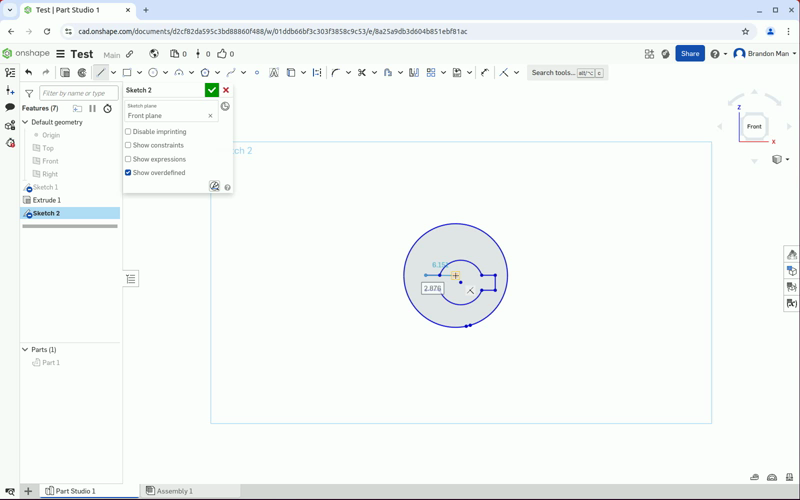
key_down(shift)
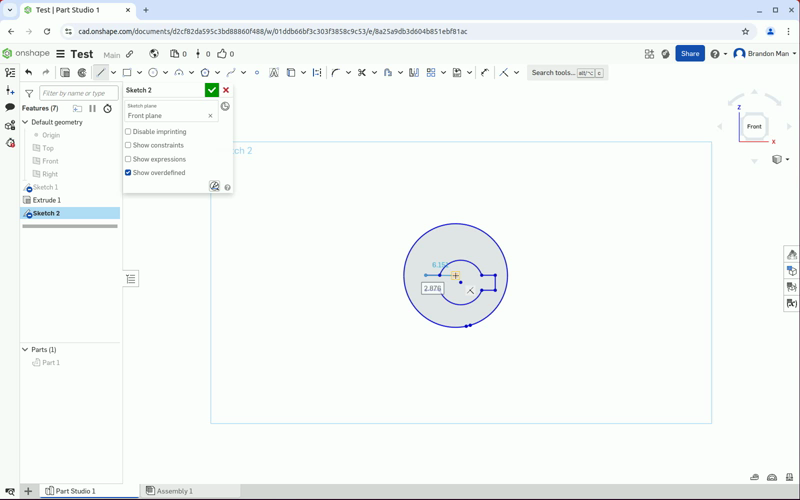
mouse_move(425, 290)
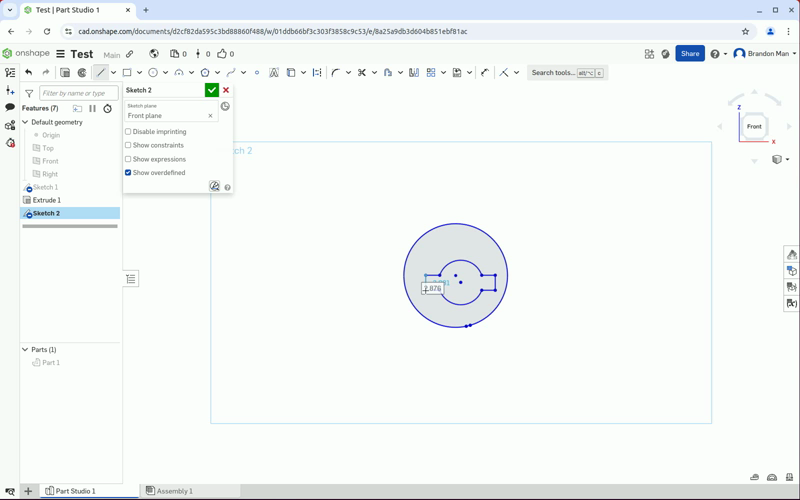
key_up(shift)
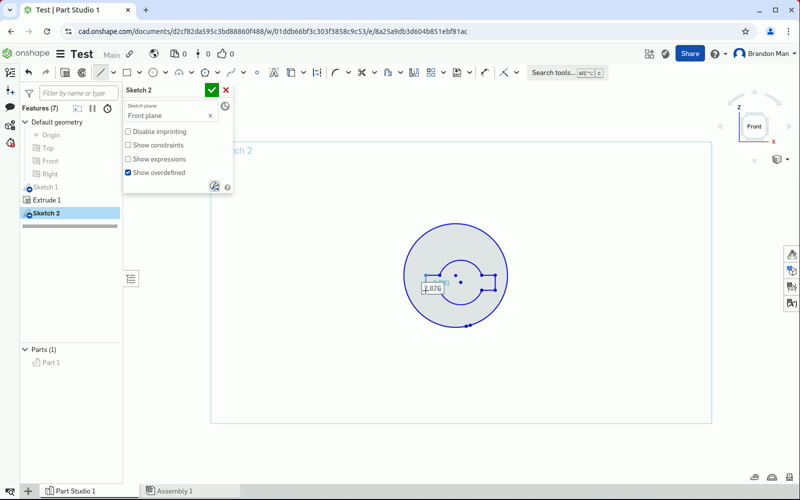
click(425, 290)
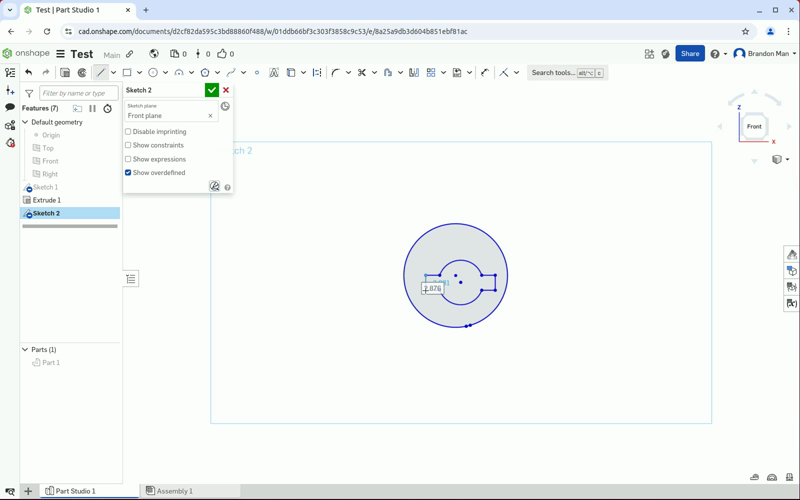
key(esc)
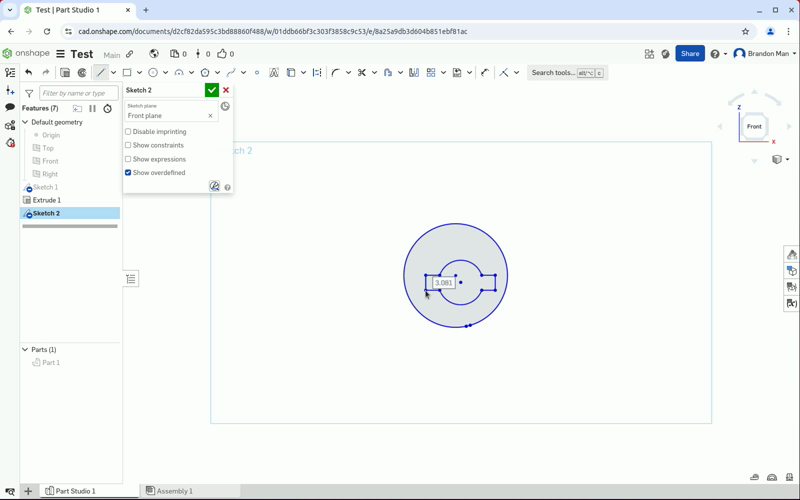
mouse_move(416, 296)
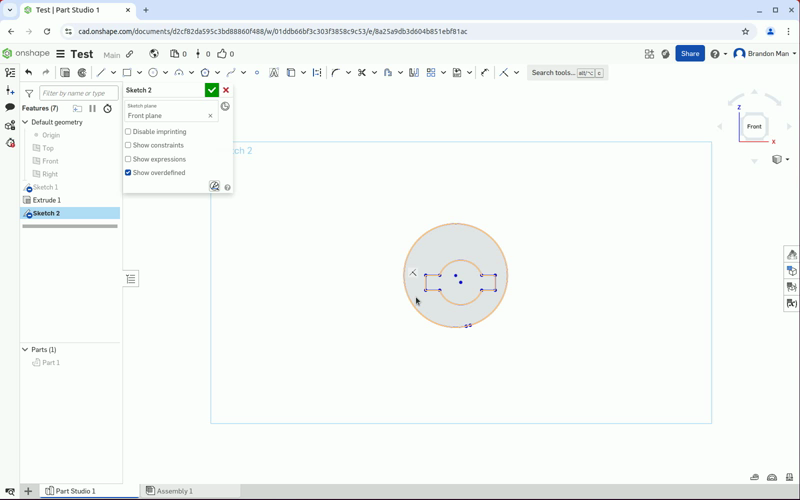
click(416, 296)
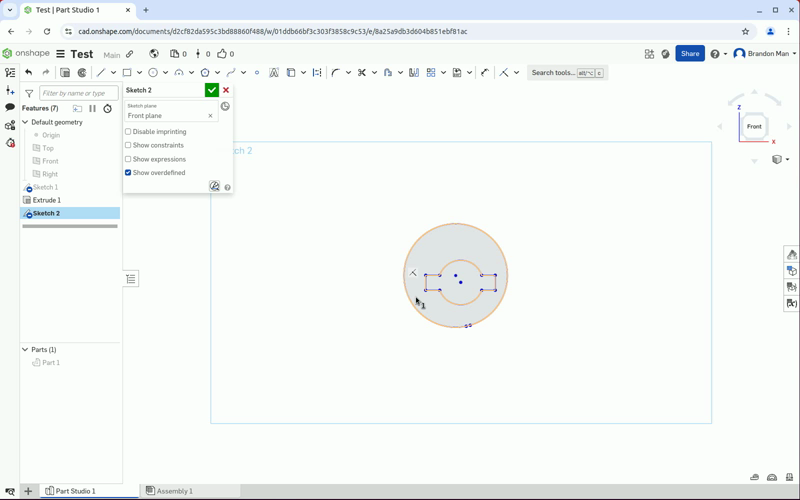
mouse_move(73, 352)
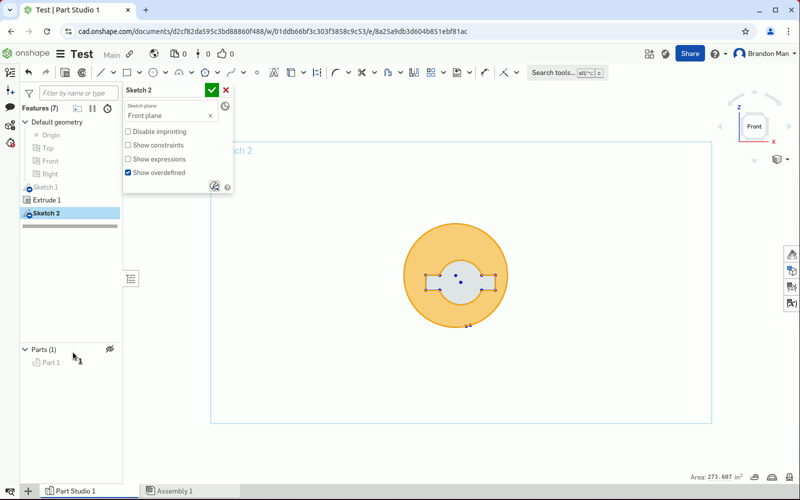
key(shift+y)
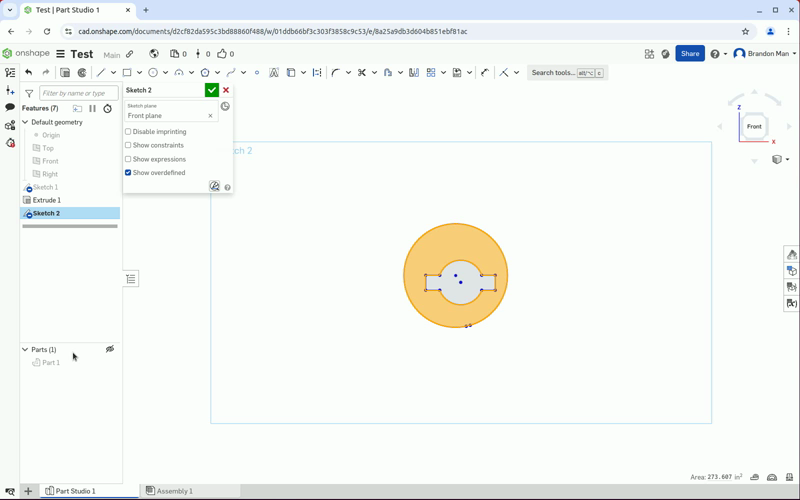
key(shift+e)
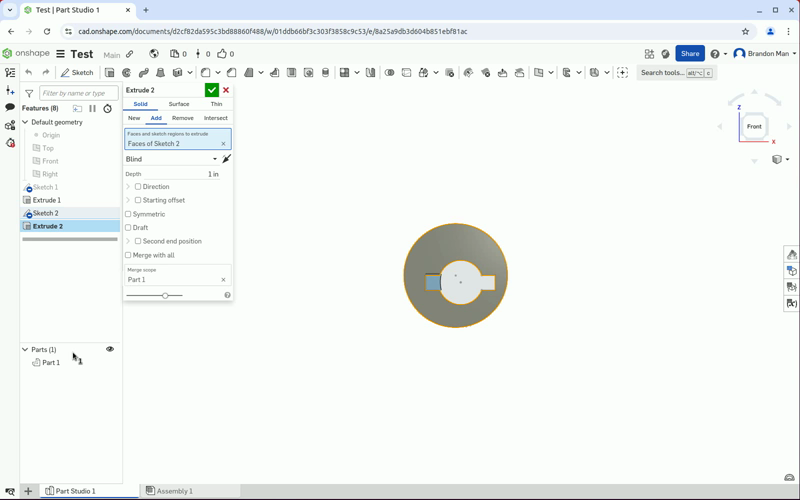
mouse_move(143, 106)
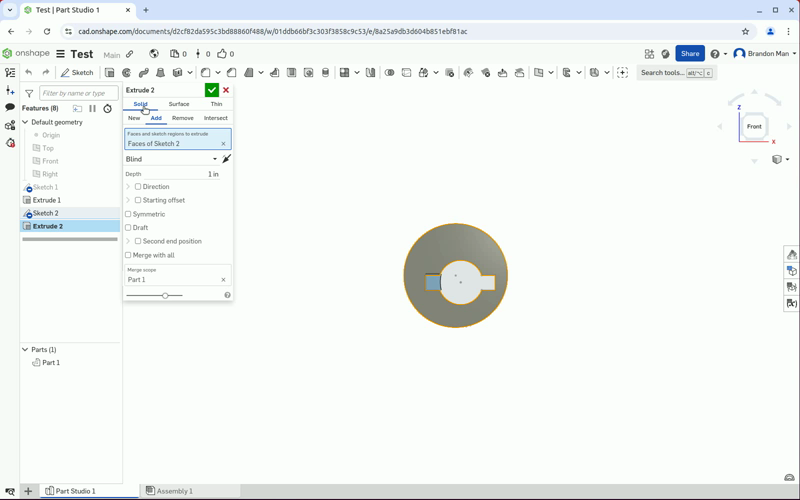
click(143, 106)
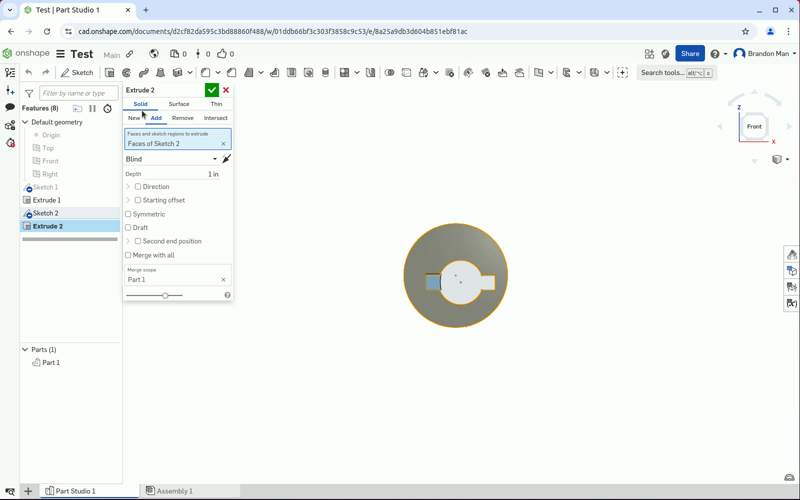
mouse_move(137, 120)
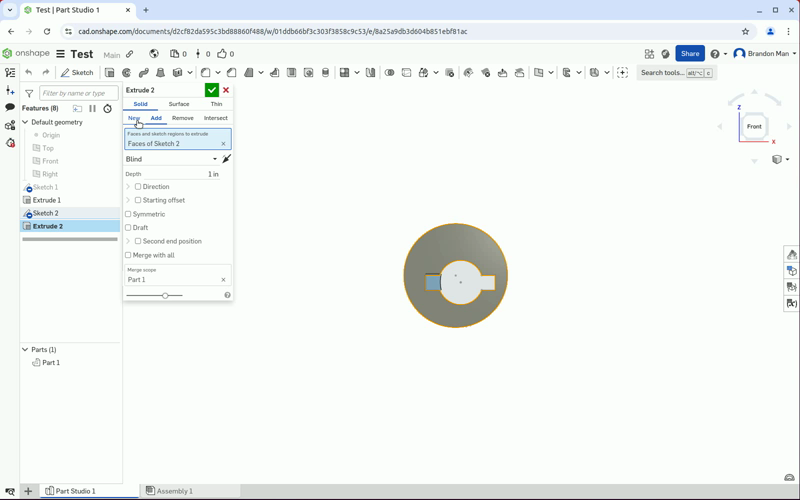
click(137, 120)
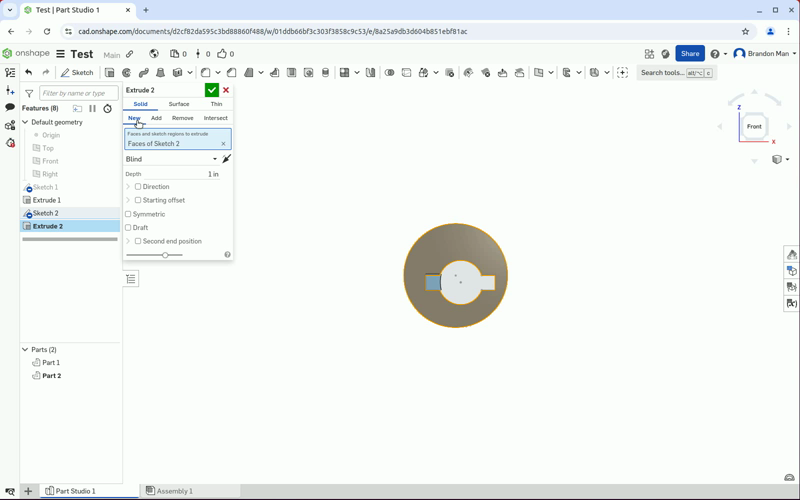
key(tab, 4)
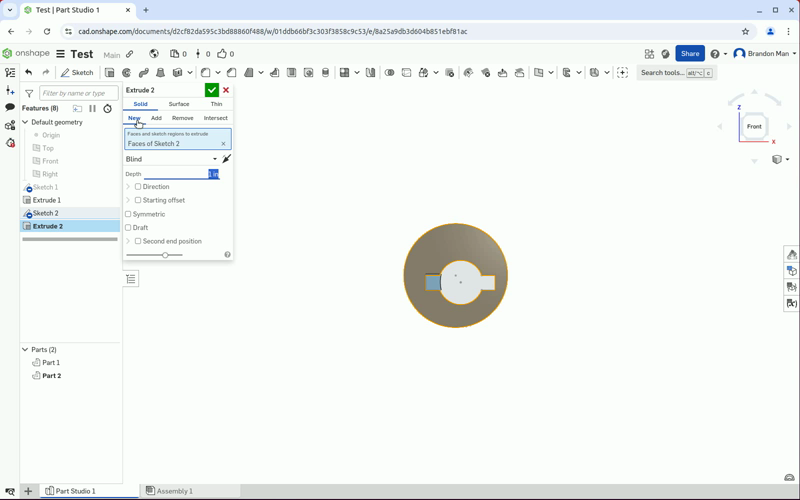
text(16.128)
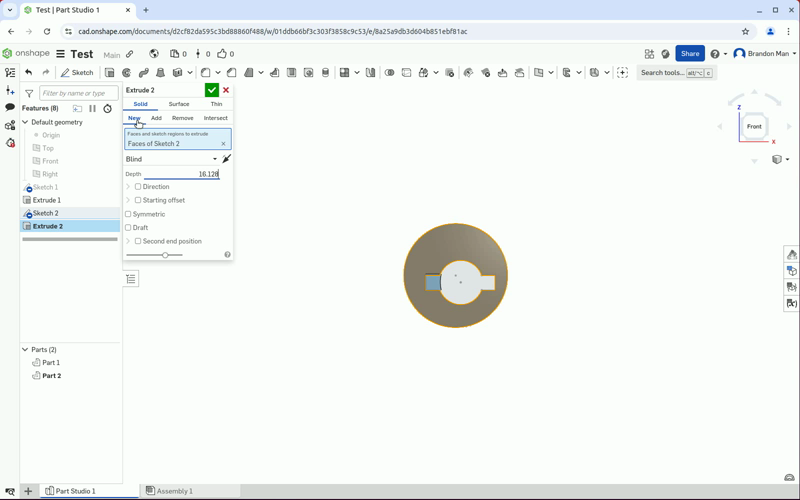
key(enter)
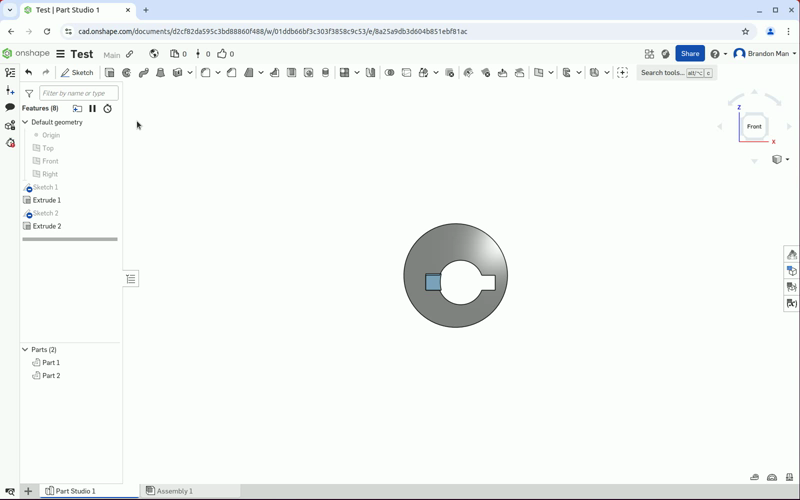
key(shift+h)
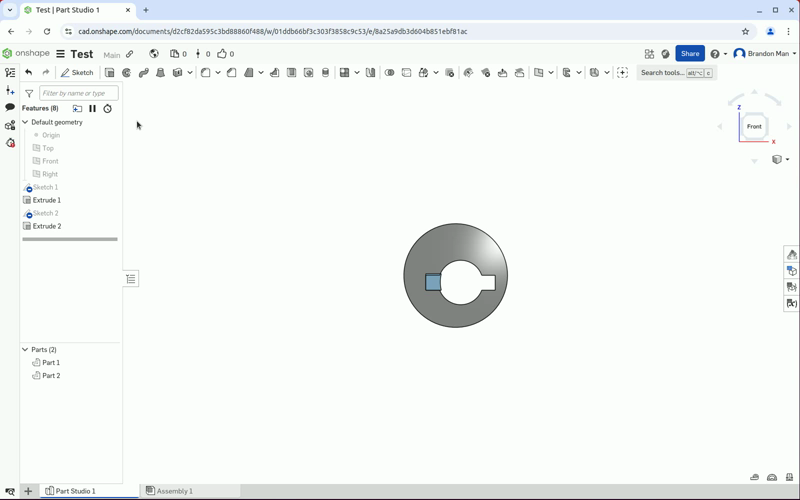
key(shift+h)
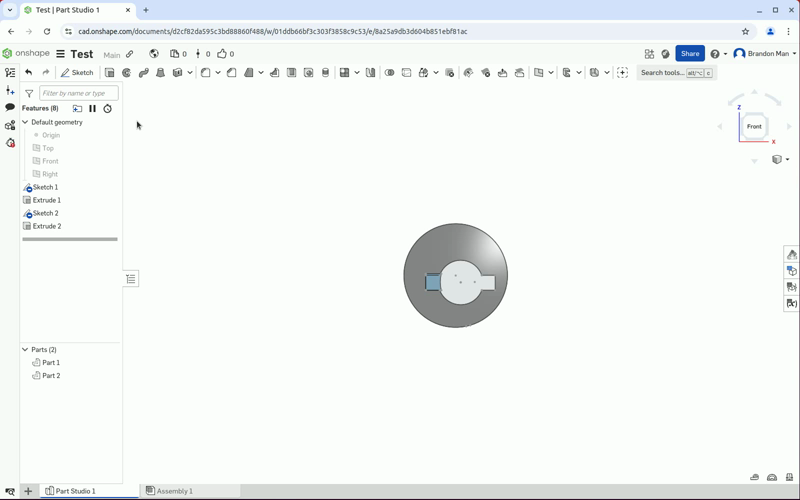
key(shift+7)
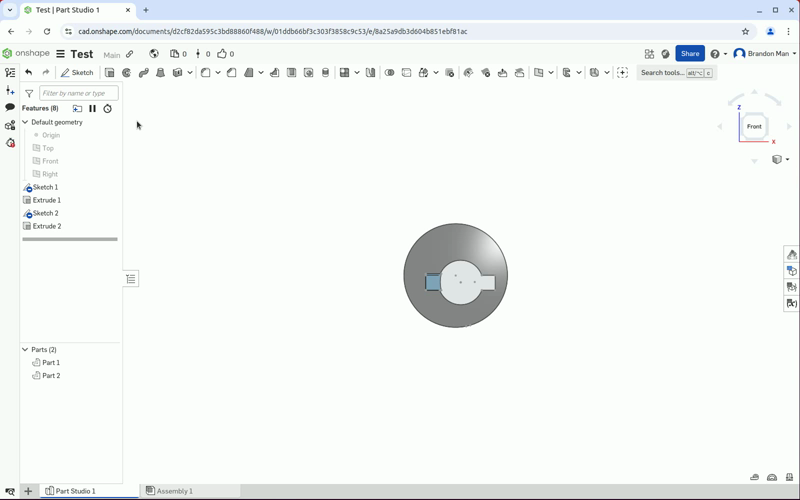
key(left, 2)
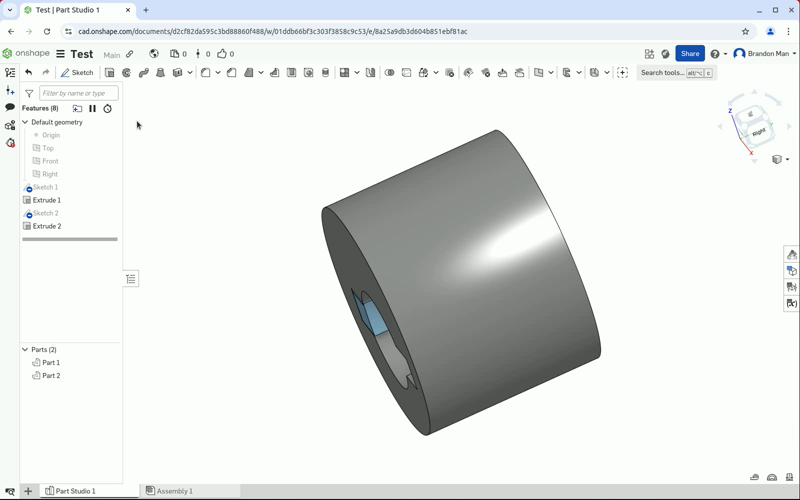
key(down, 2)
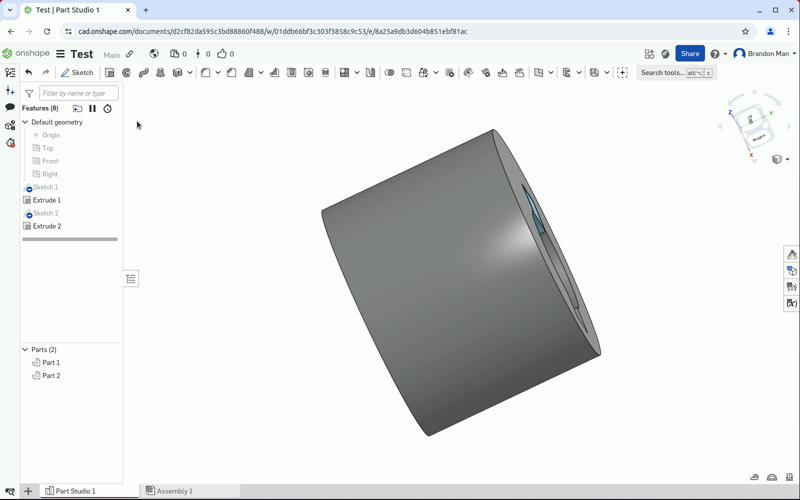
key(up, 2)
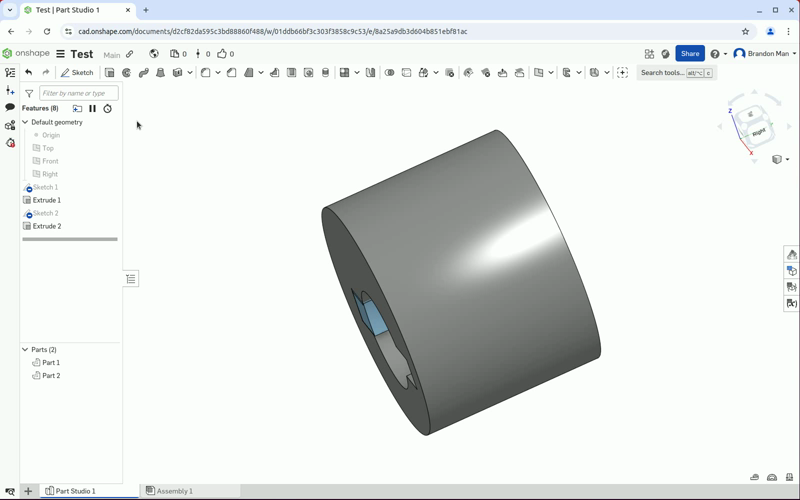
key(right, 2)
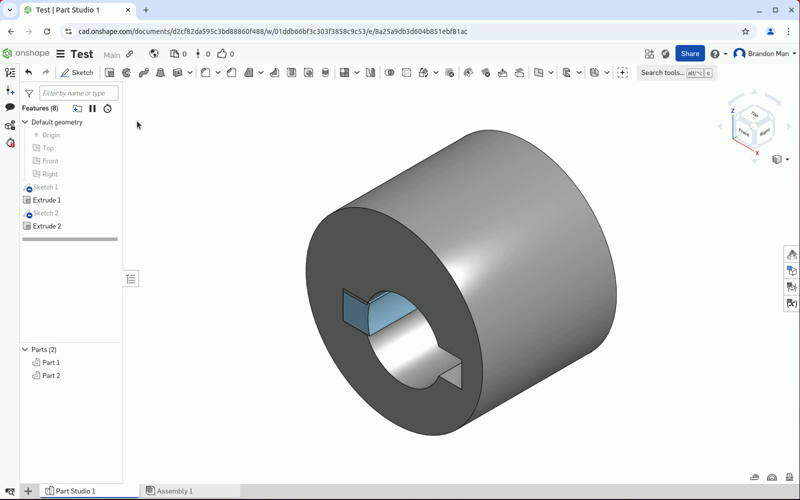
mouse_move(73, 189)
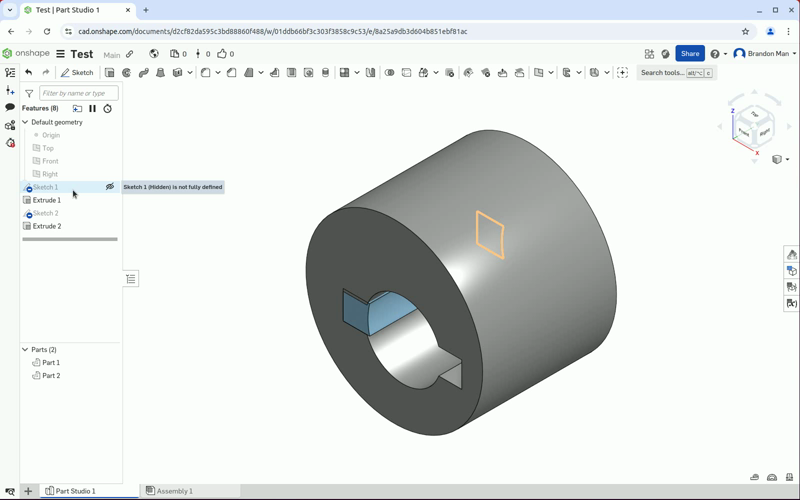
click(73, 189)